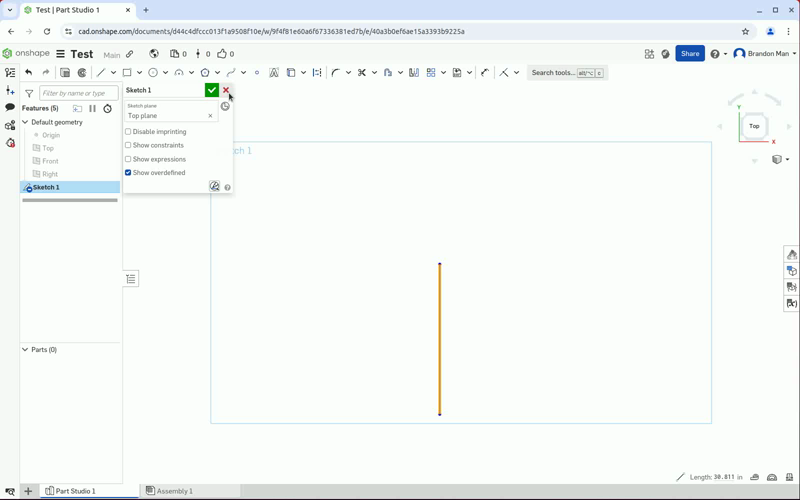
key(shift+h)
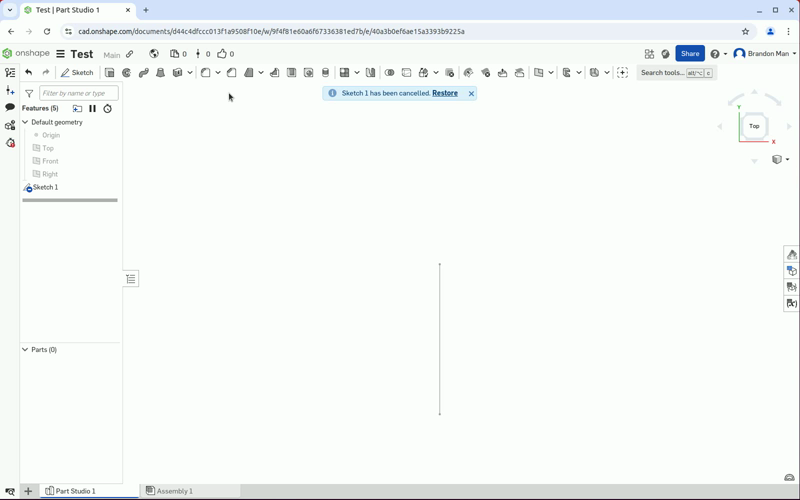
mouse_move(73, 352)
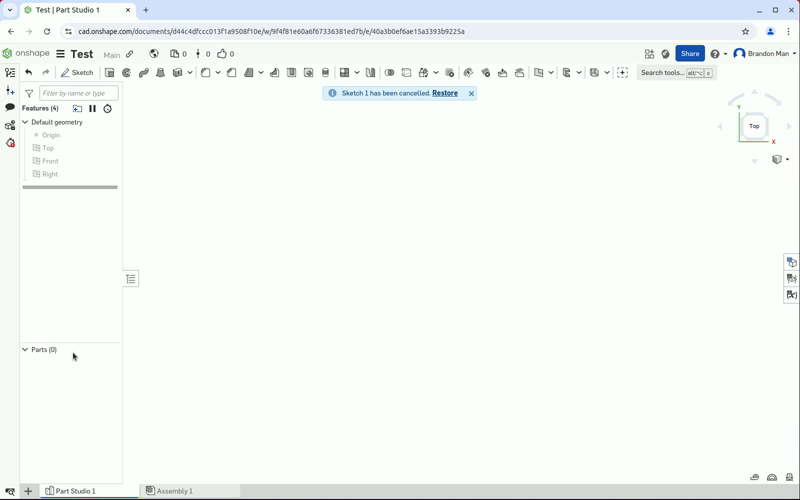
key(y)
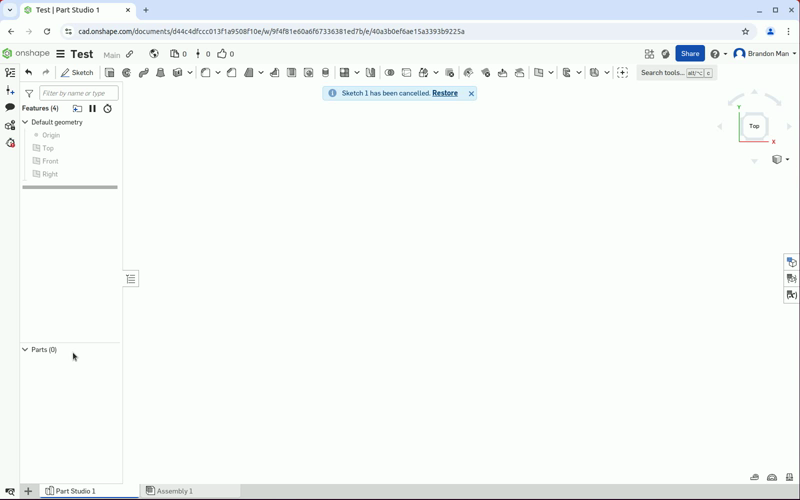
key(shift+p)
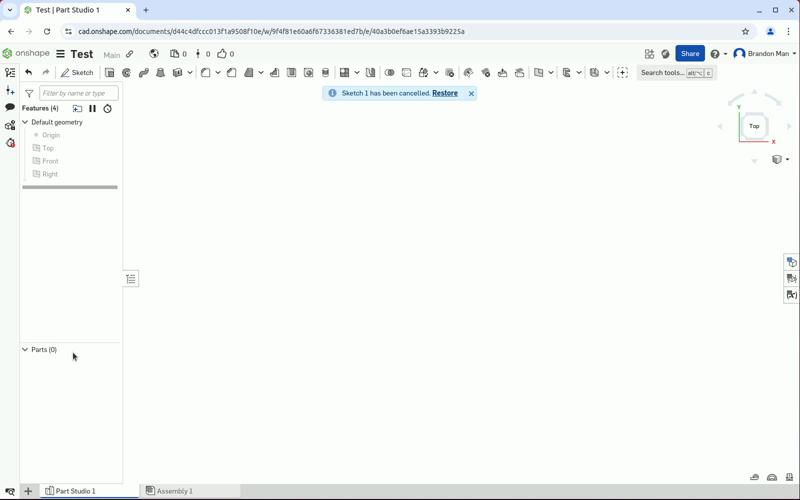
key(space)
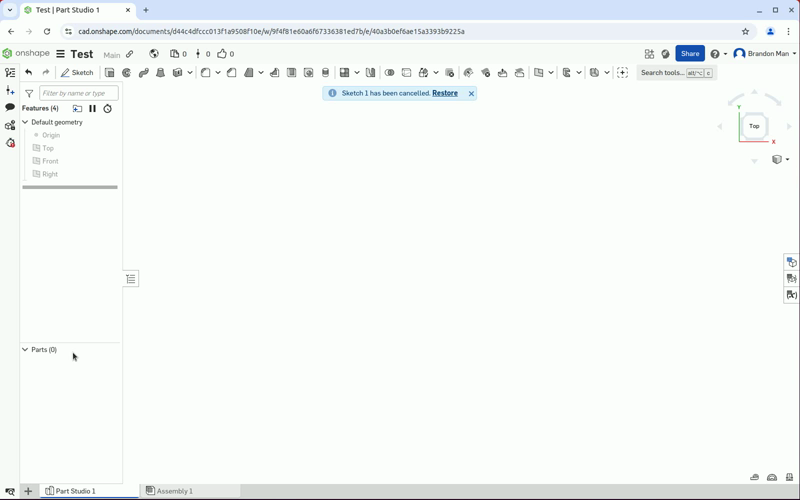
key_down(shift)
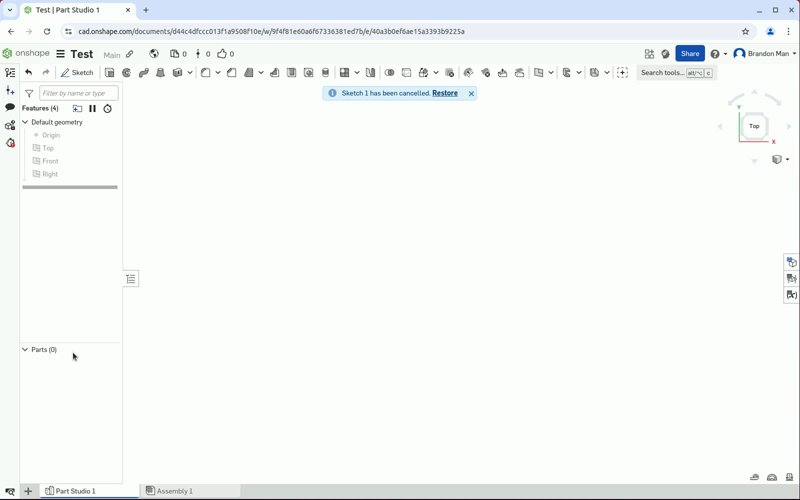
key(up)
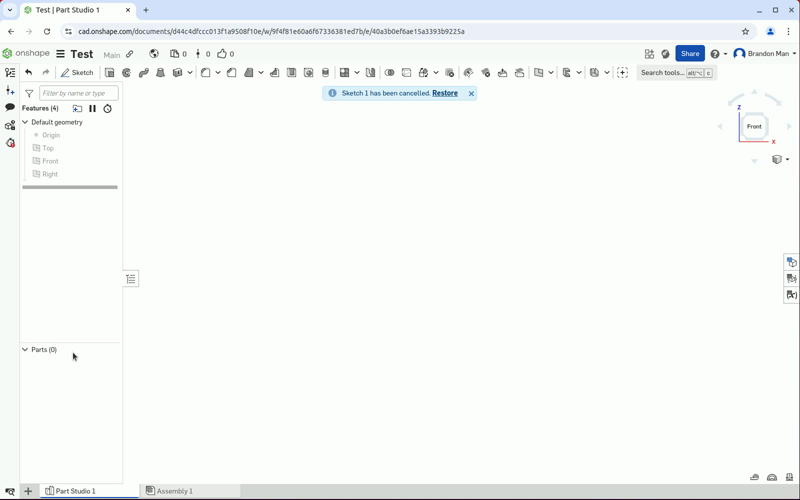
key_up(shift)
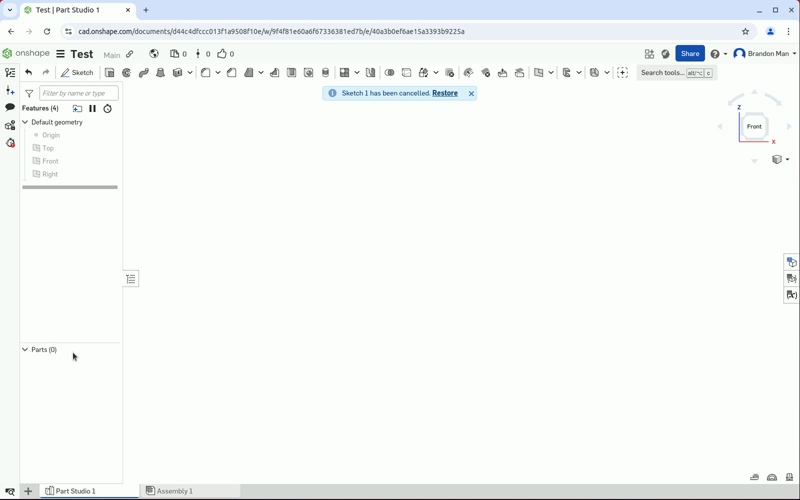
key(space)
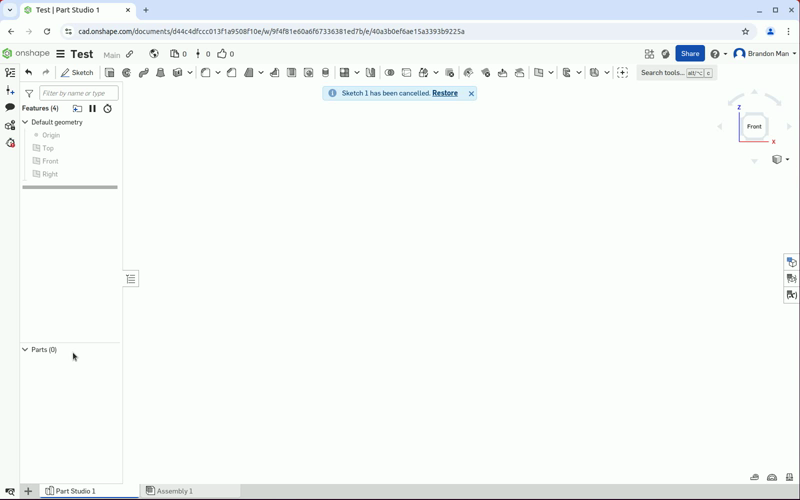
key_down(shift)
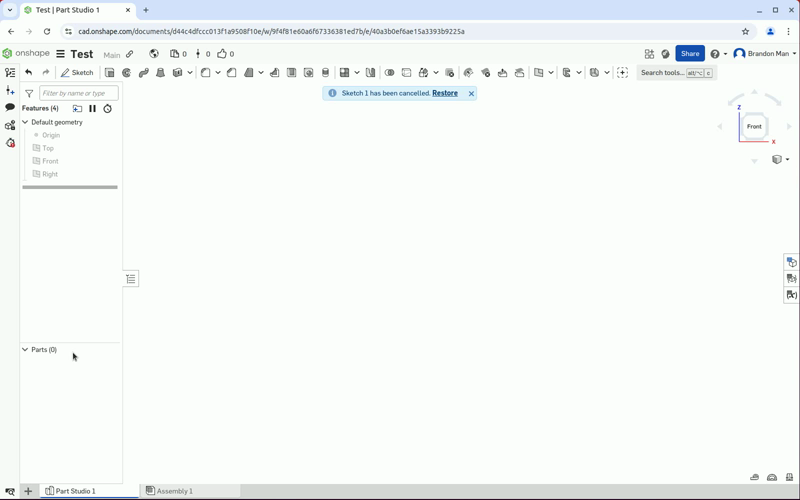
key(left)
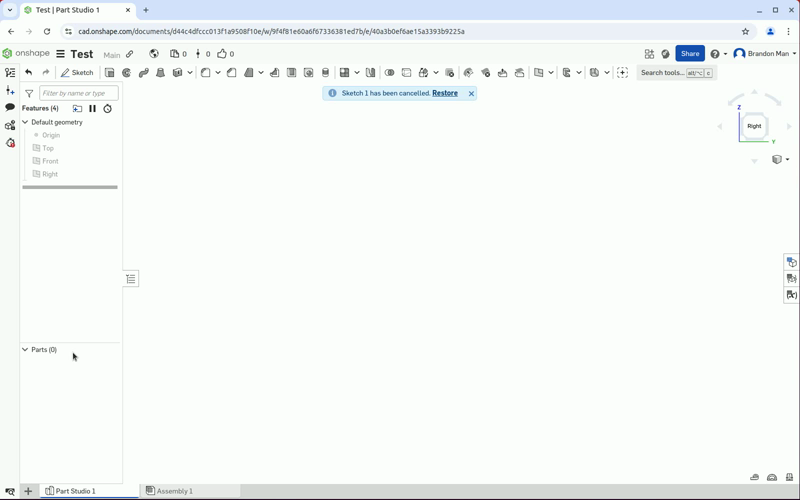
key_up(shift)
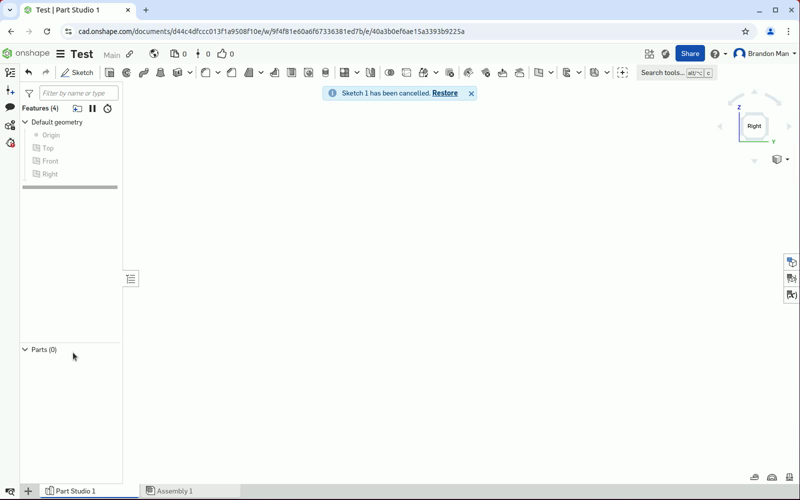
mouse_move(73, 352)
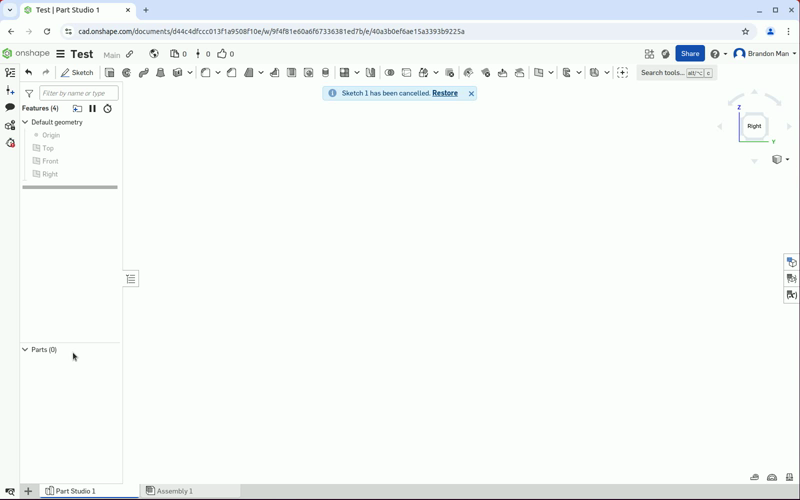
key(shift+y)
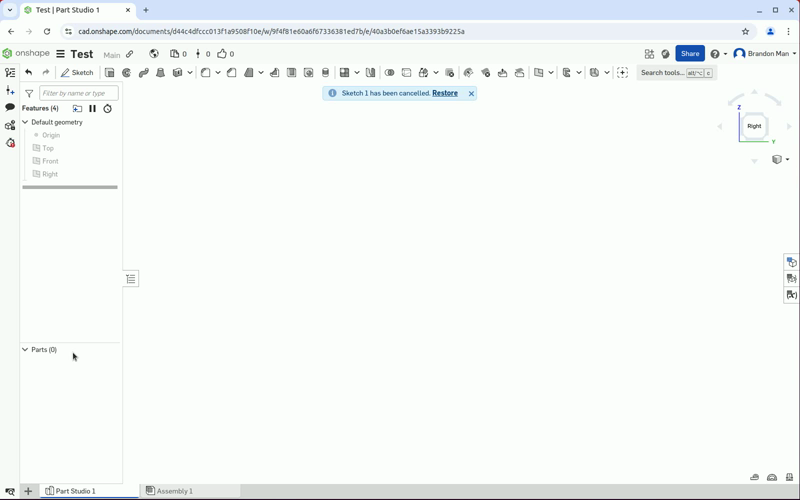
key(shift+s)
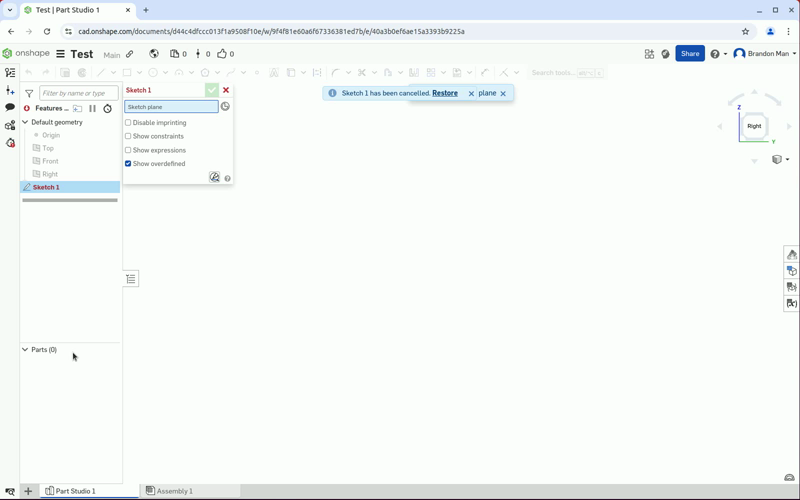
mouse_move(73, 176)
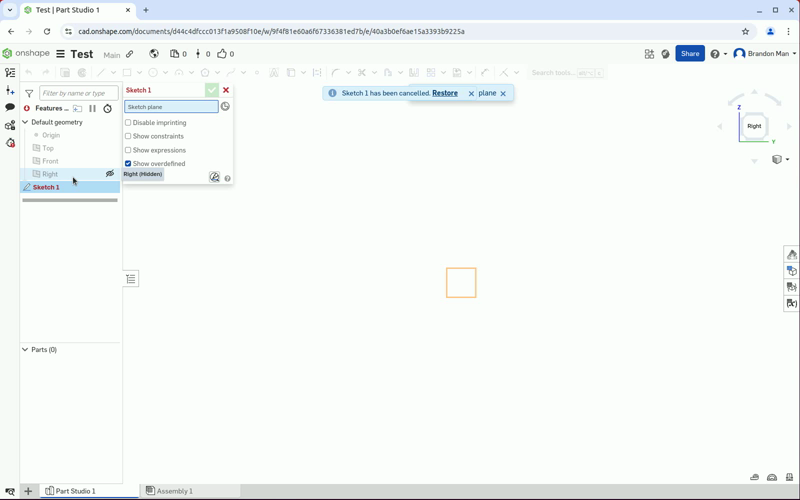
click(73, 176)
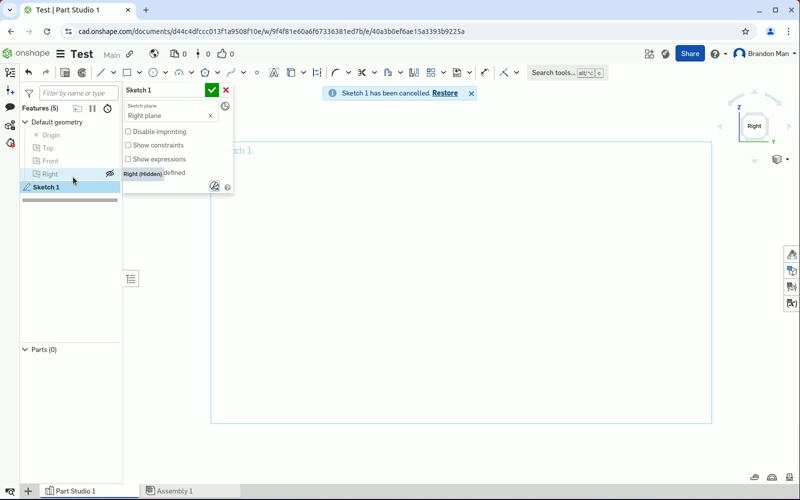
mouse_move(73, 352)
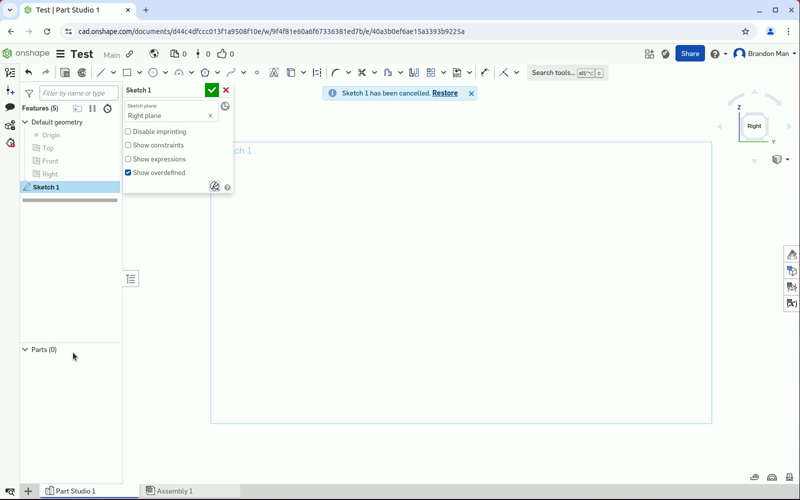
key(y)
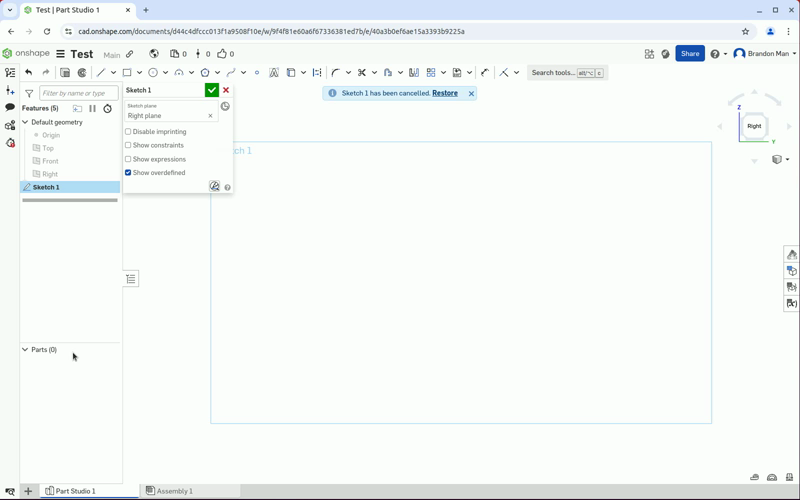
key(l)
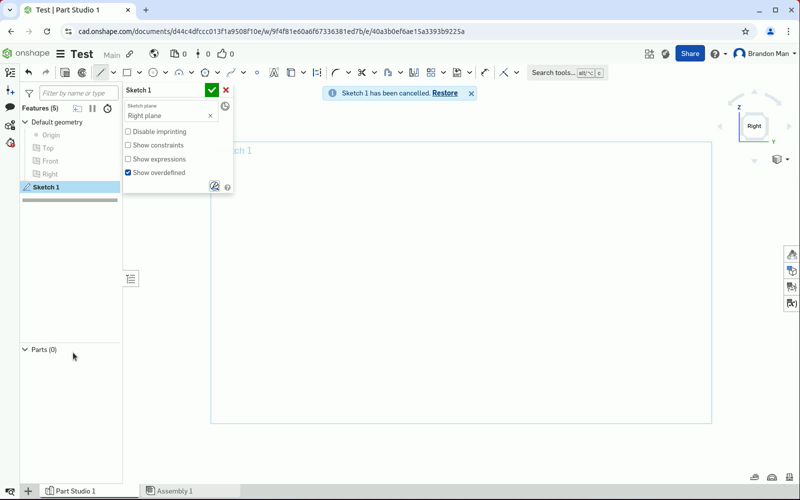
key_down(shift)
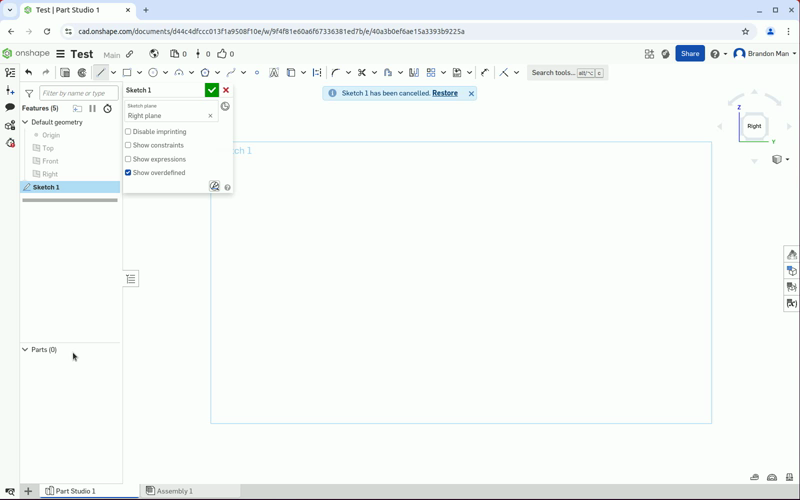
mouse_move(406, 328)
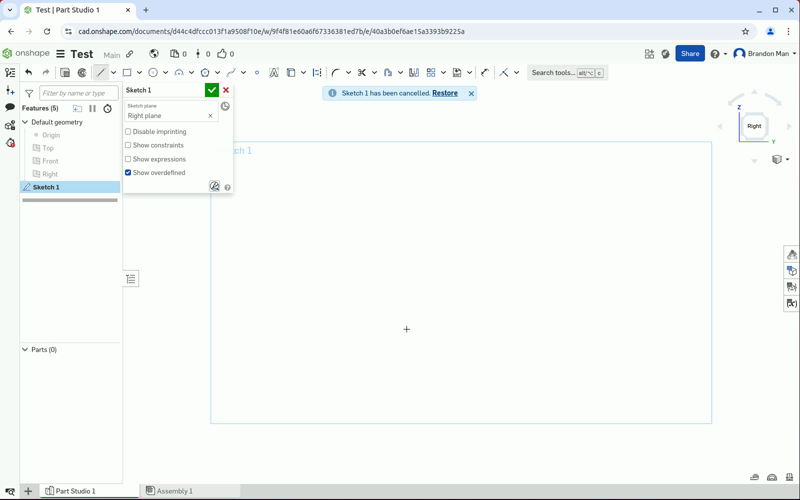
click(406, 328)
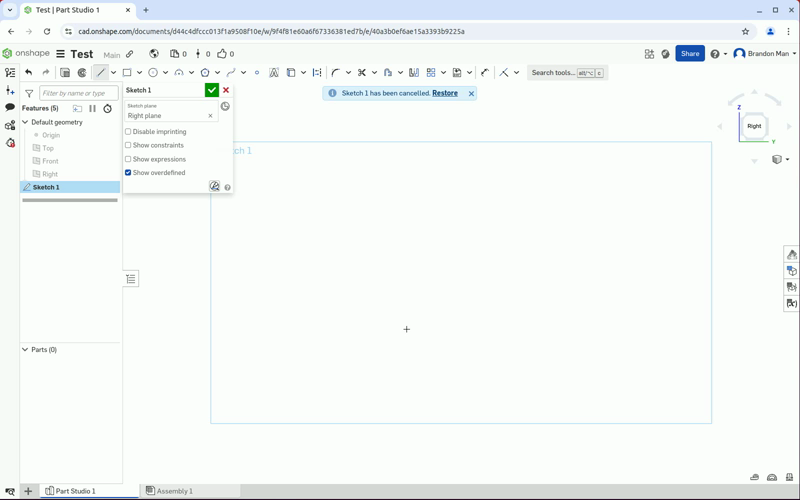
key_up(shift)
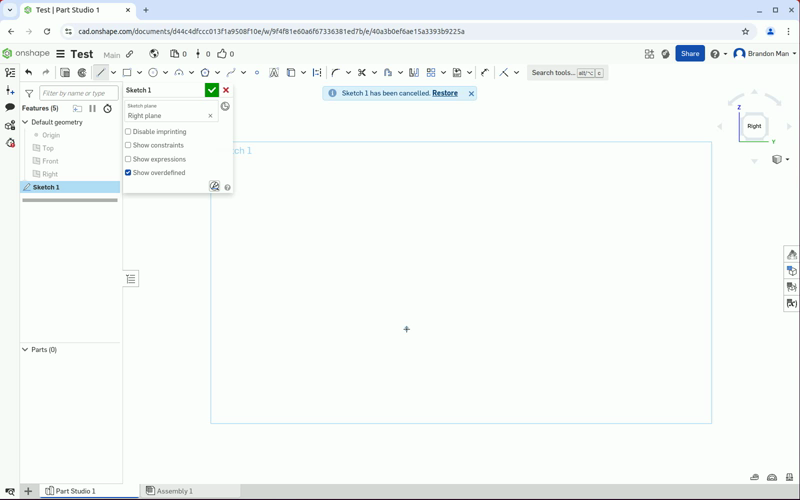
key_down(shift)
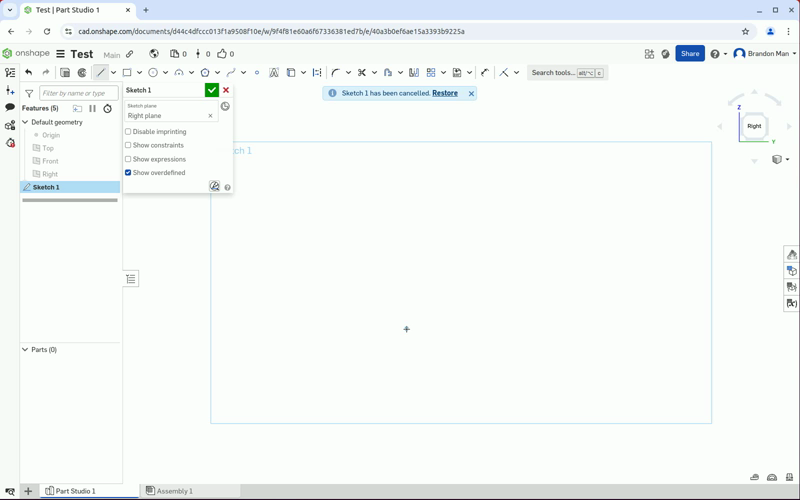
mouse_move(514, 328)
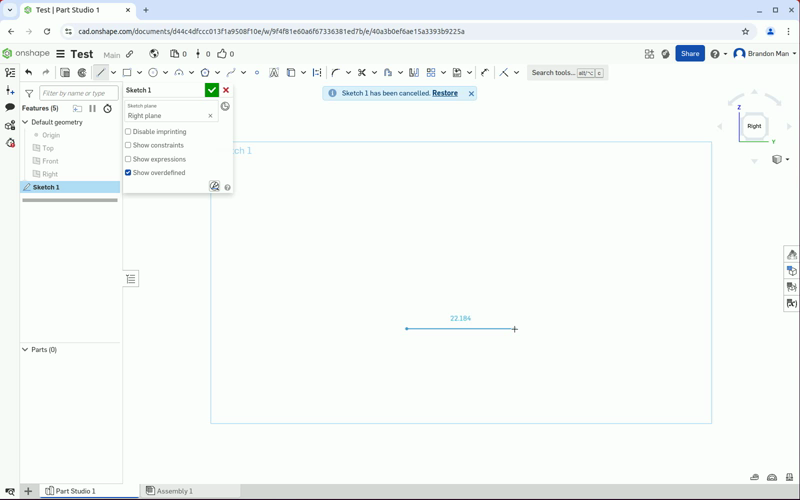
click(514, 328)
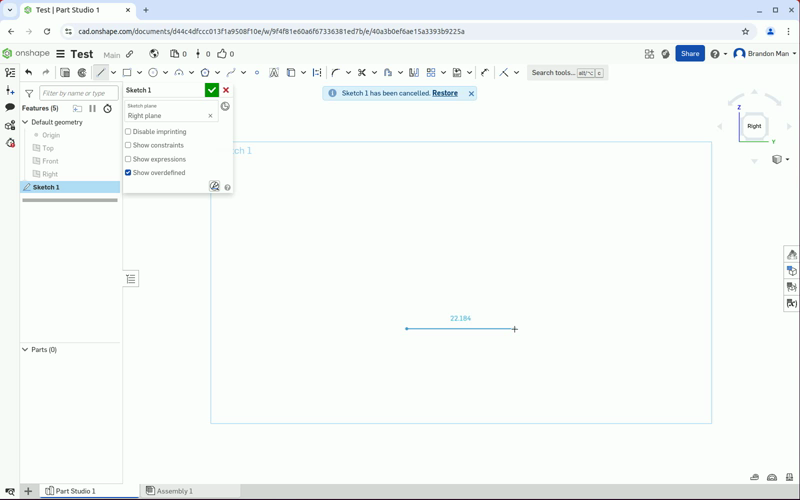
key_up(shift)
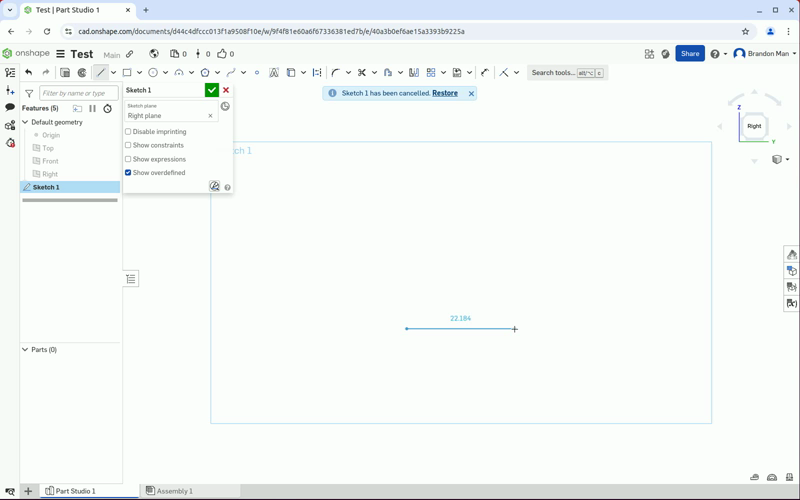
key_down(shift)
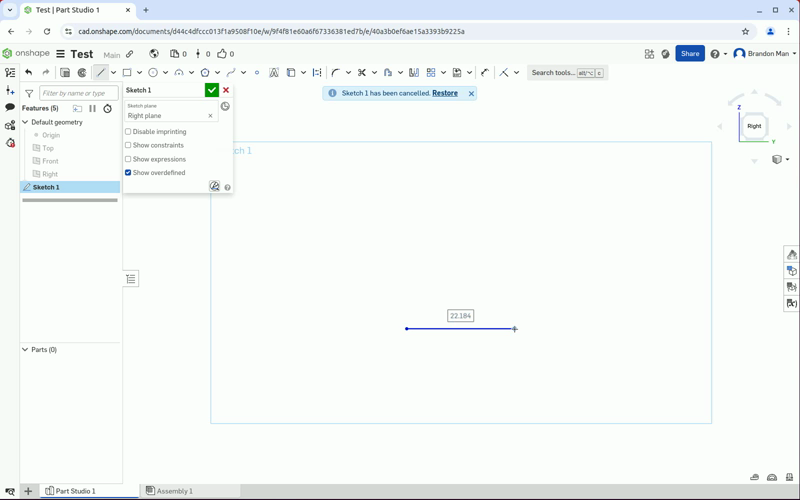
mouse_move(514, 236)
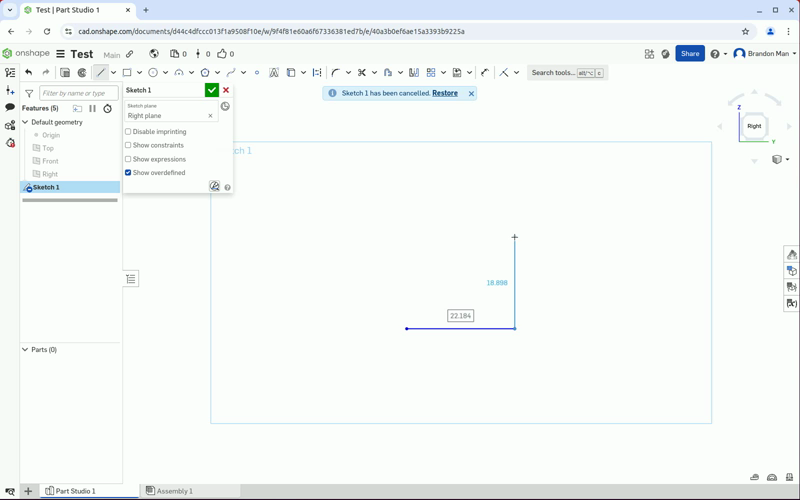
click(514, 236)
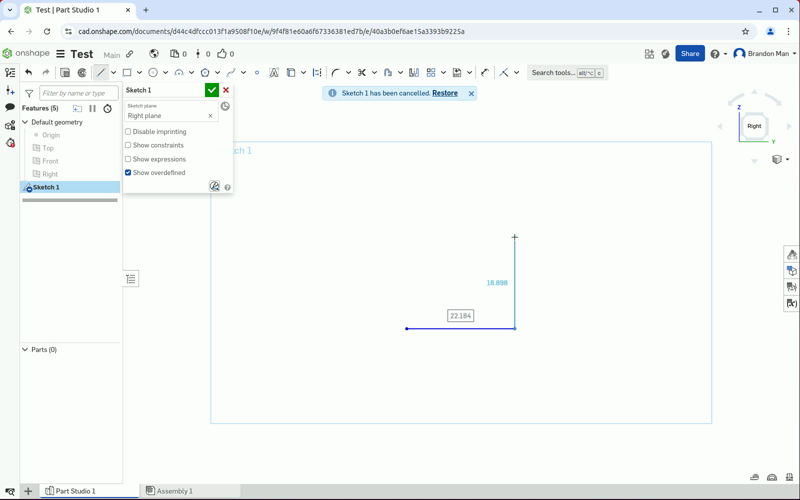
key_up(shift)
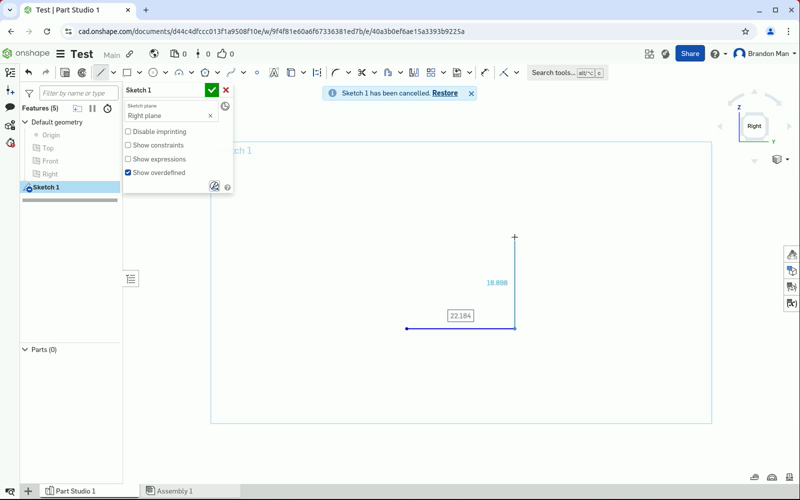
key_down(shift)
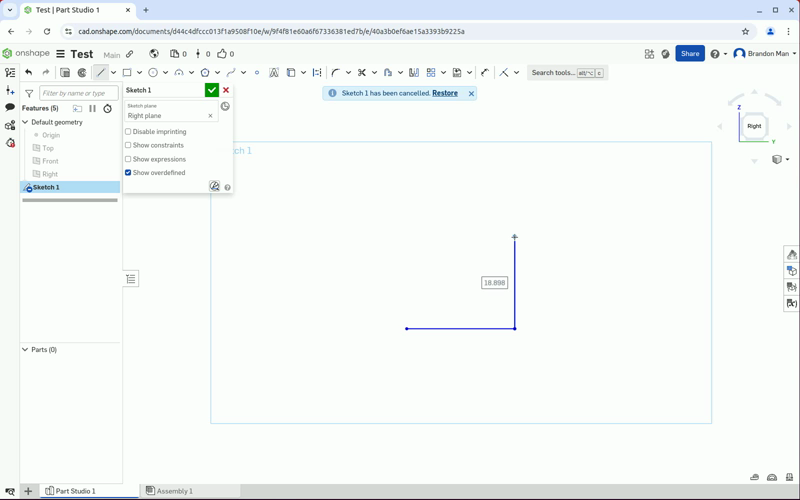
mouse_move(406, 236)
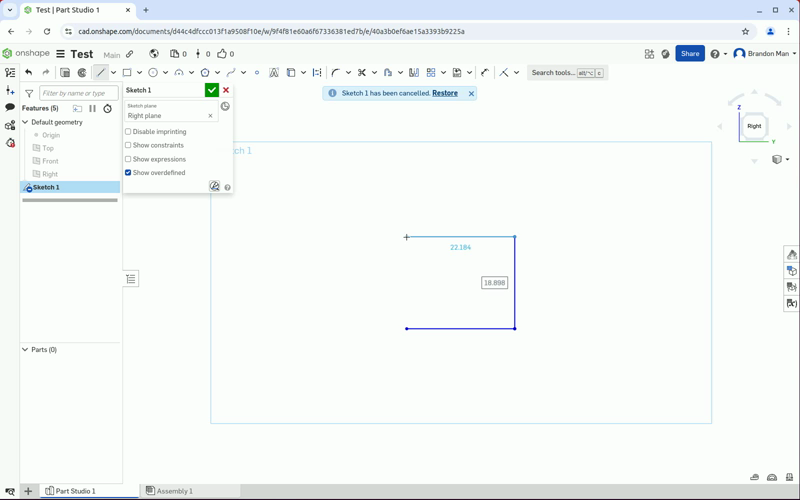
click(406, 236)
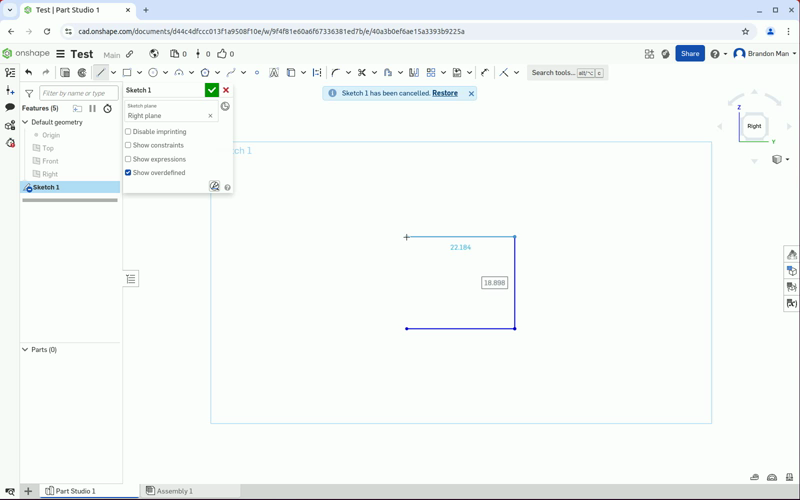
key_up(shift)
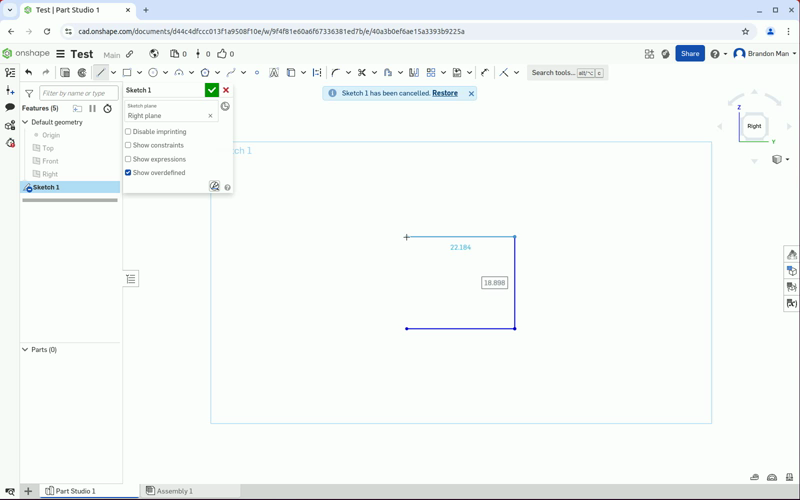
key_down(shift)
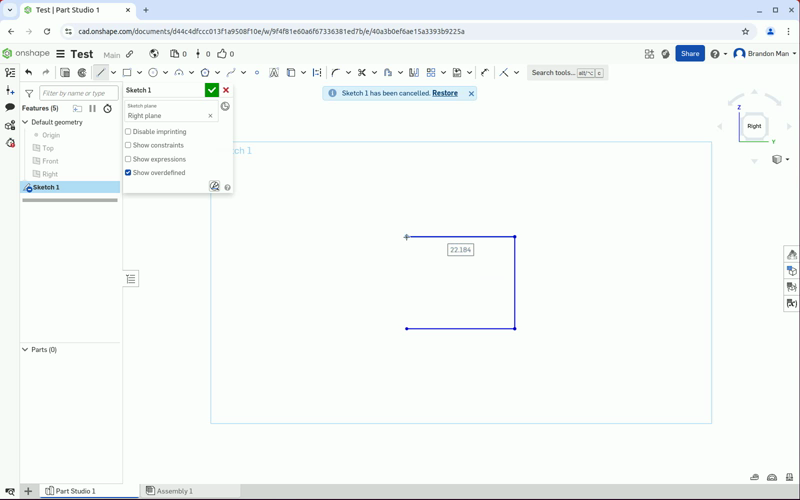
mouse_move(406, 328)
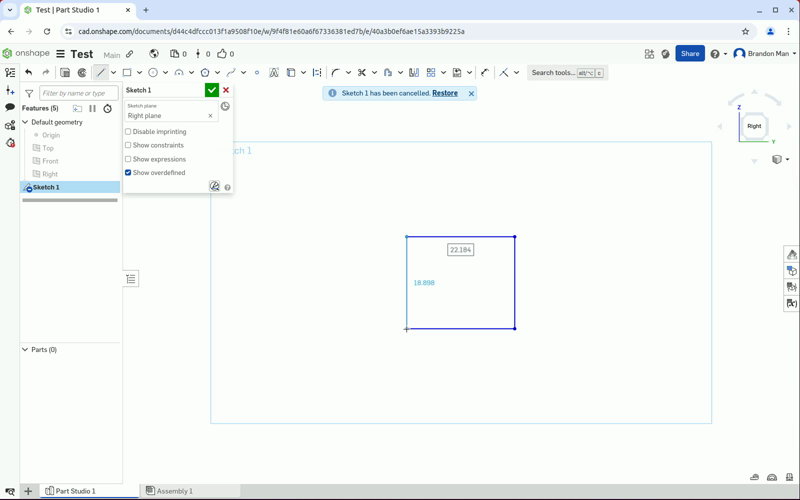
key_up(shift)
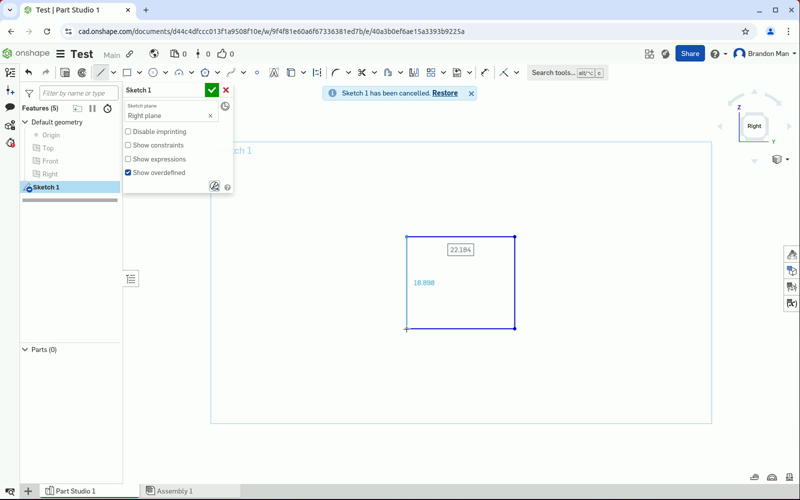
click(406, 328)
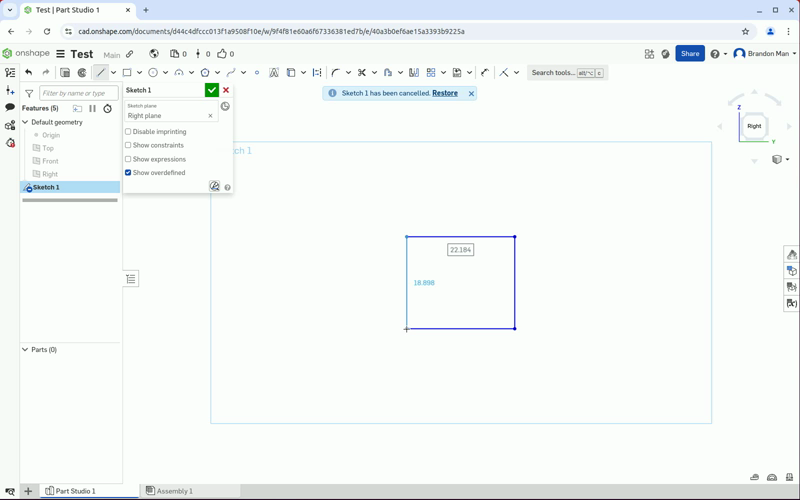
key(esc)
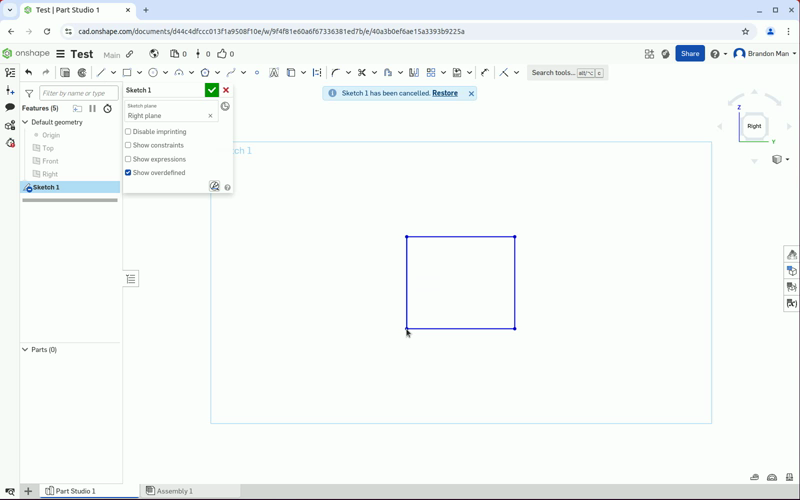
mouse_move(445, 306)
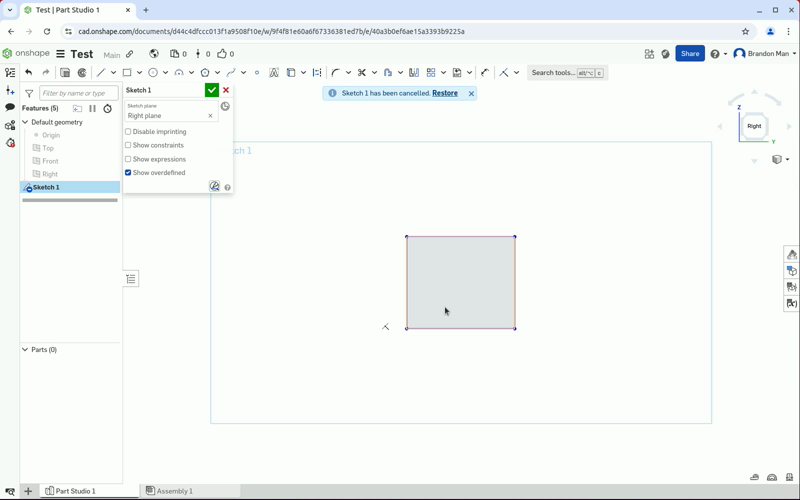
click(445, 306)
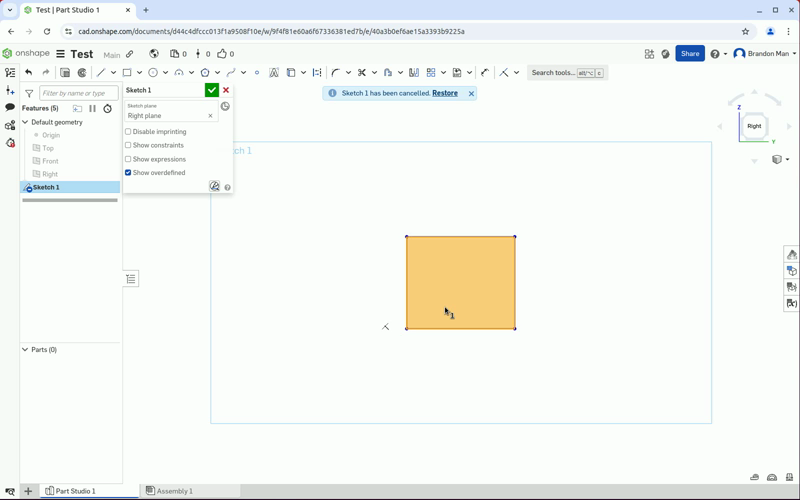
mouse_move(73, 352)
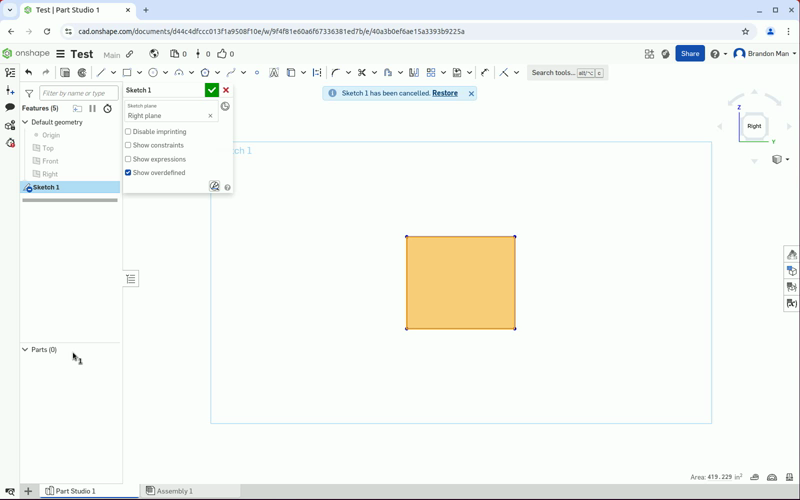
key(shift+y)
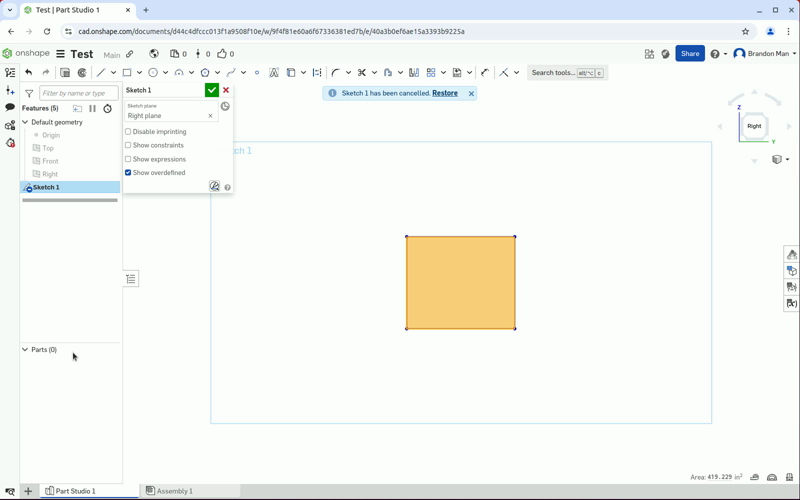
key(shift+e)
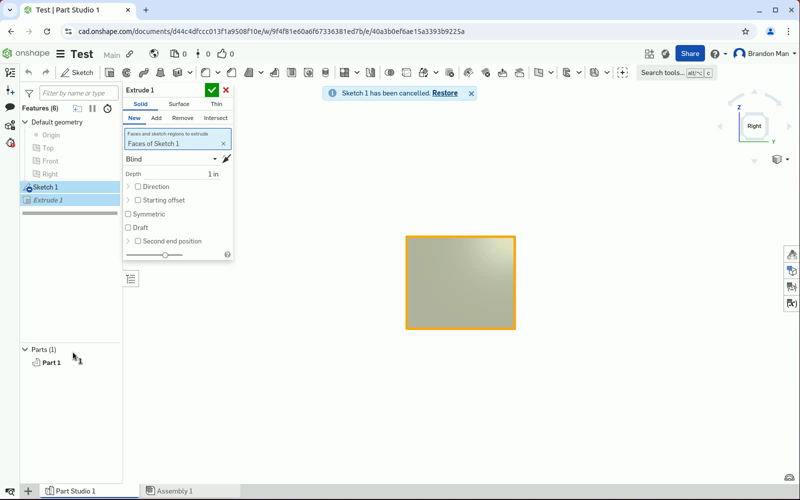
mouse_move(143, 106)
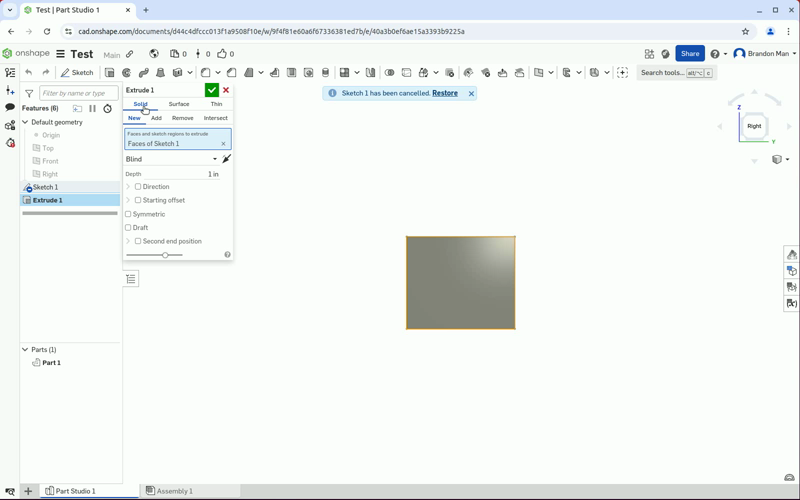
click(143, 106)
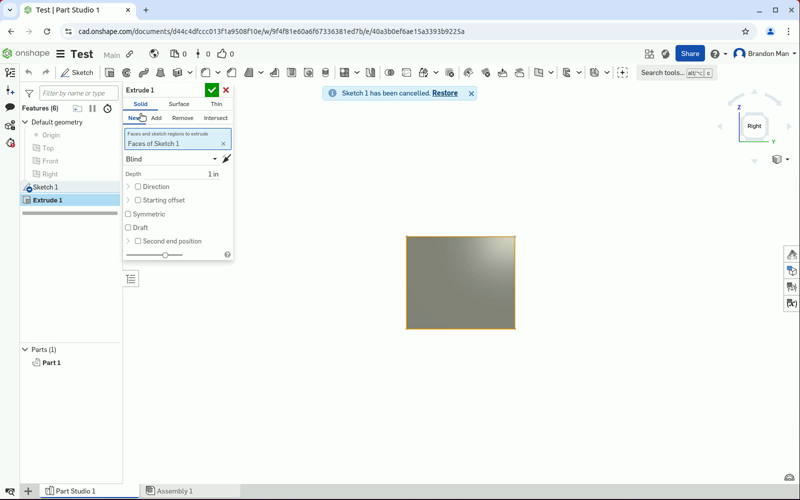
mouse_move(137, 120)
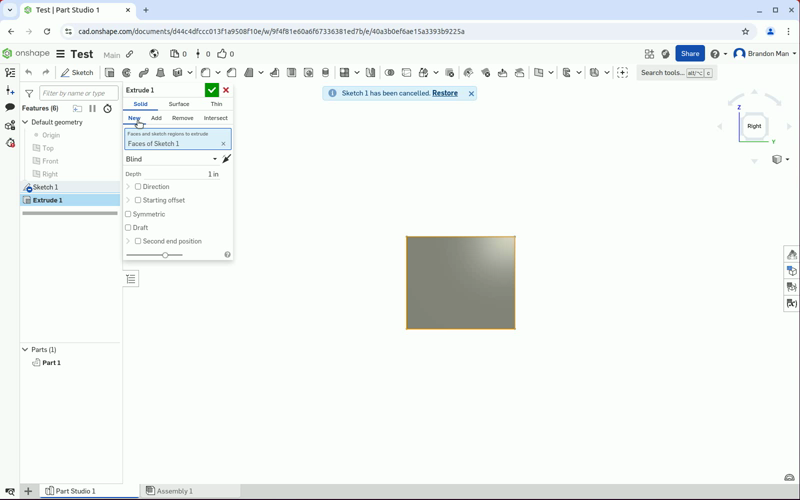
click(137, 120)
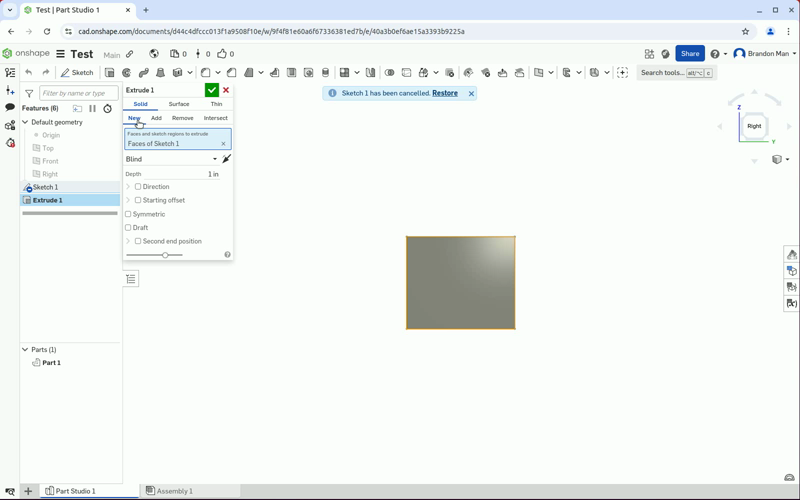
key(tab, 4)
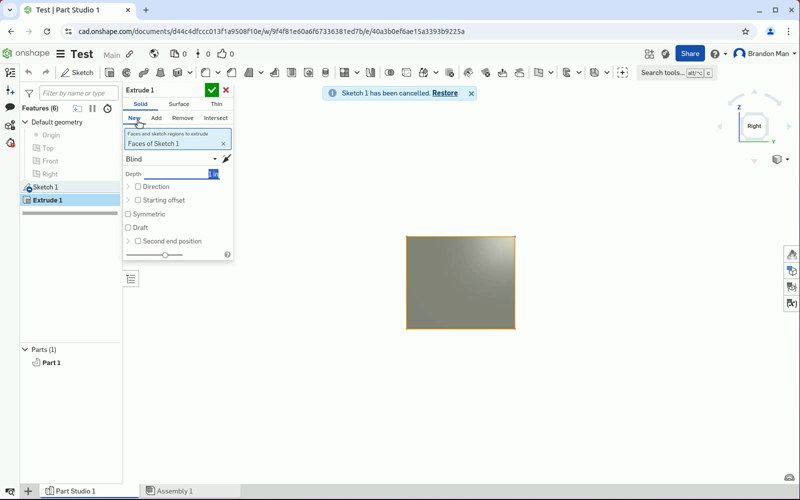
text(2.166)
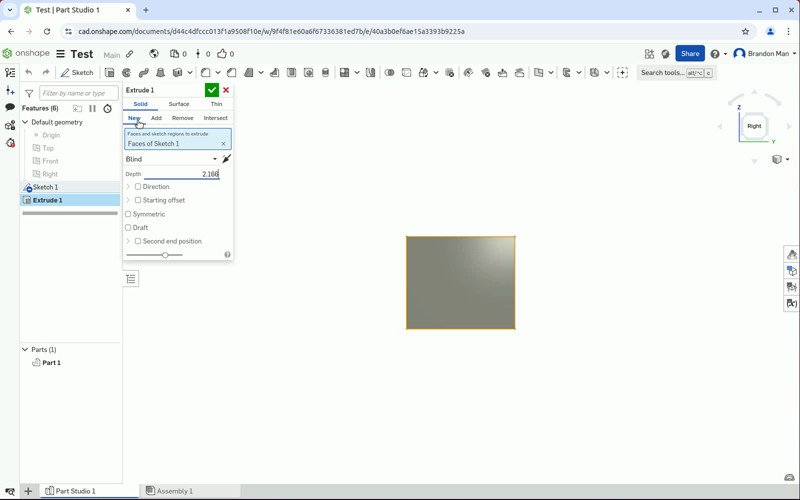
key(enter)
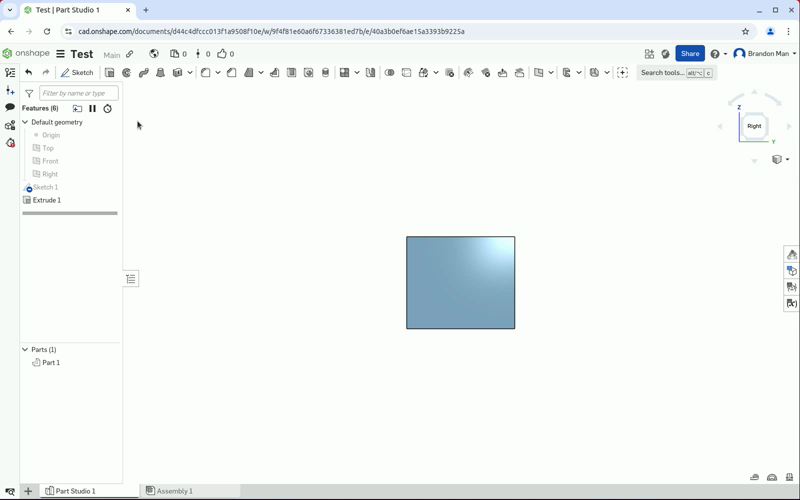
key(shift+h)
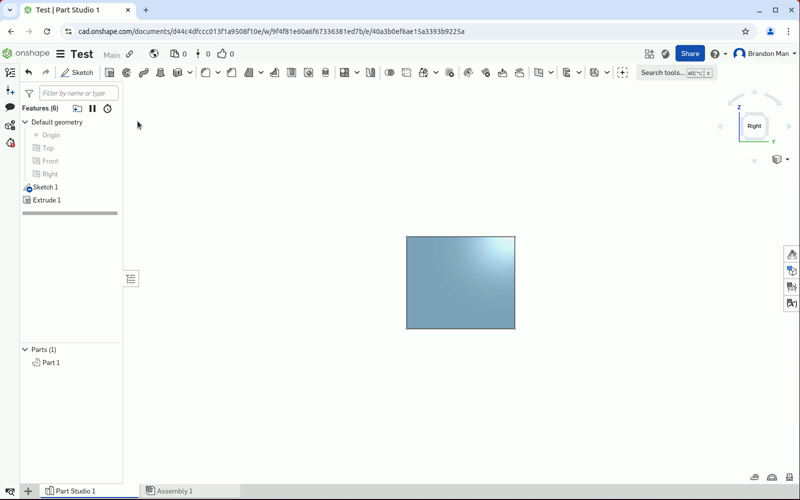
key(shift+h)
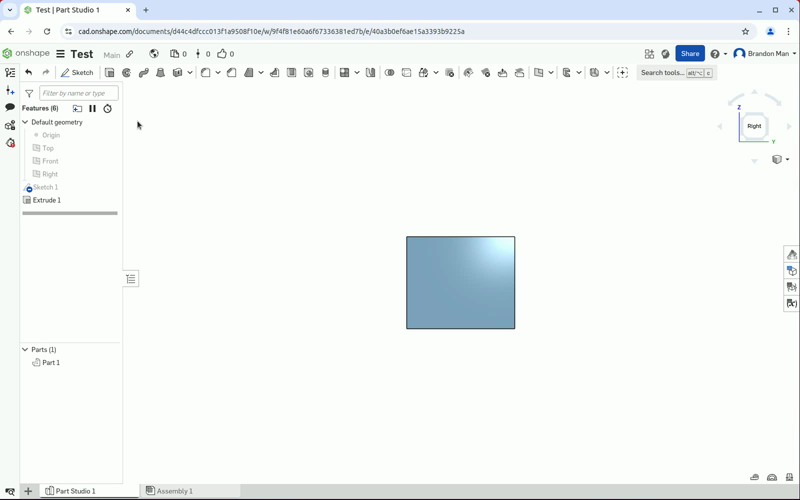
mouse_move(73, 189)
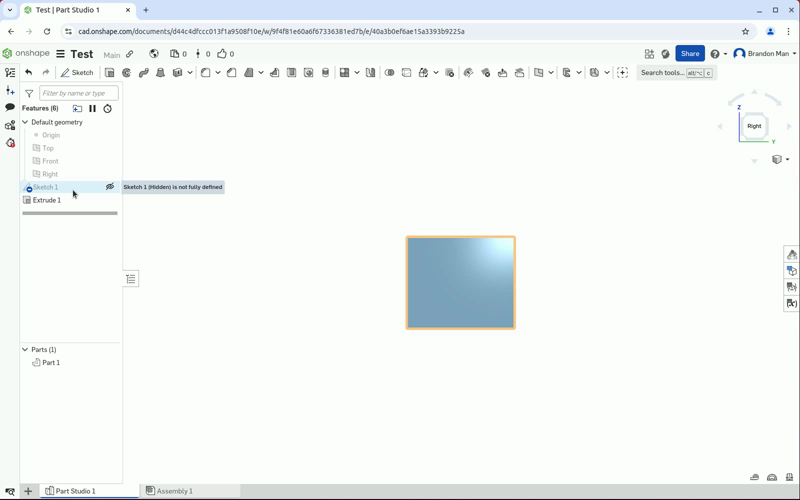
click(73, 189)
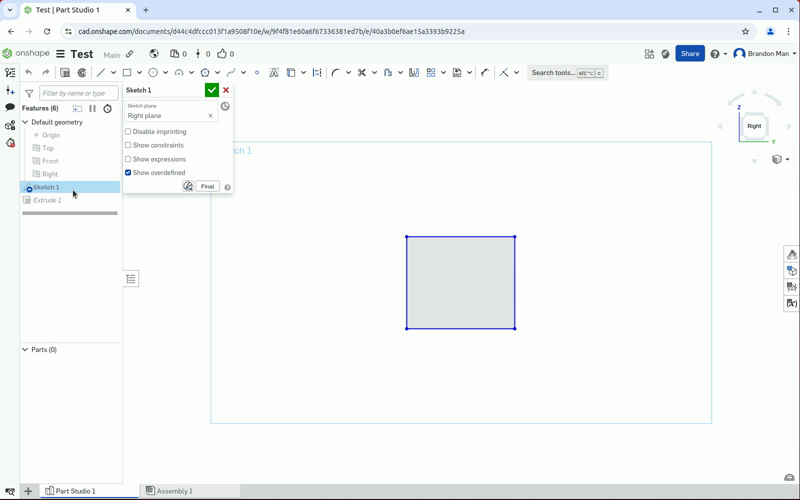
mouse_move(229, 92)
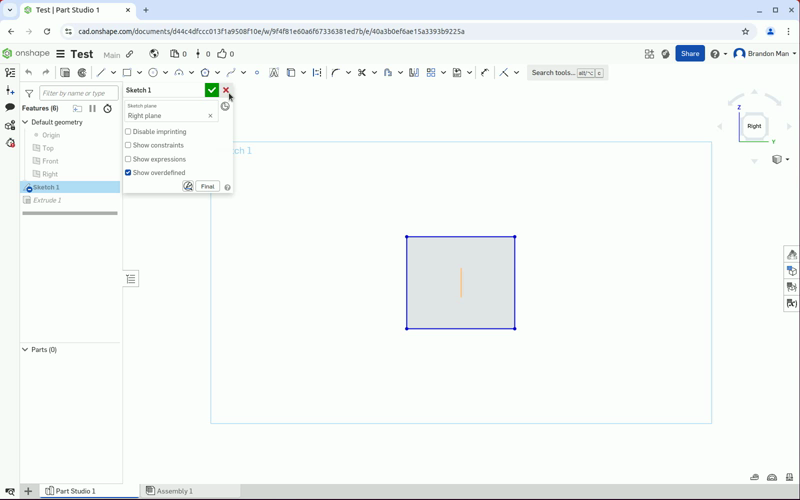
click(229, 92)
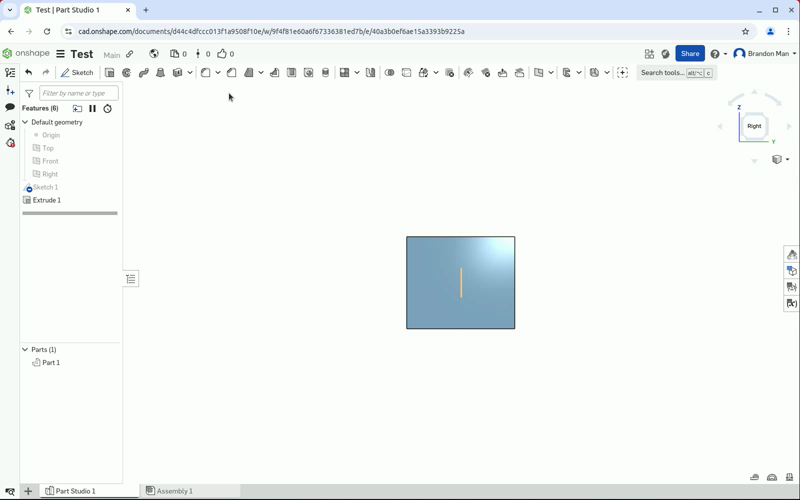
mouse_move(541, 75)
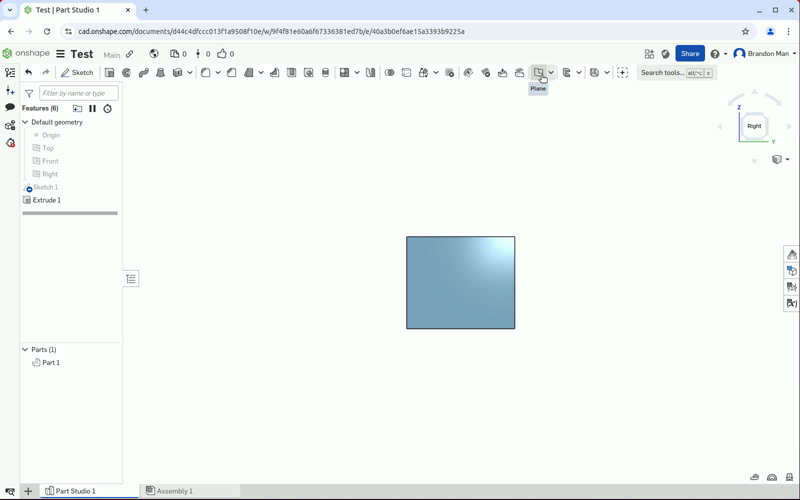
click(541, 75)
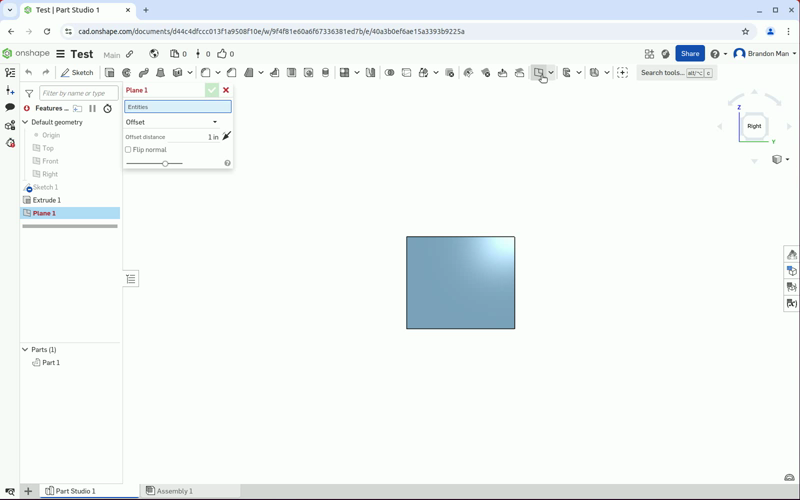
mouse_move(73, 176)
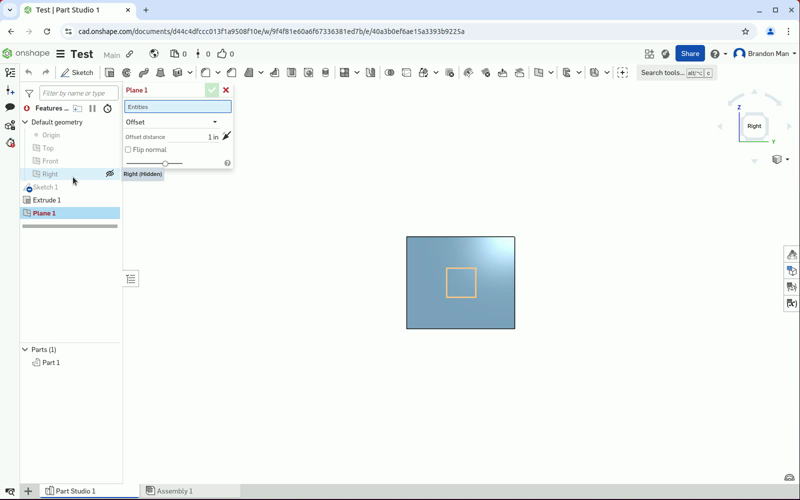
click(73, 176)
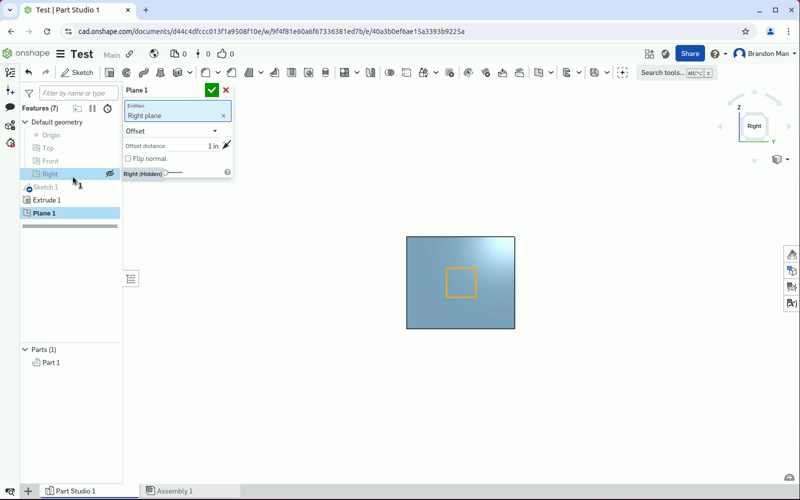
key(tab, 2)
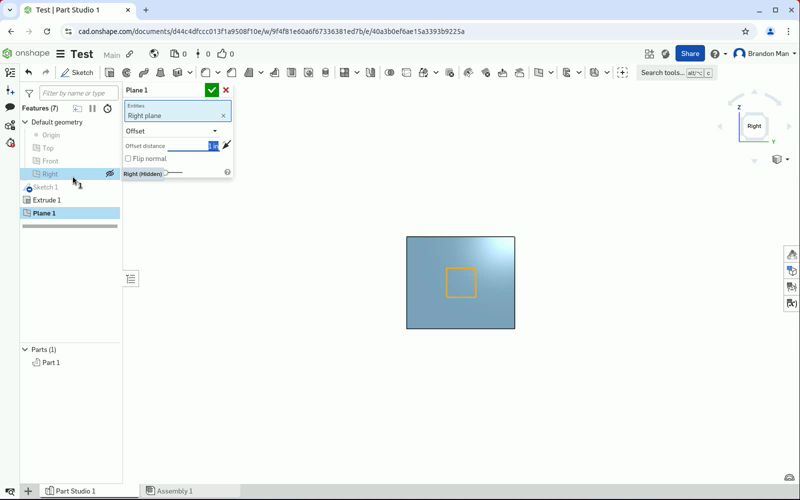
text(2.157)
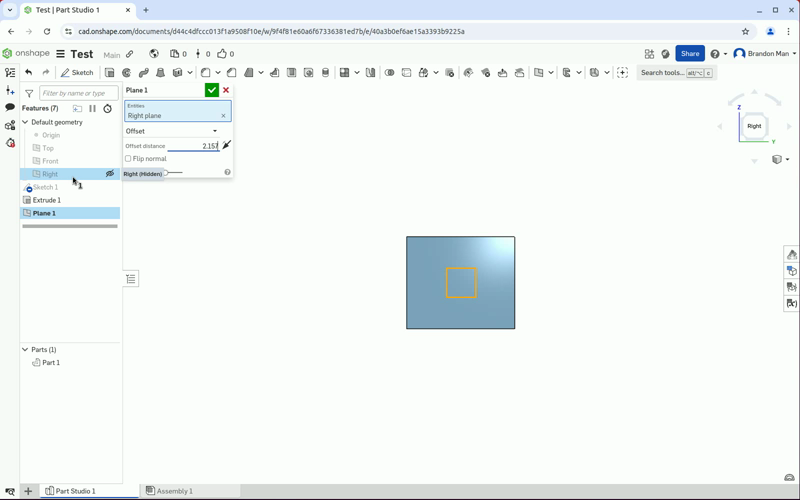
key(enter, 2)
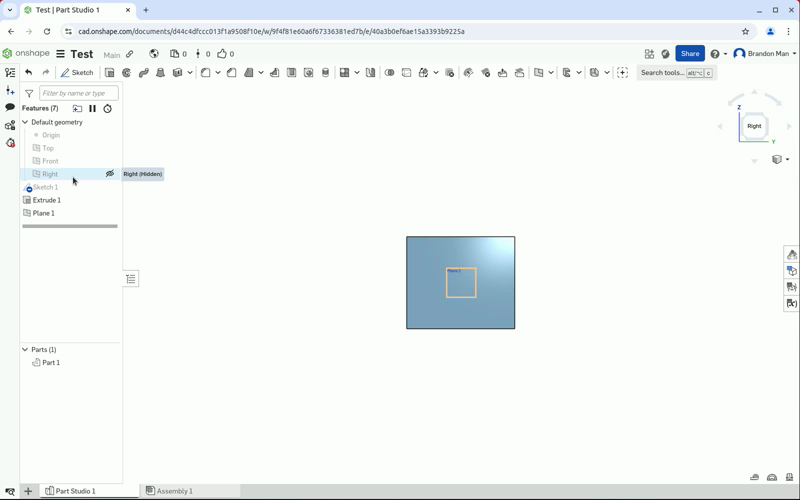
key(shift+s)
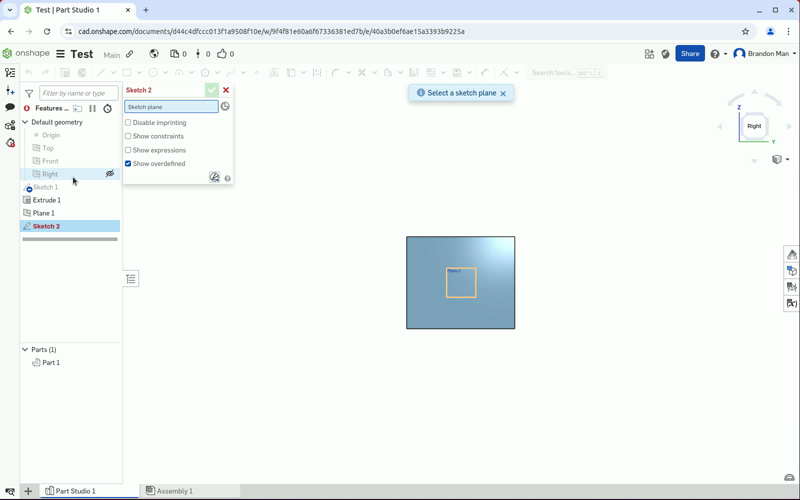
mouse_move(73, 215)
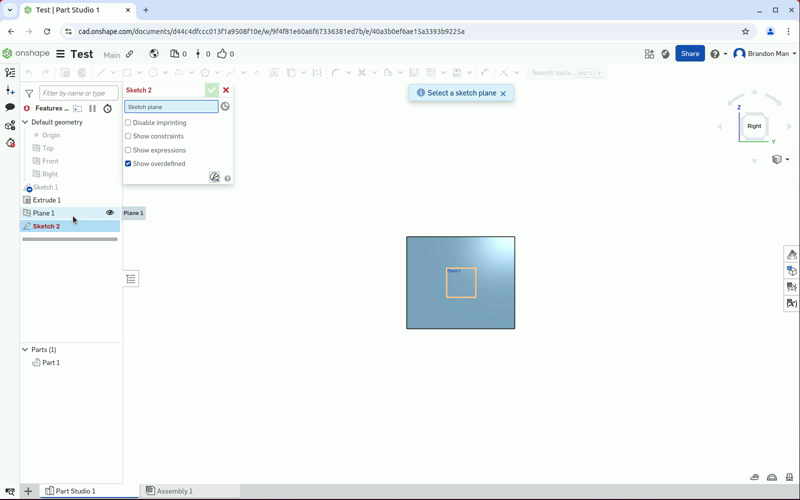
click(73, 215)
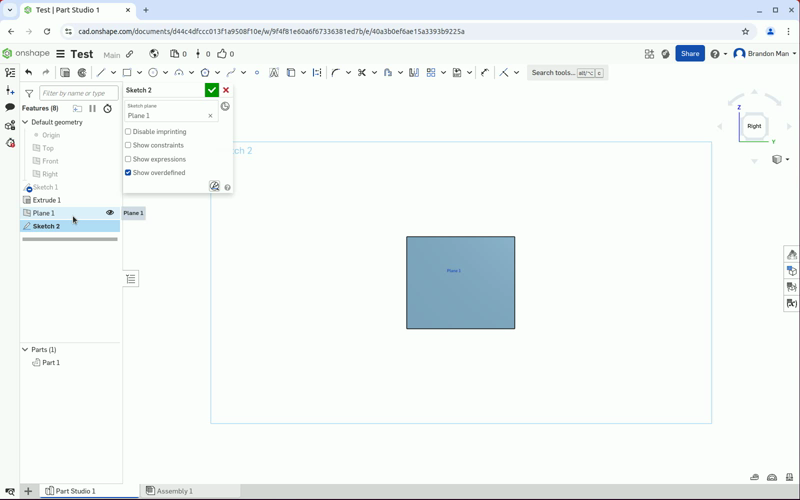
mouse_move(73, 352)
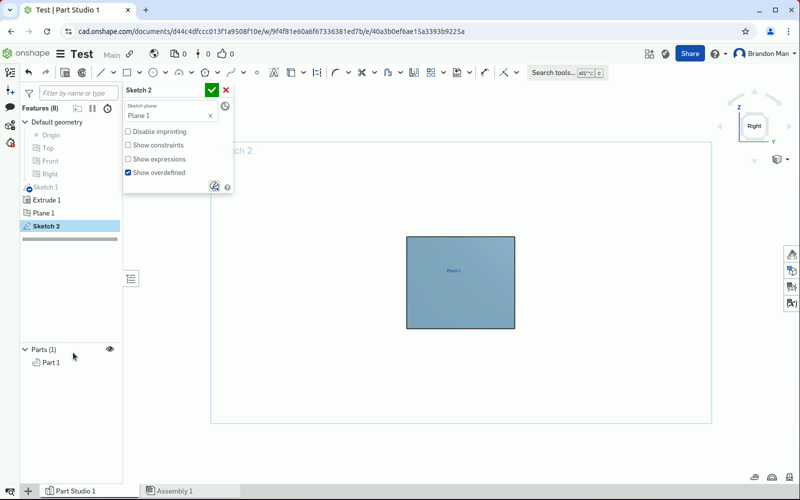
key(y)
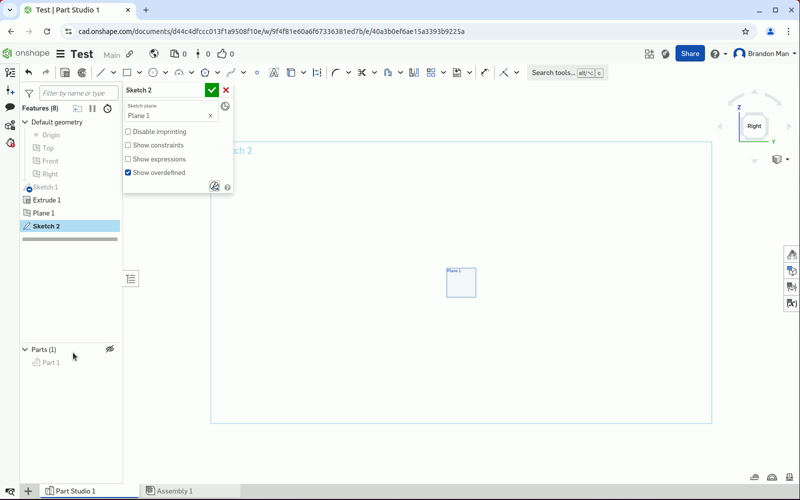
key(a)
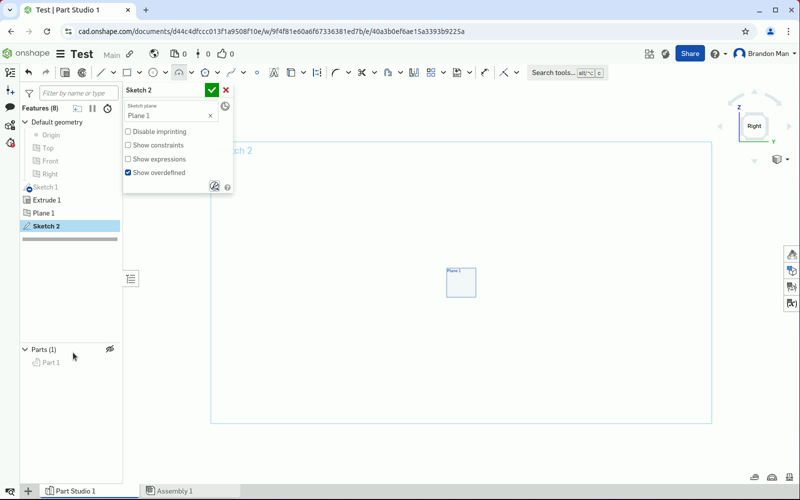
key_down(shift)
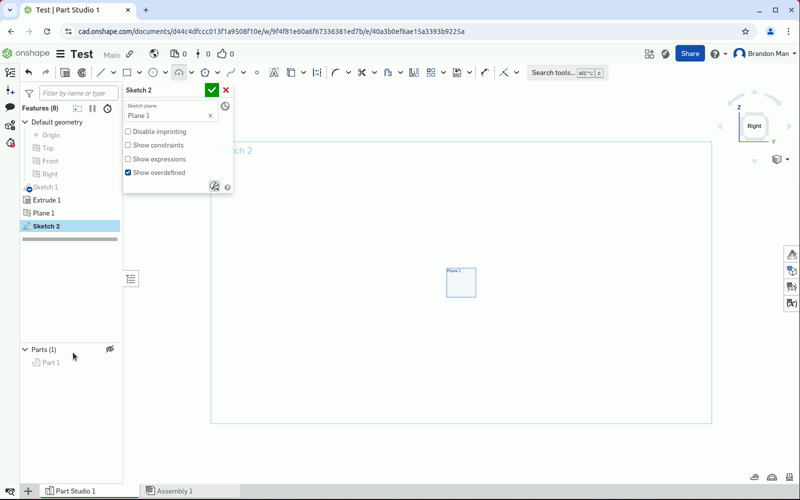
mouse_move(406, 319)
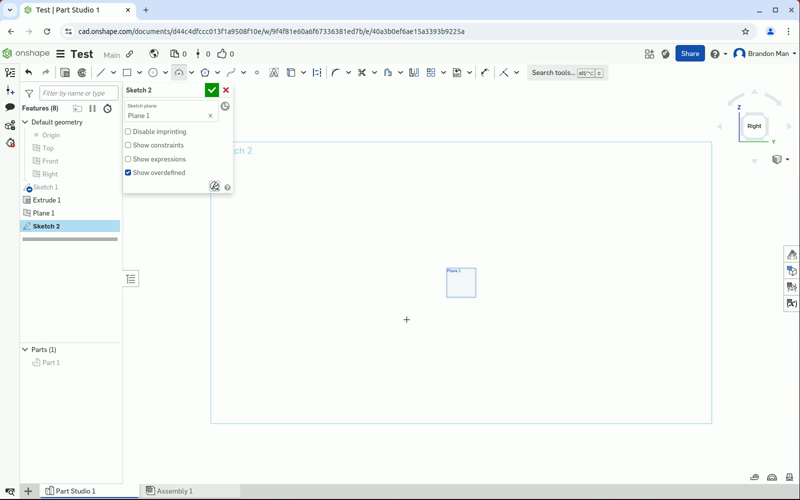
click(406, 319)
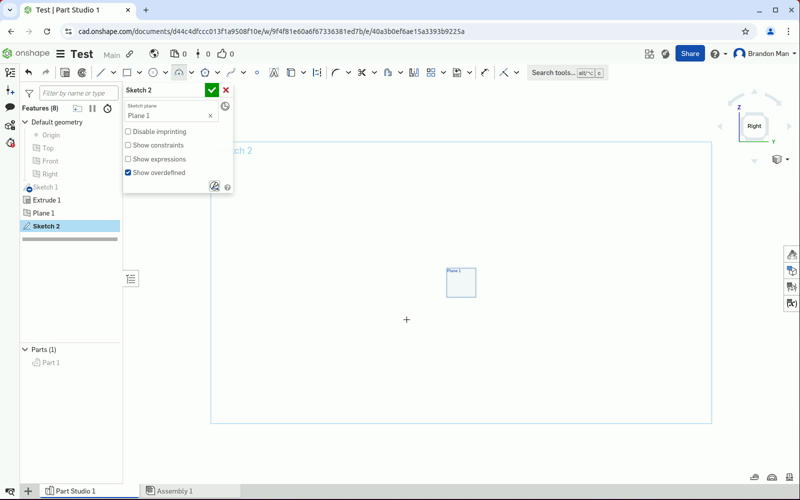
key_up(shift)
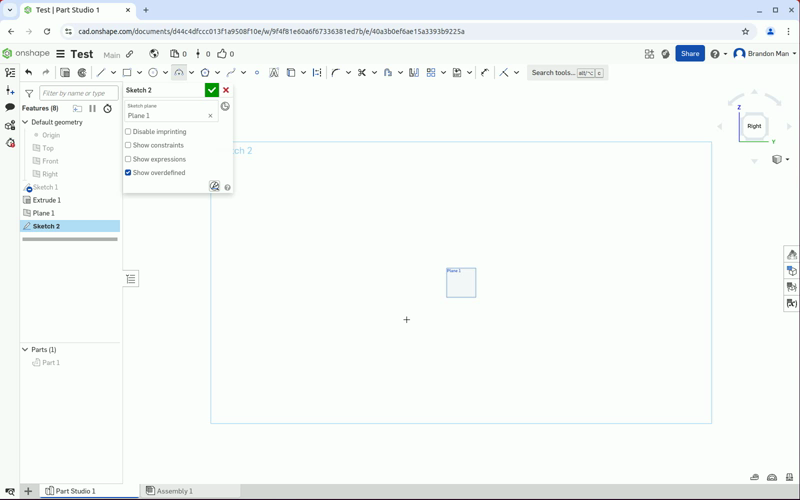
key_down(shift)
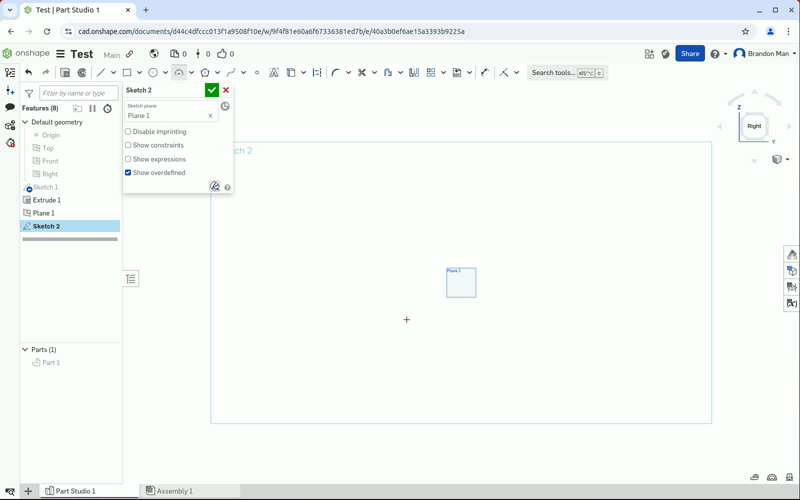
mouse_move(417, 329)
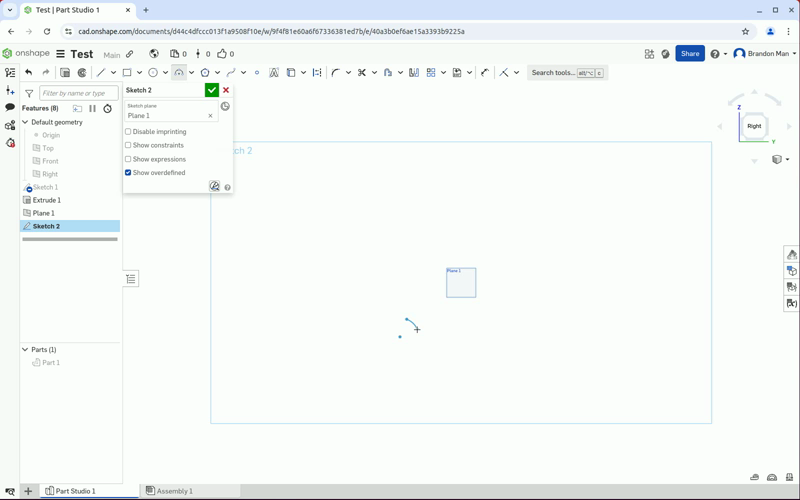
click(417, 329)
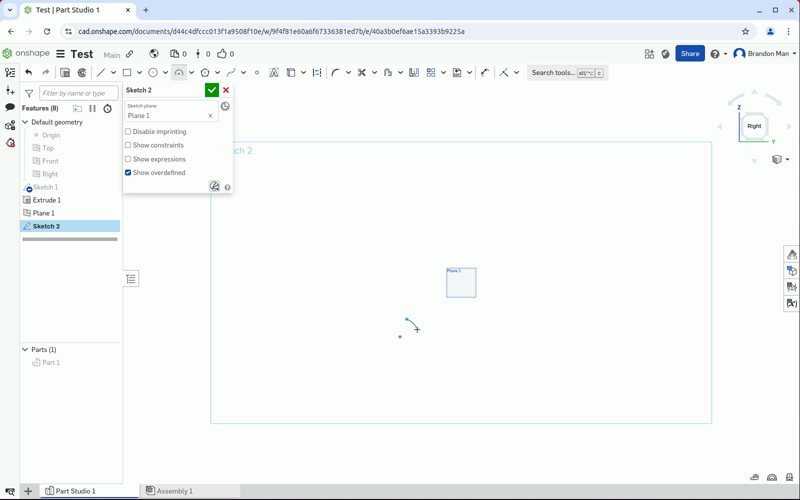
mouse_move(409, 326)
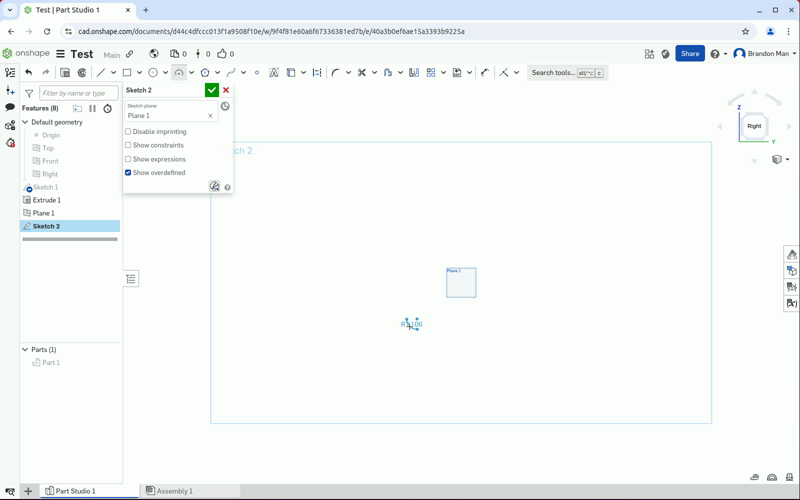
click(409, 326)
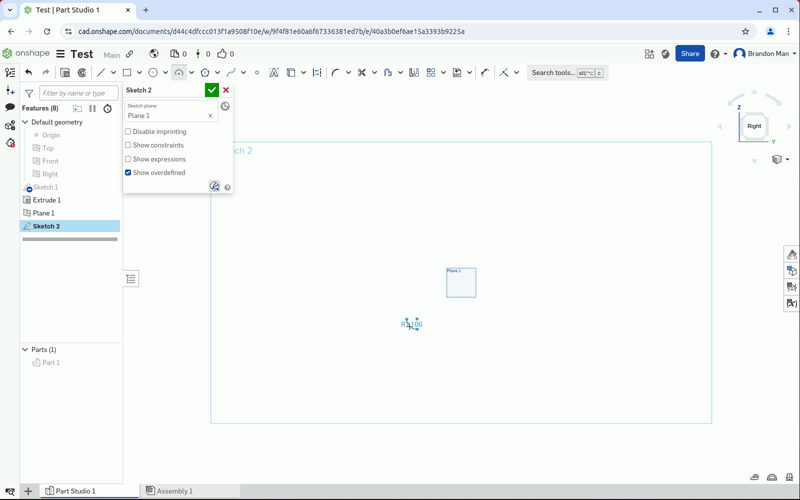
key_up(shift)
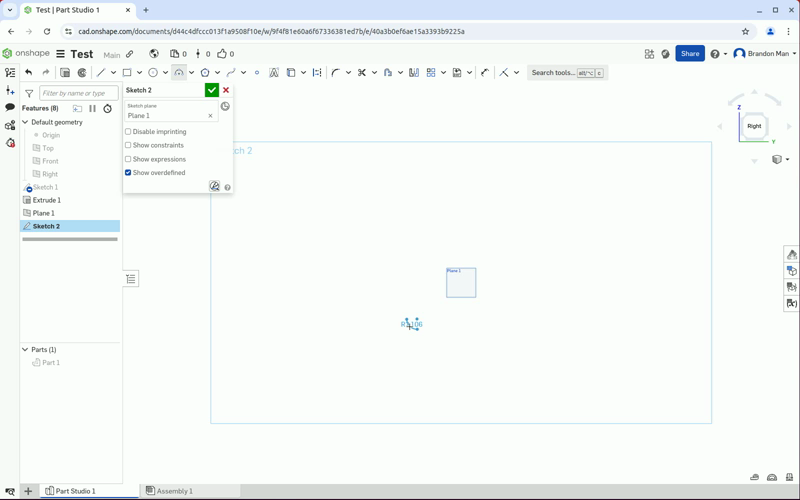
key(esc)
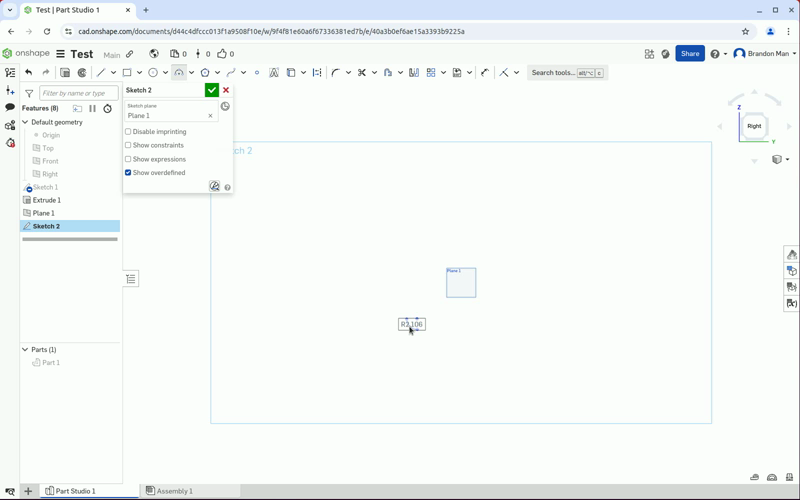
key(l)
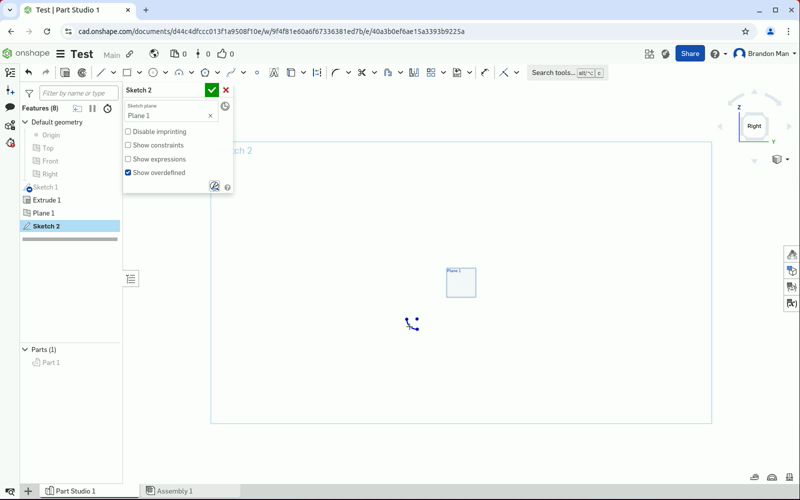
mouse_move(417, 329)
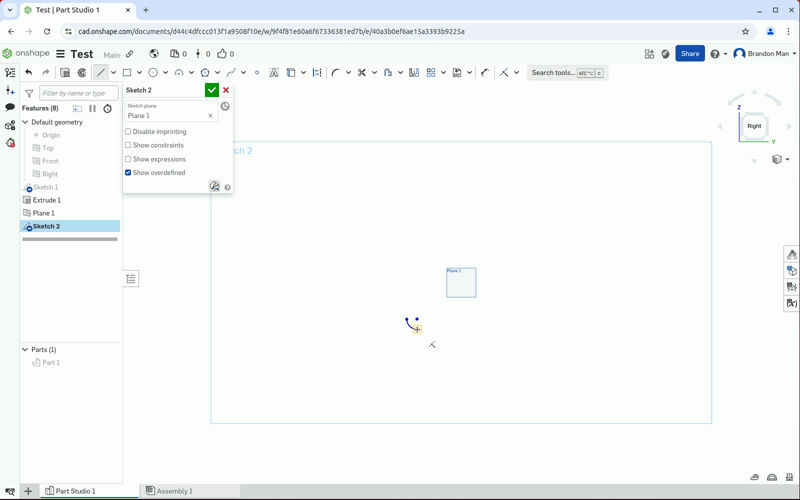
click(417, 329)
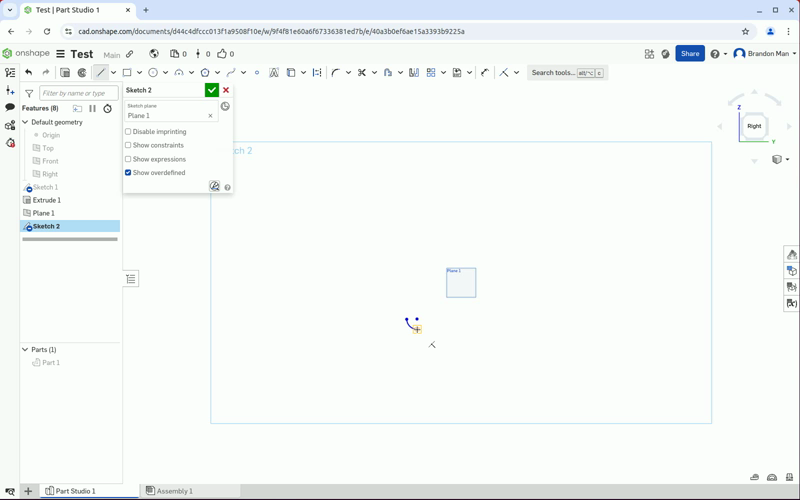
key_down(shift)
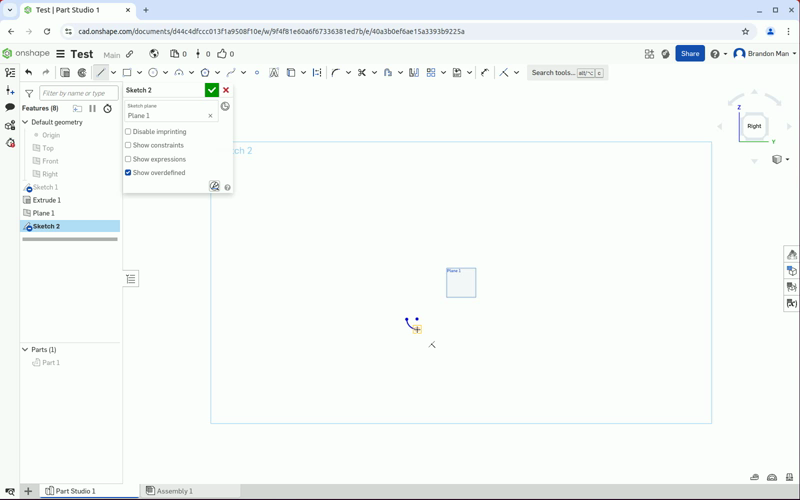
mouse_move(504, 329)
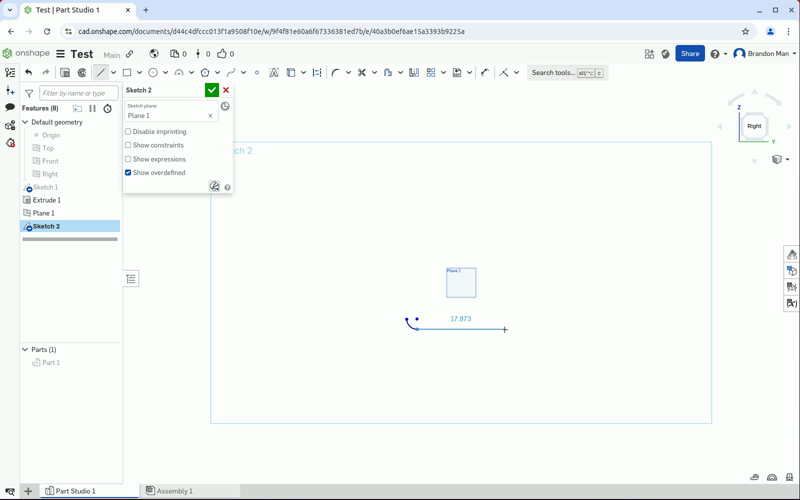
click(504, 329)
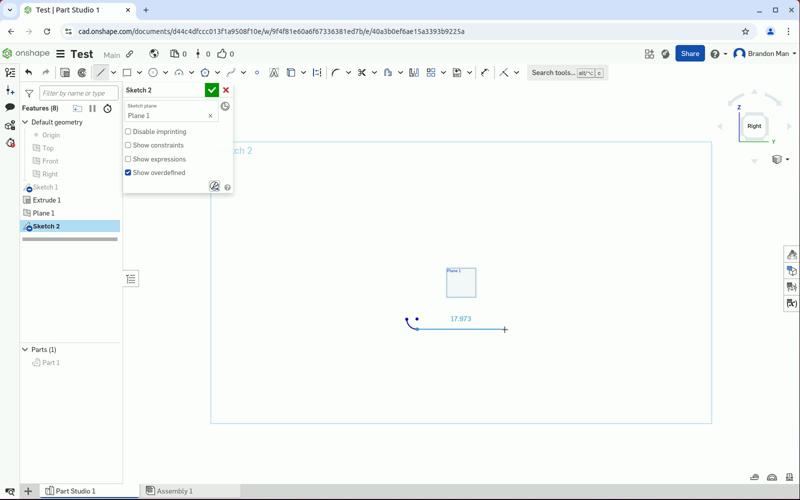
key_up(shift)
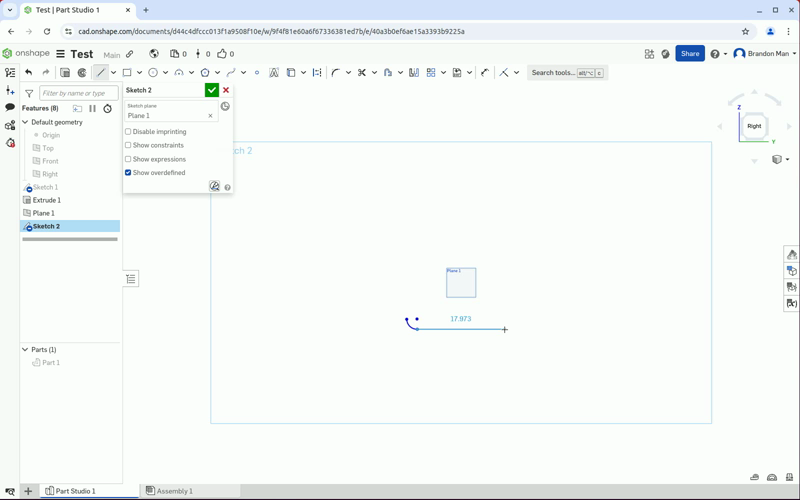
key(esc)
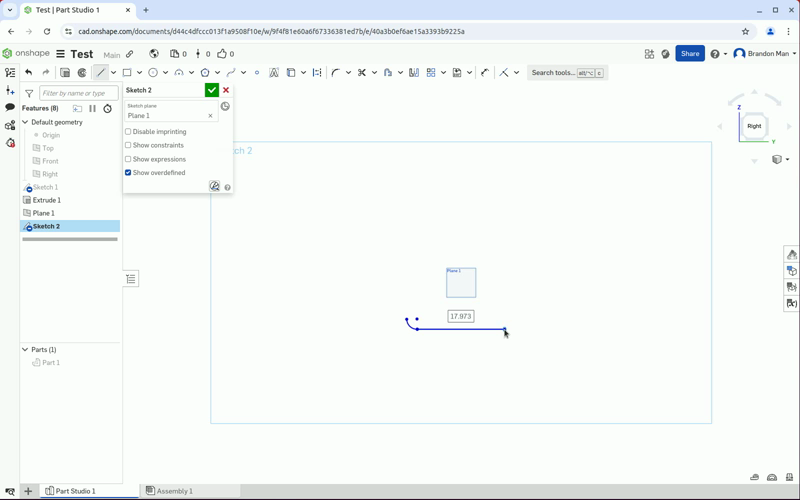
key(a)
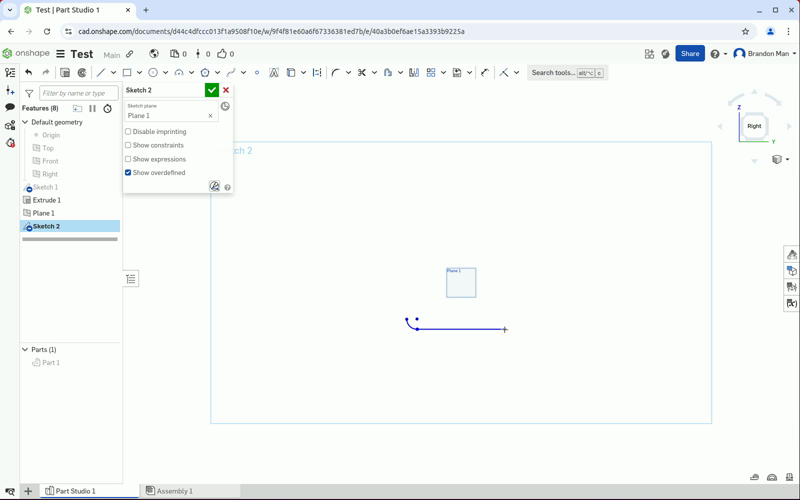
mouse_move(504, 329)
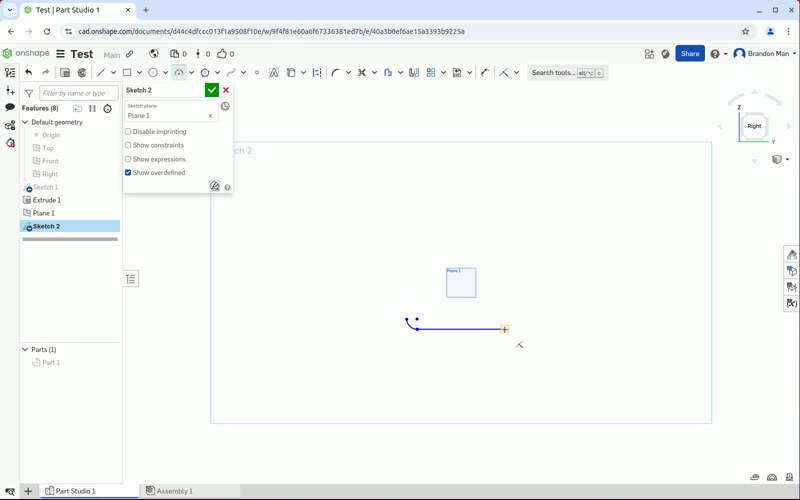
click(504, 329)
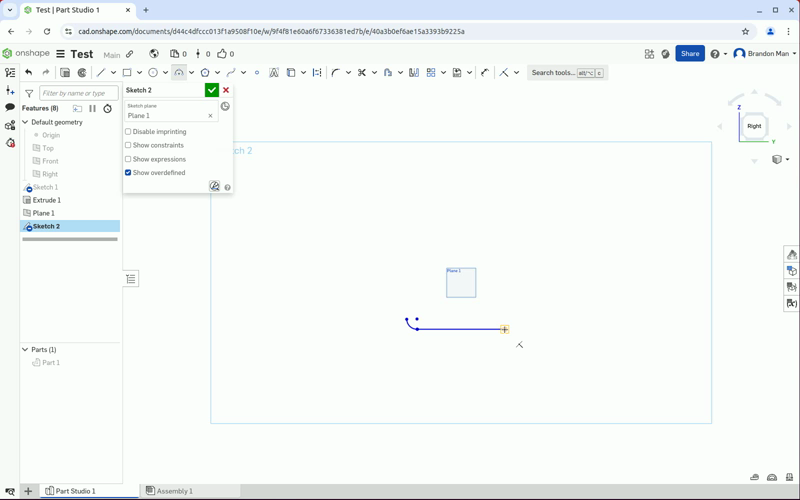
key_down(shift)
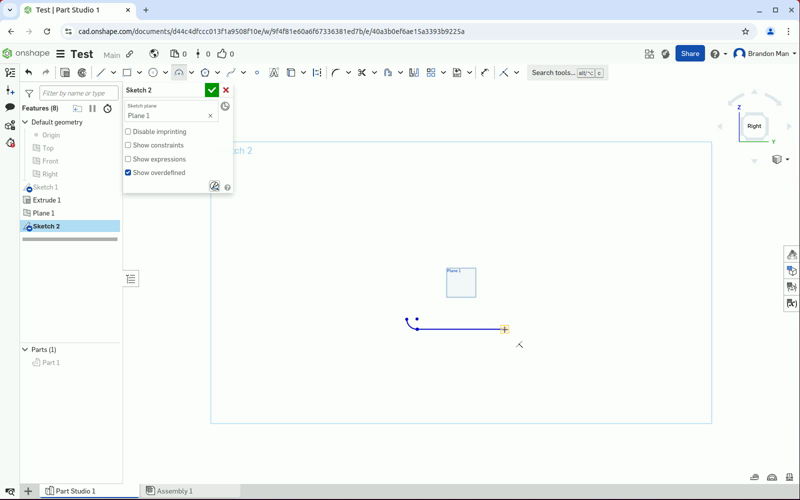
mouse_move(514, 319)
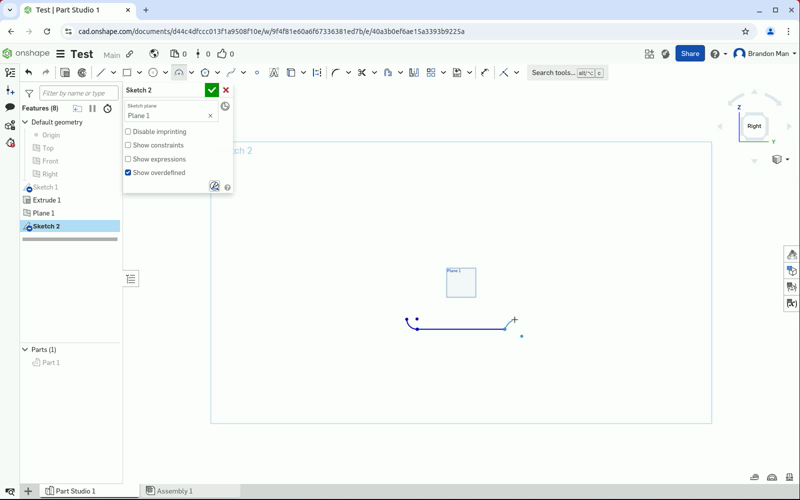
click(514, 319)
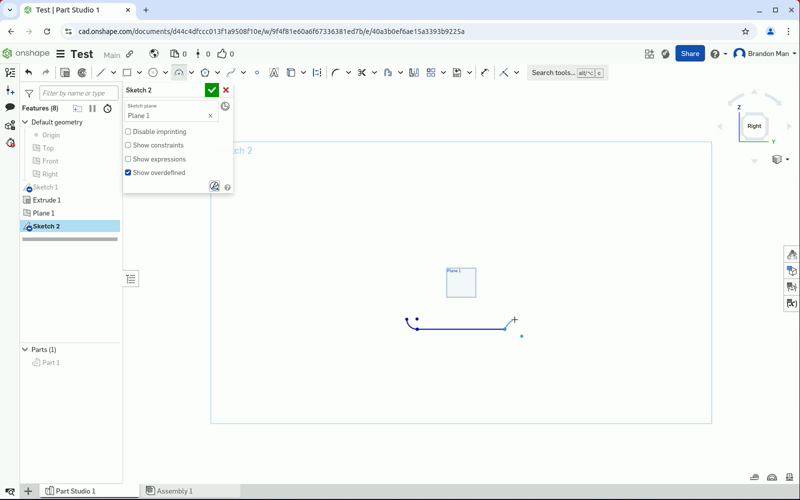
mouse_move(511, 326)
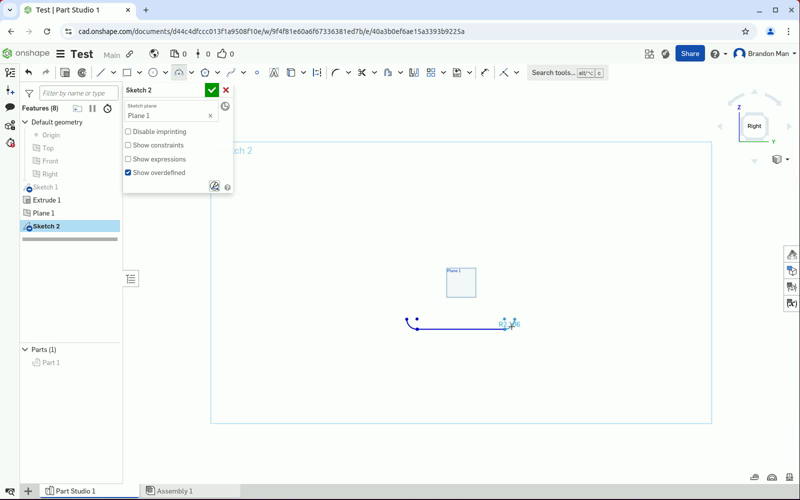
click(511, 326)
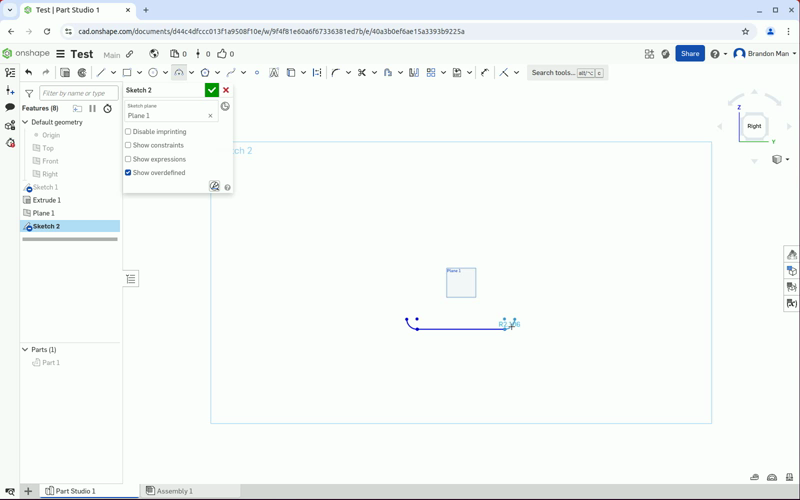
key_up(shift)
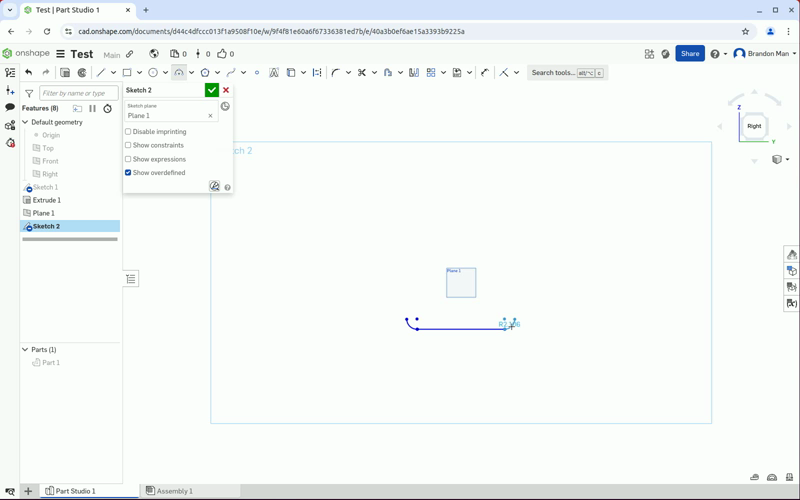
key(esc)
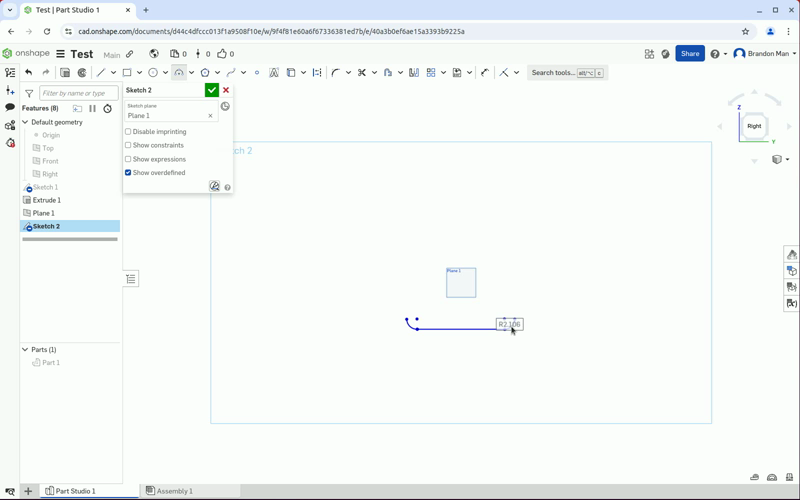
key(l)
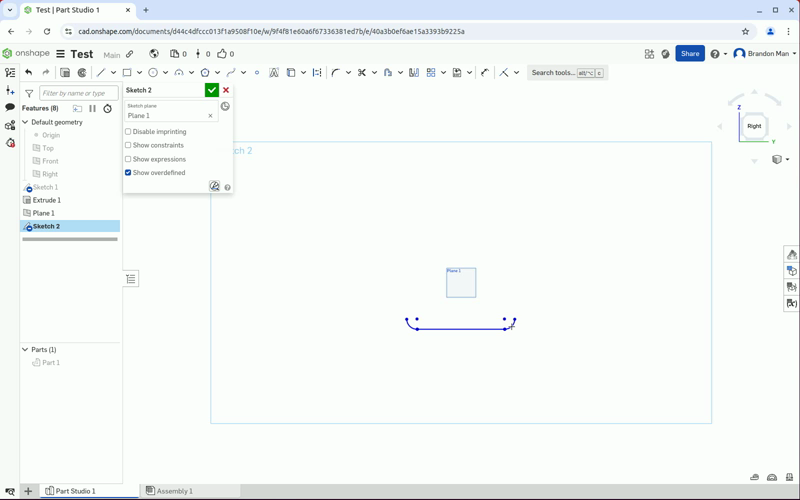
mouse_move(514, 319)
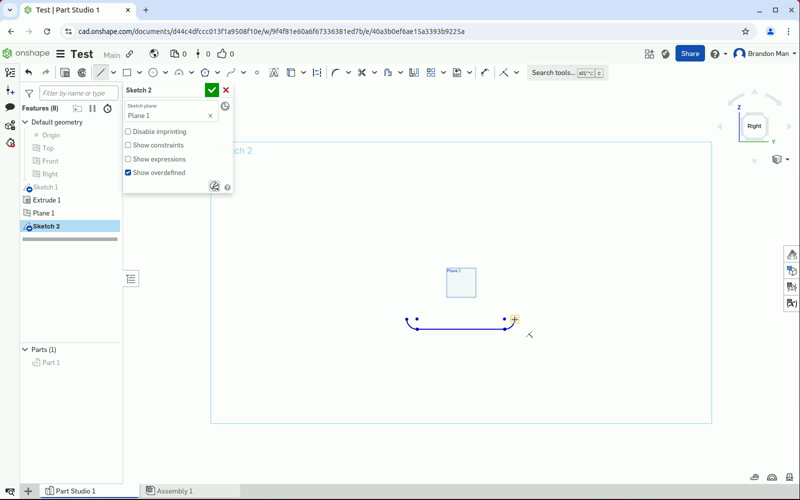
click(514, 319)
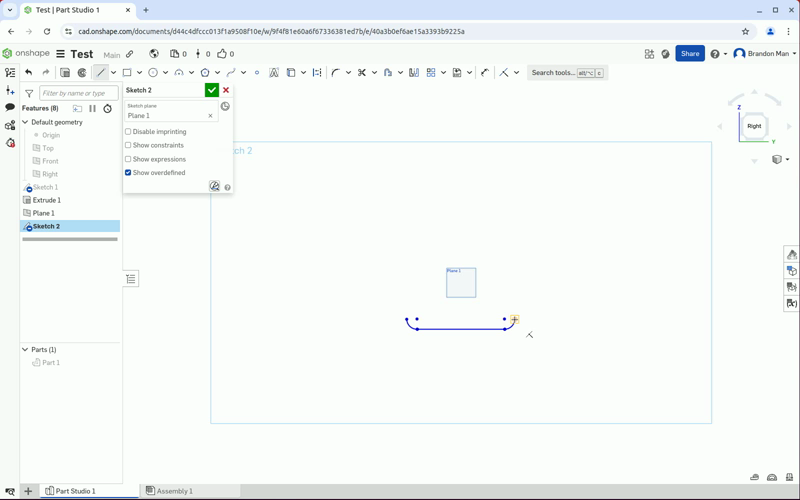
key_down(shift)
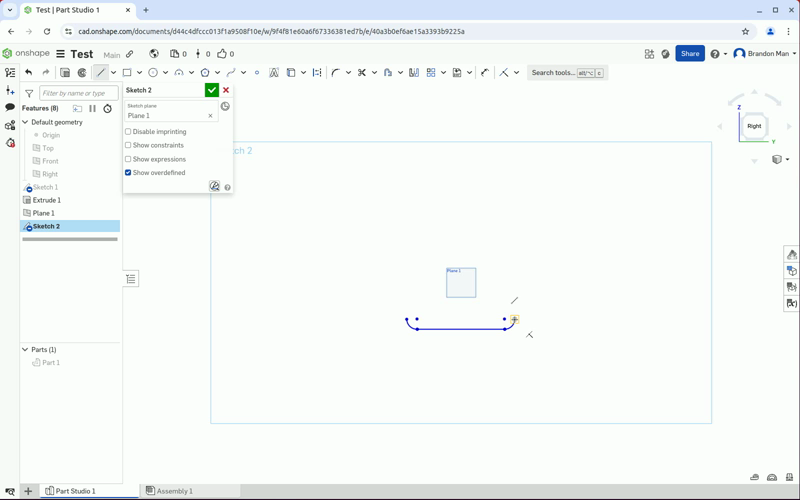
mouse_move(514, 237)
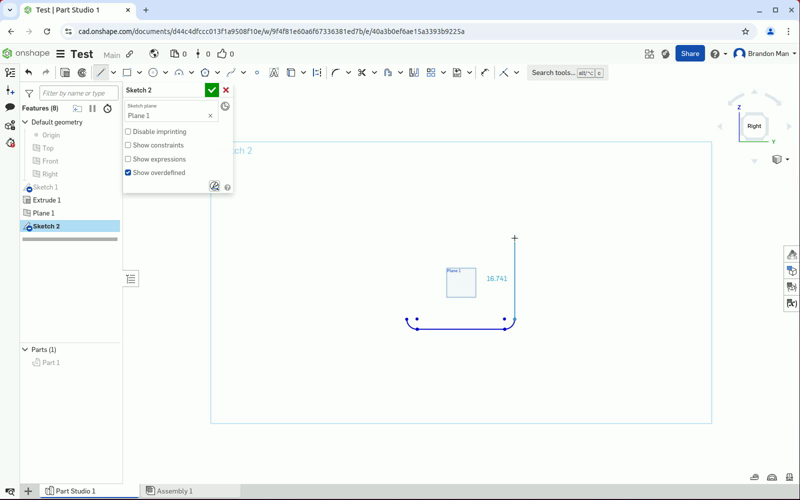
click(514, 237)
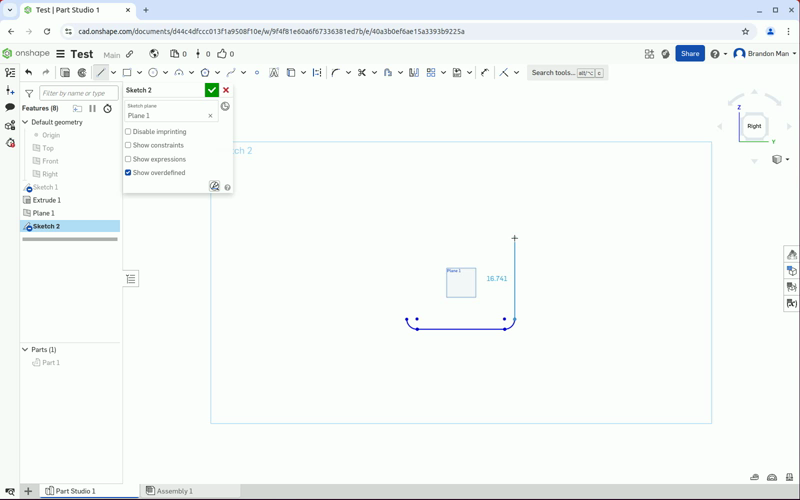
key_up(shift)
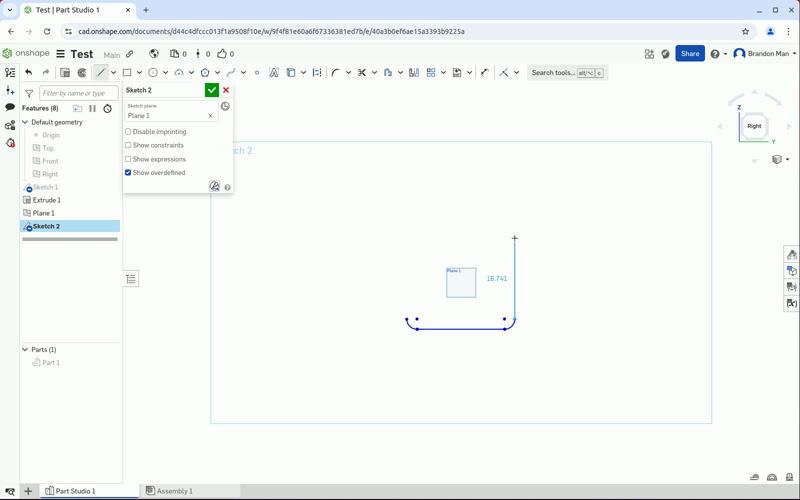
key_down(shift)
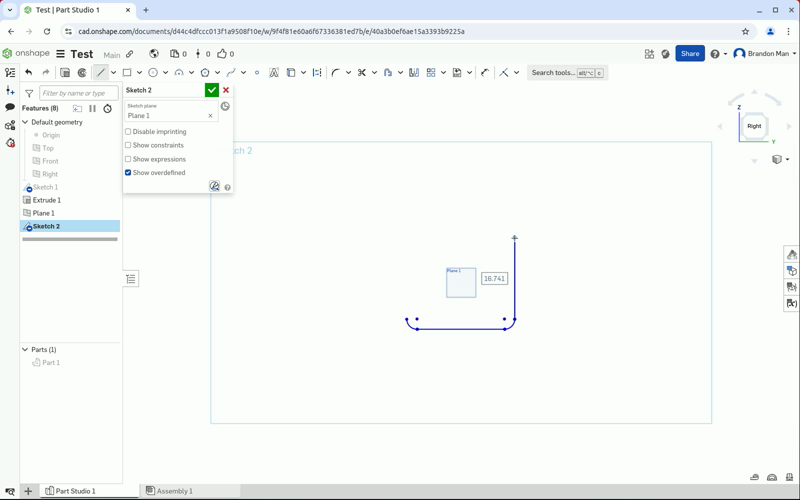
mouse_move(544, 237)
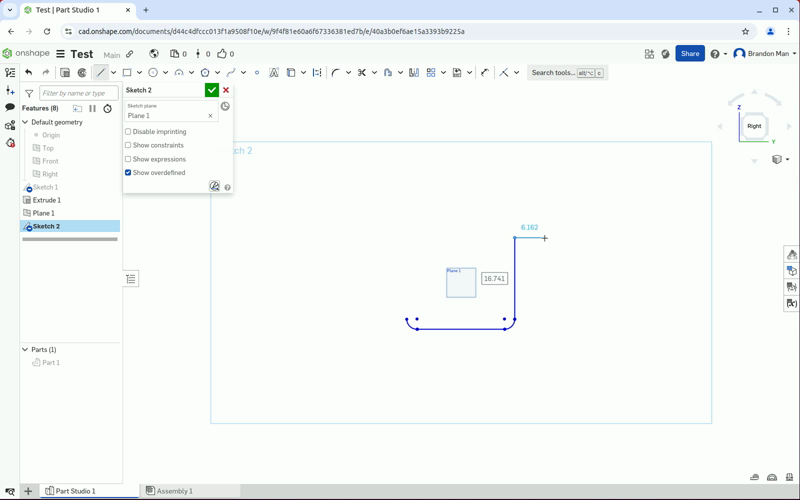
mouse_move(504, 237)
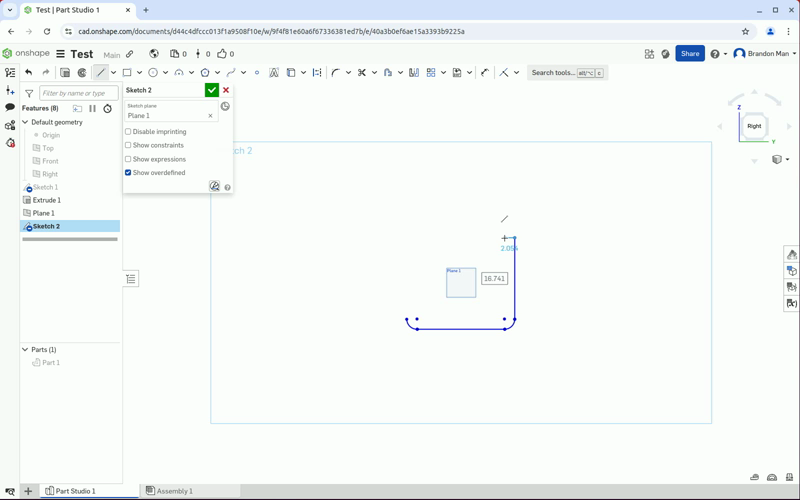
click(504, 237)
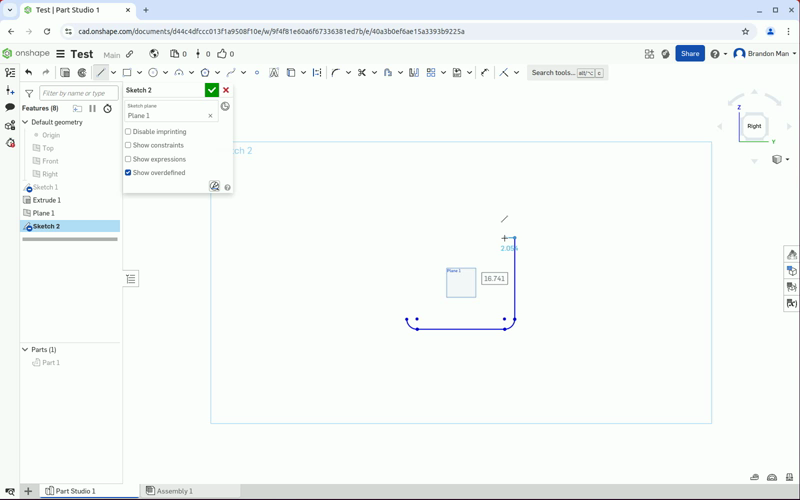
key_up(shift)
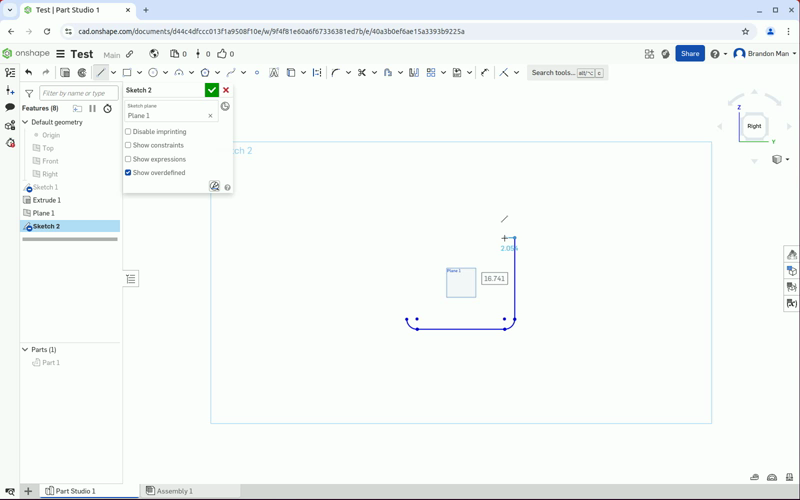
key_down(shift)
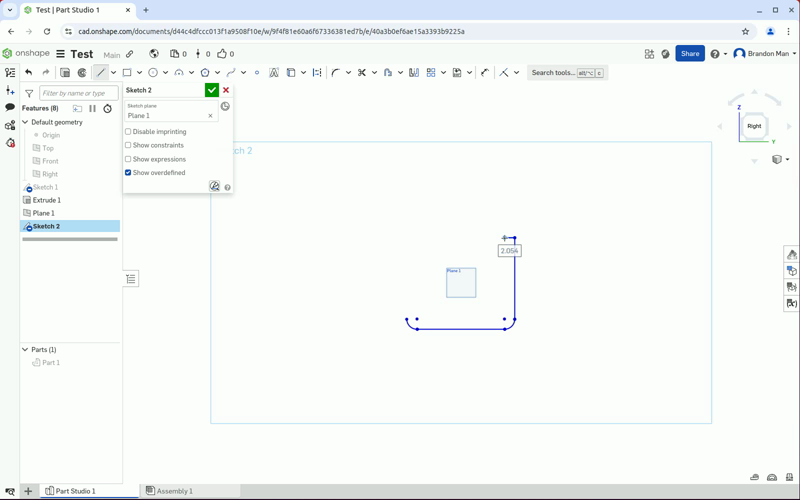
mouse_move(504, 313)
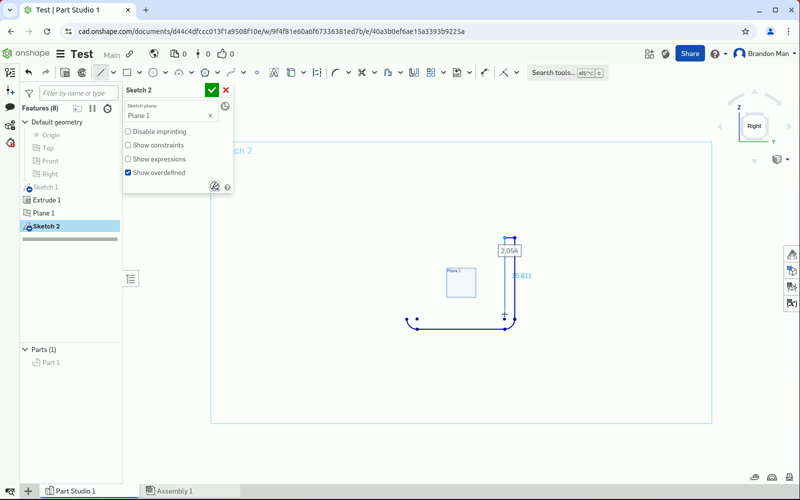
click(504, 313)
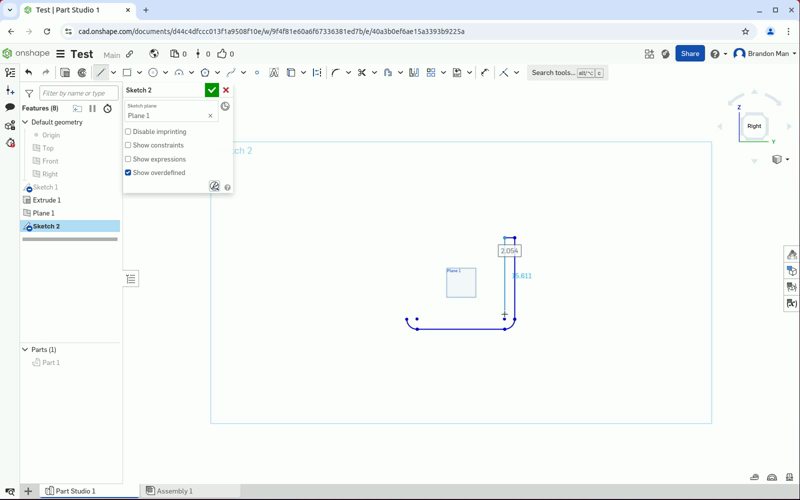
key_up(shift)
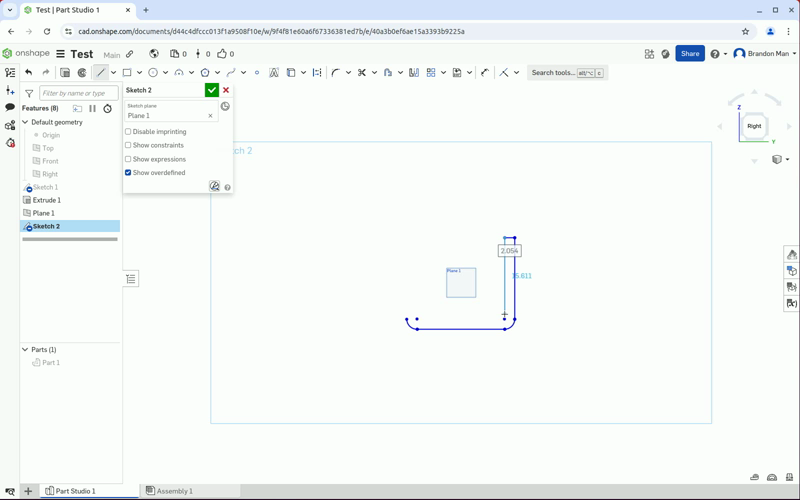
key(esc)
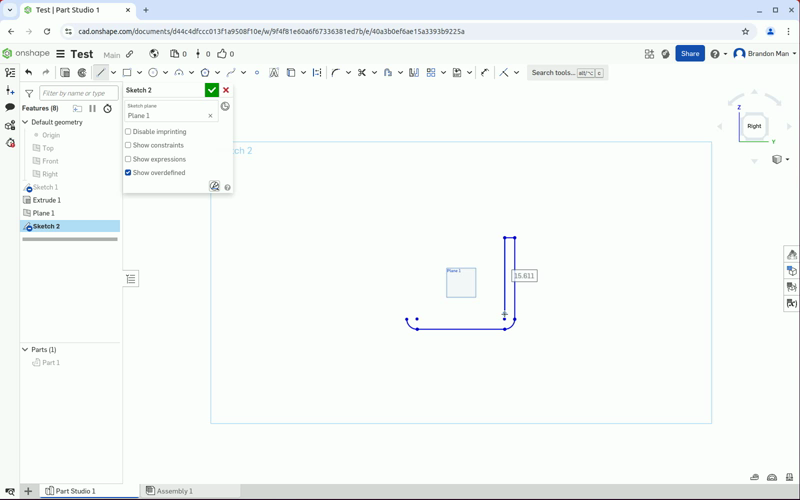
key(a)
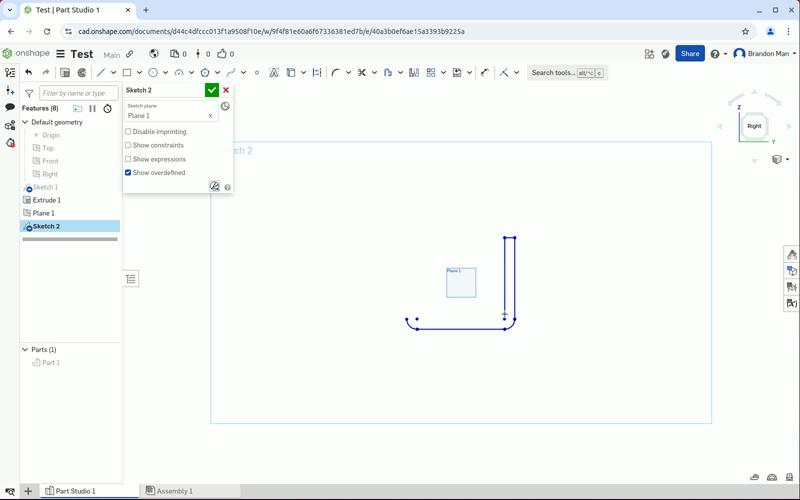
mouse_move(504, 313)
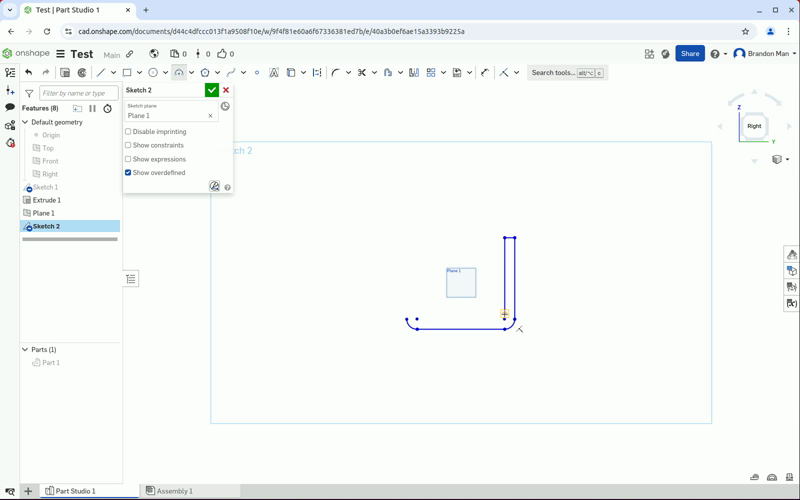
click(504, 313)
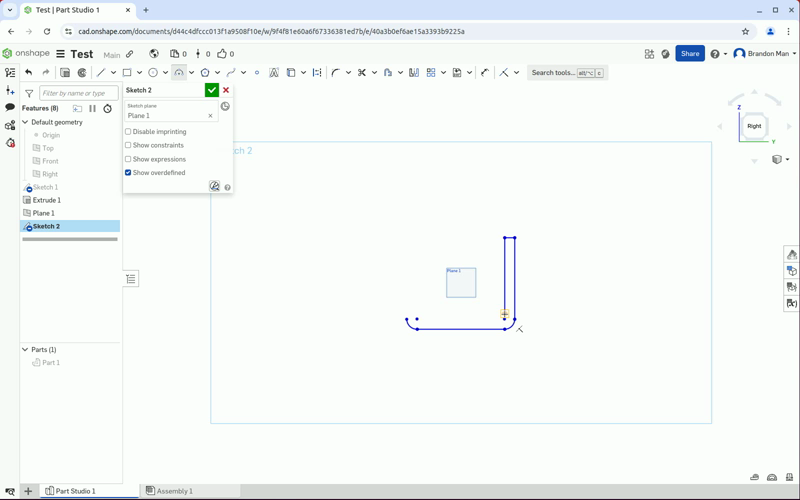
key_down(shift)
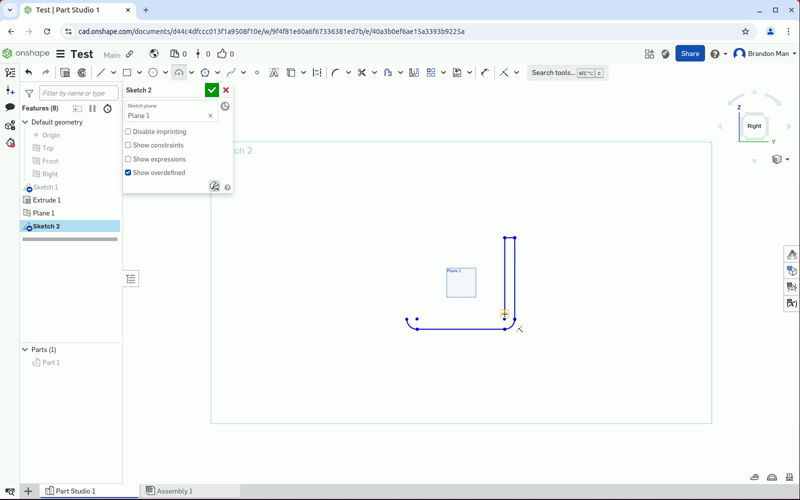
mouse_move(498, 319)
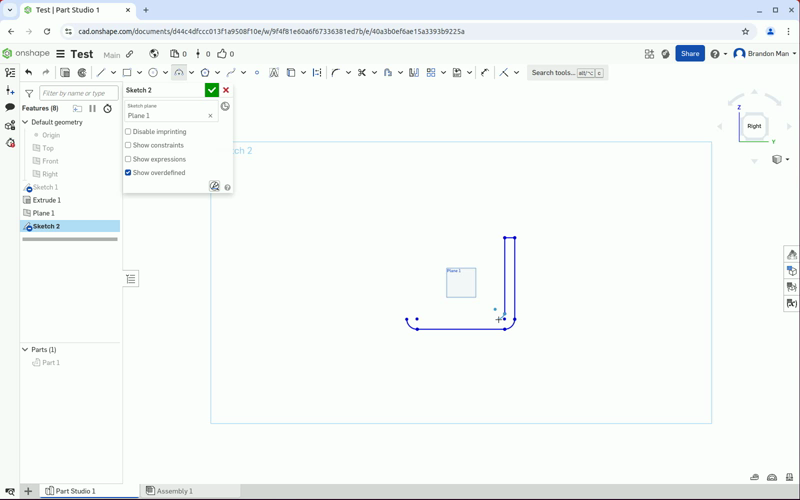
click(498, 319)
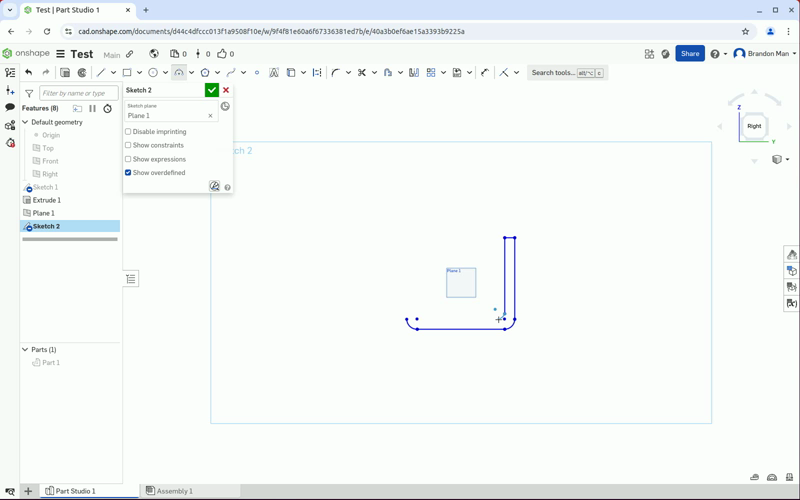
mouse_move(502, 317)
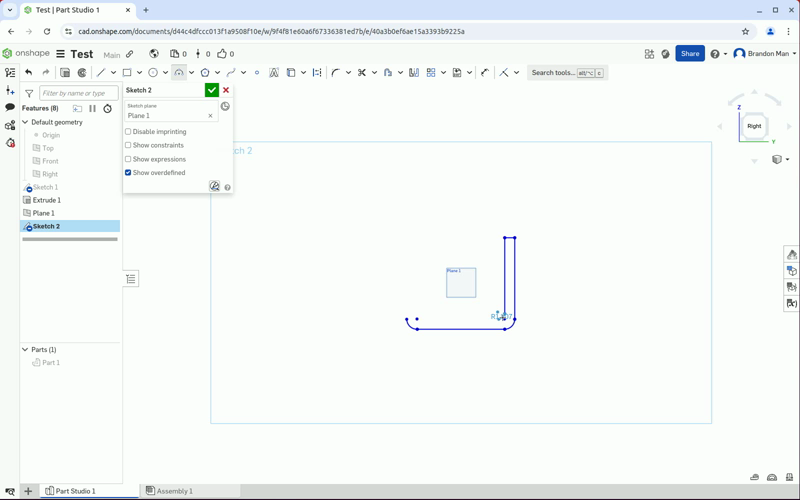
scroll(6)
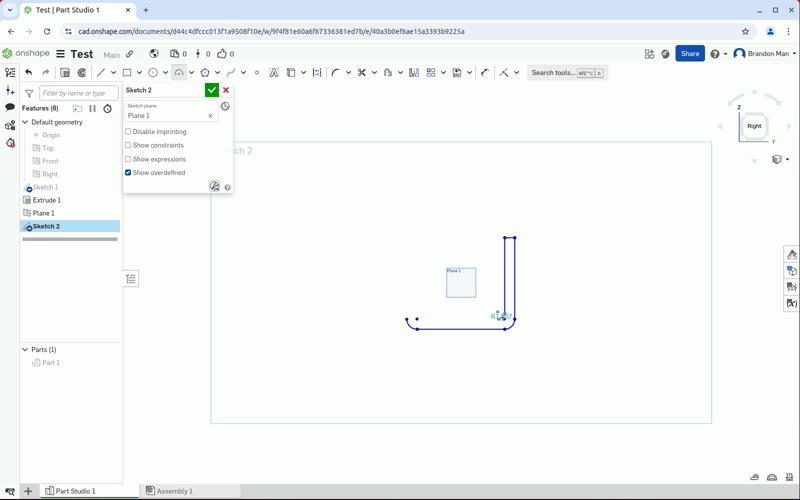
scroll(6)
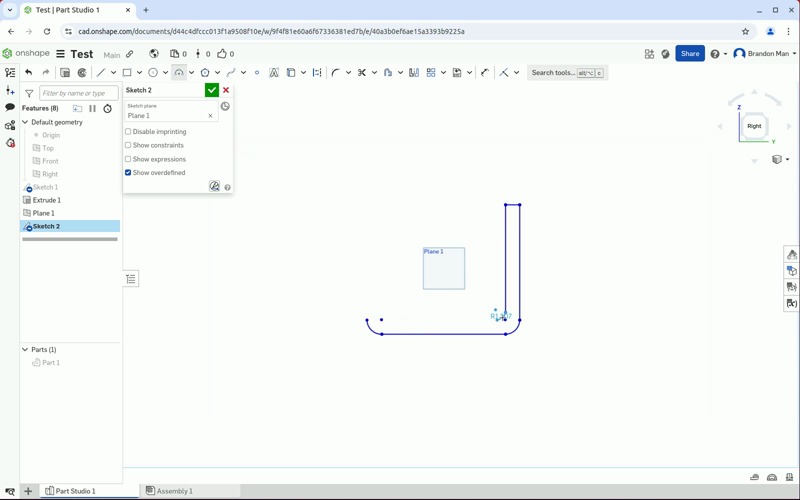
scroll(6)
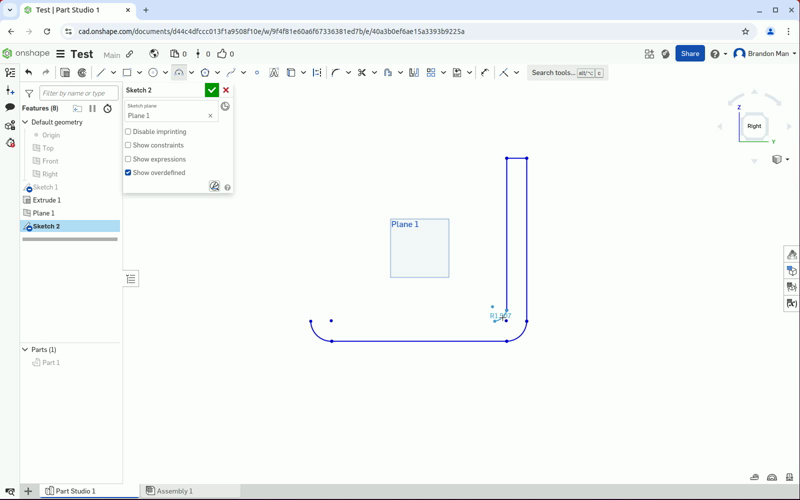
scroll(6)
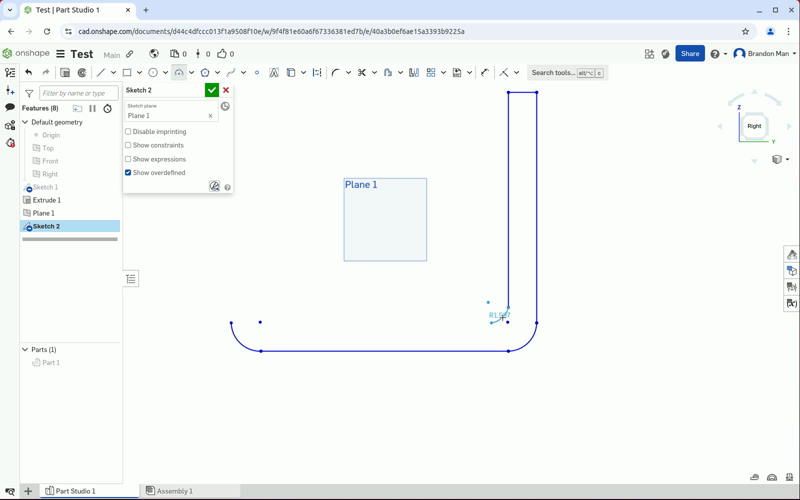
scroll(6)
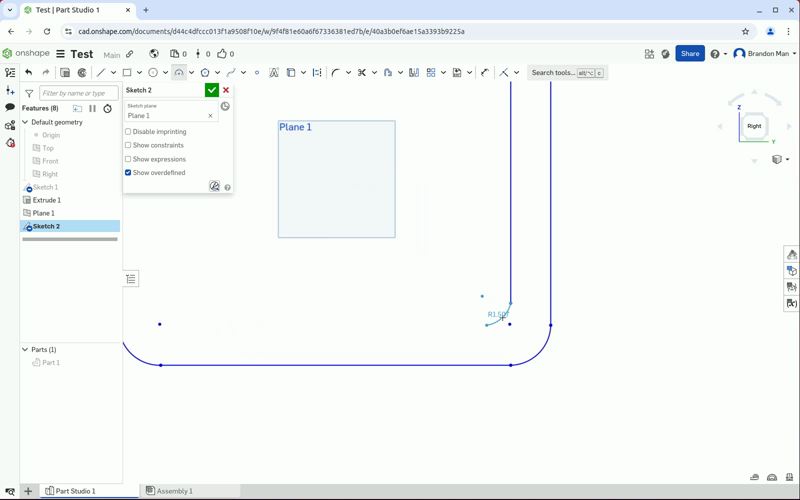
scroll(6)
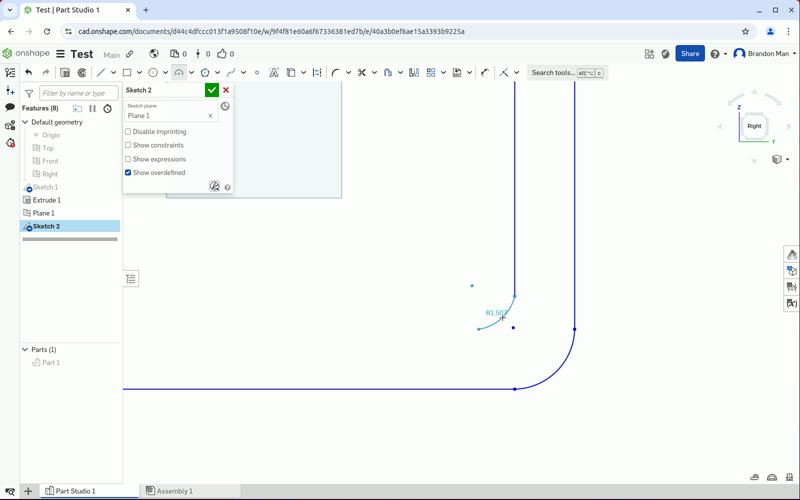
scroll(6)
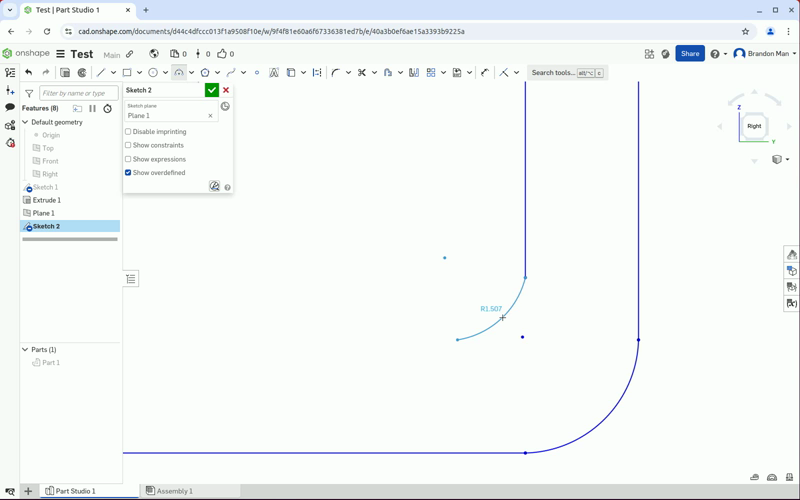
click(502, 317)
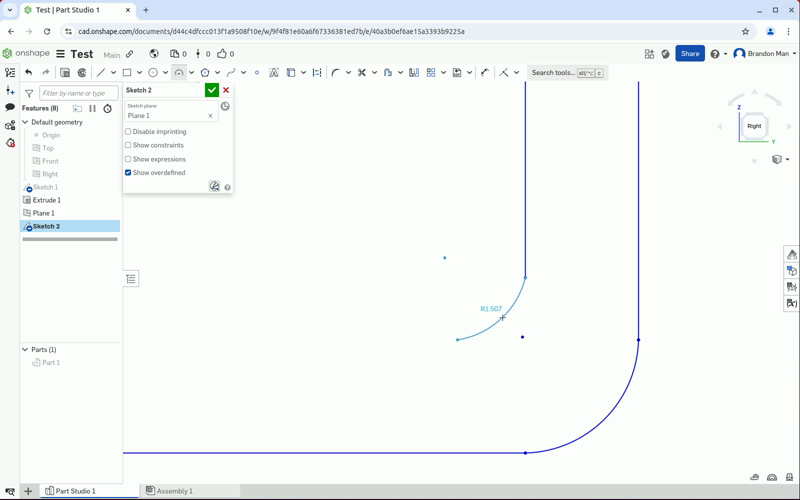
scroll(-6)
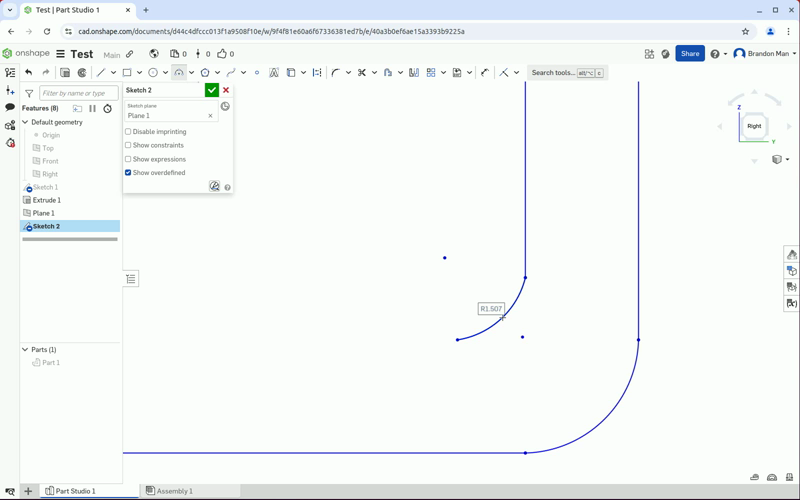
scroll(-6)
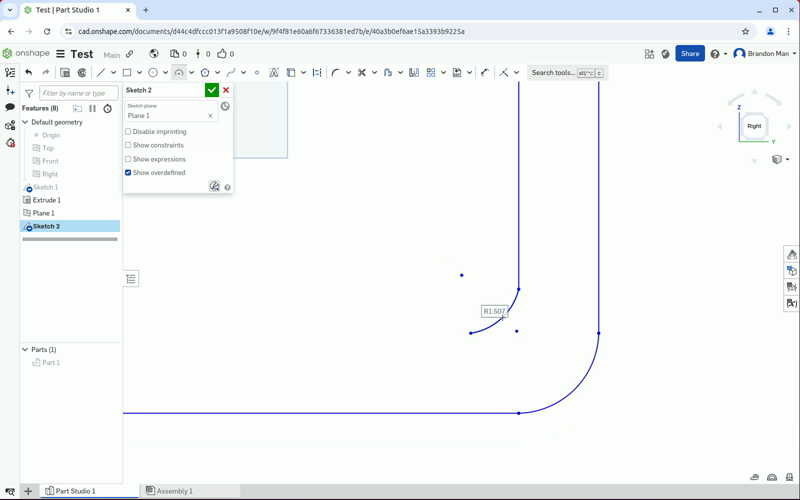
scroll(-6)
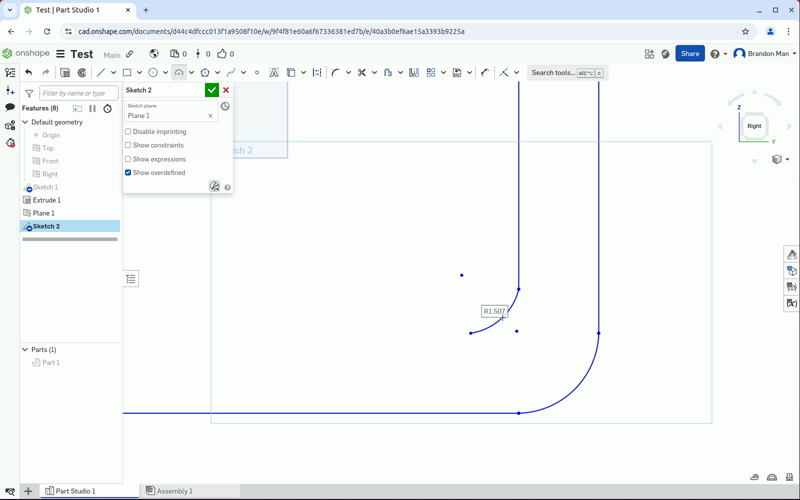
scroll(-6)
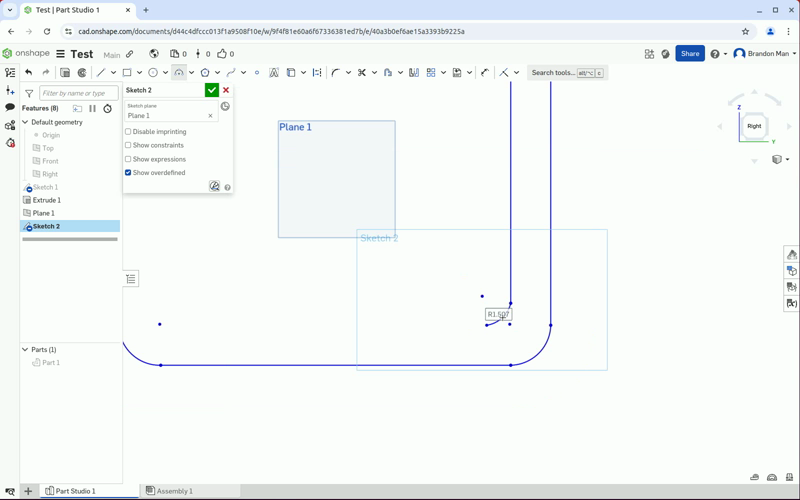
scroll(-6)
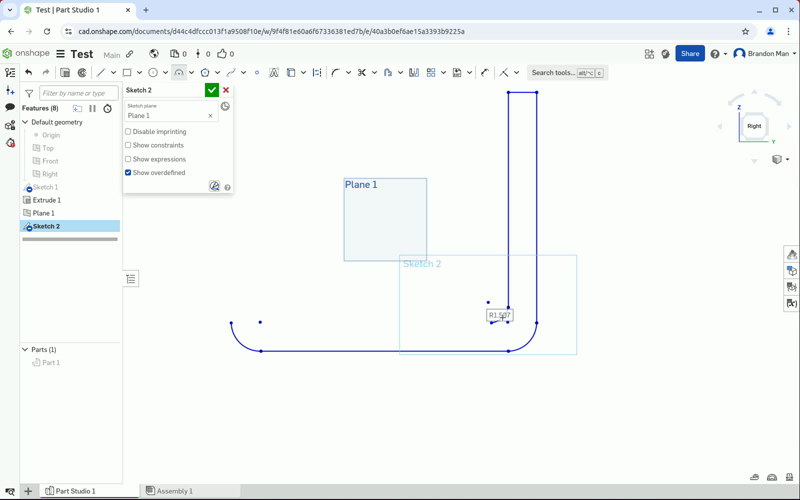
scroll(-6)
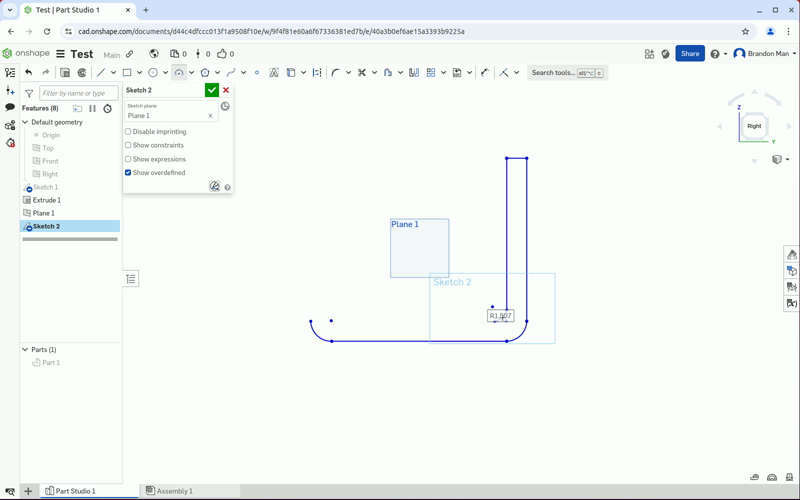
scroll(-6)
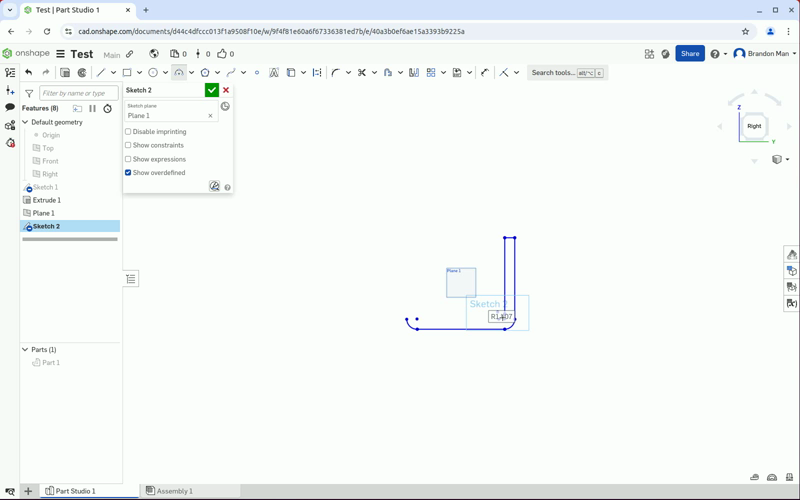
key_up(shift)
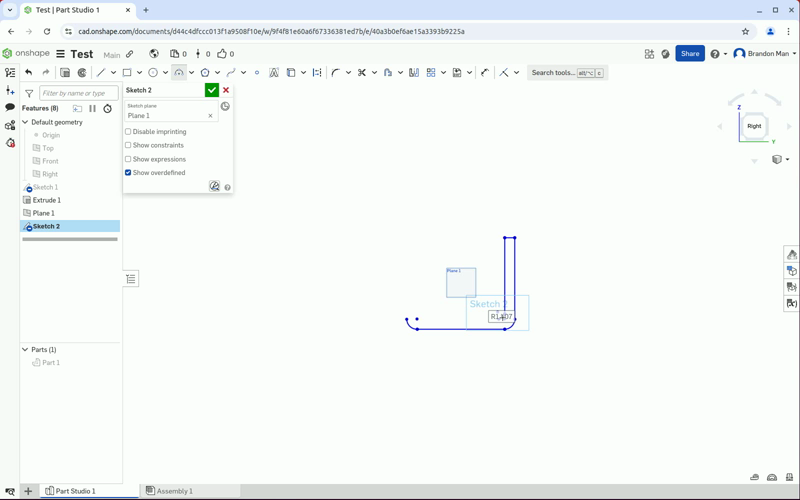
key(esc)
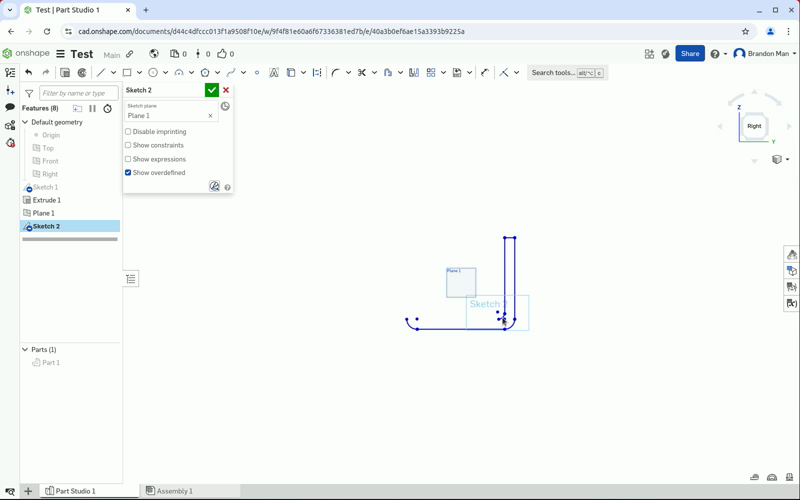
key(l)
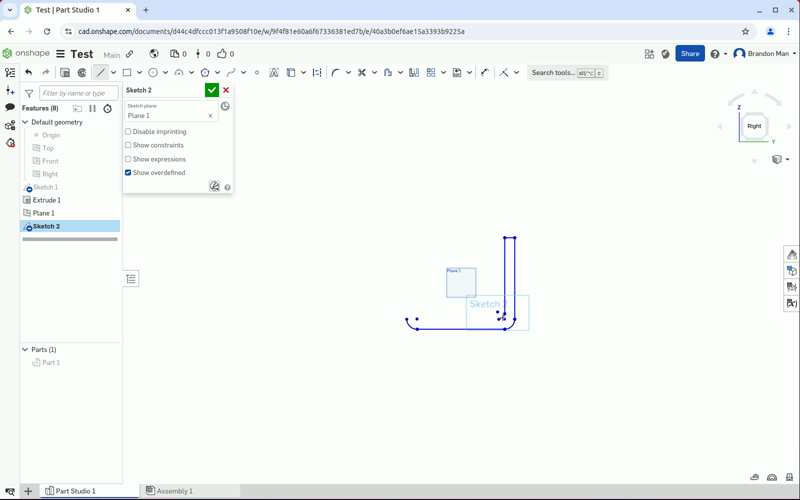
mouse_move(498, 319)
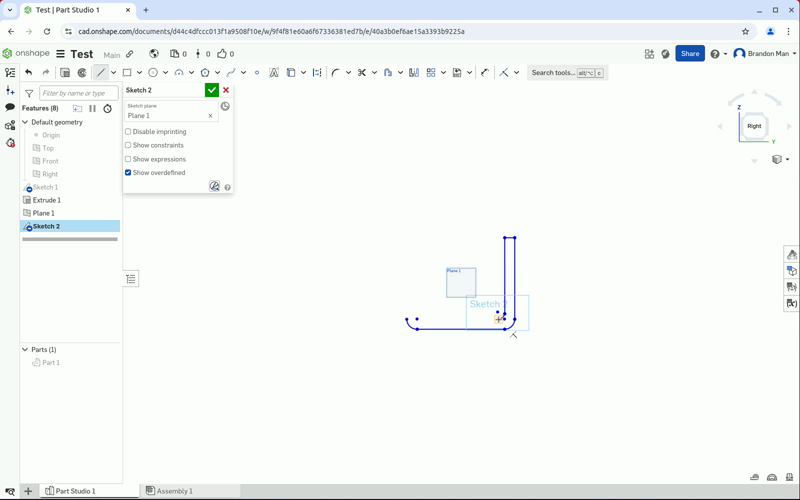
scroll(6)
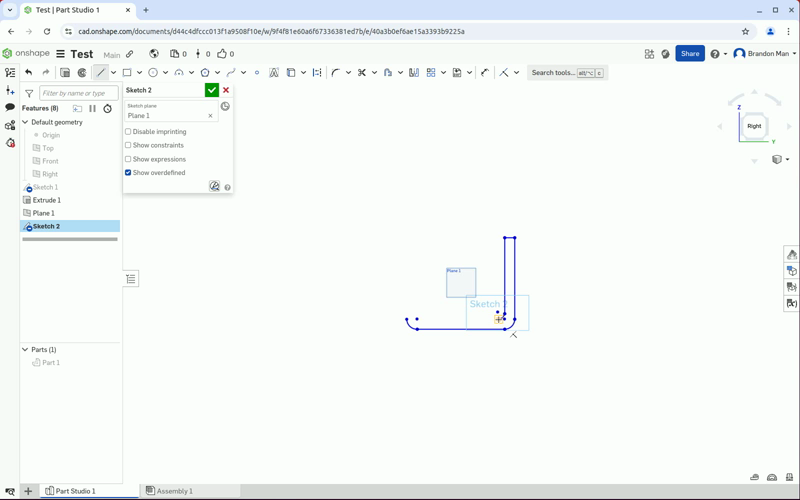
scroll(6)
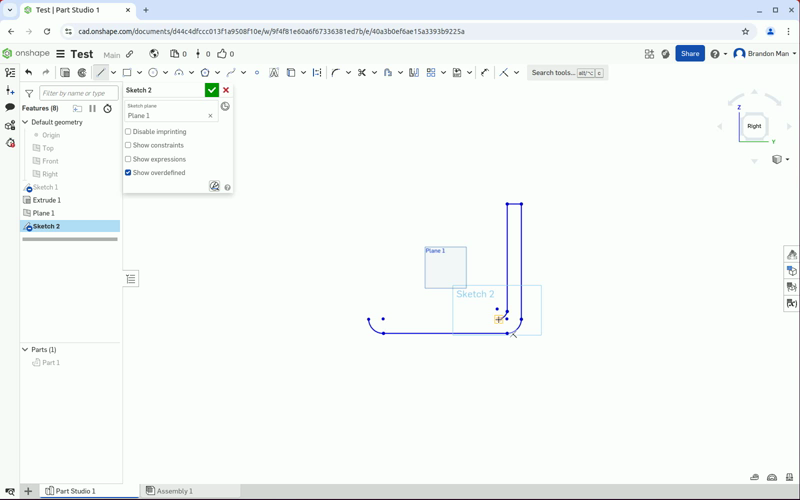
scroll(6)
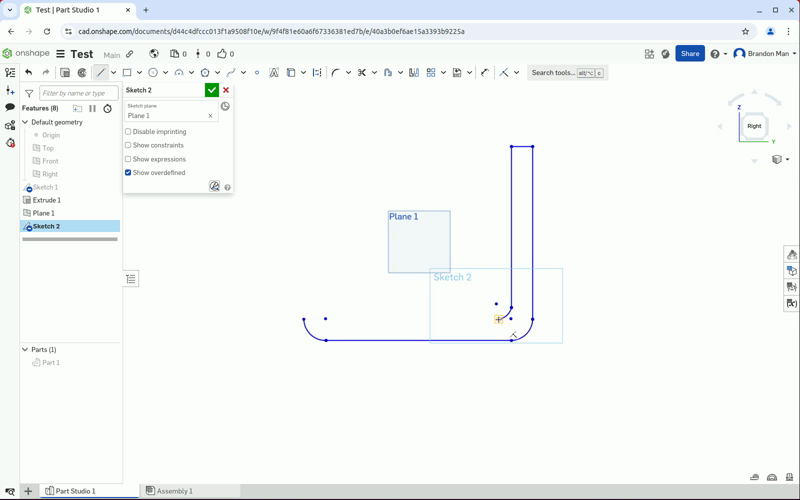
scroll(6)
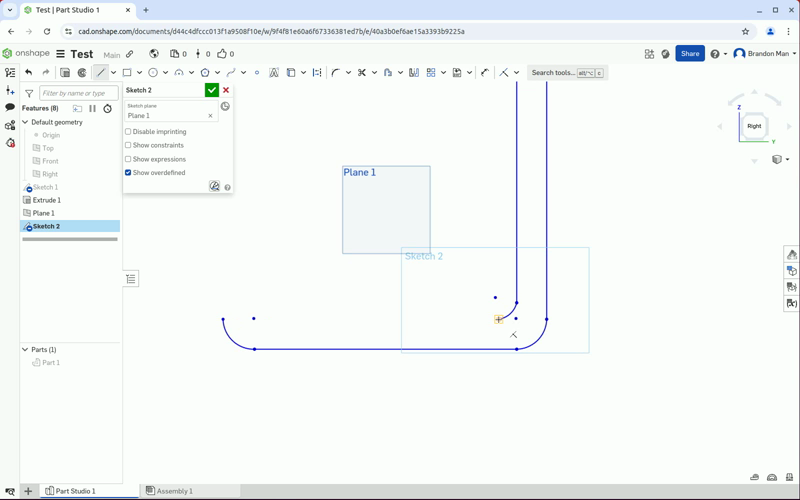
scroll(6)
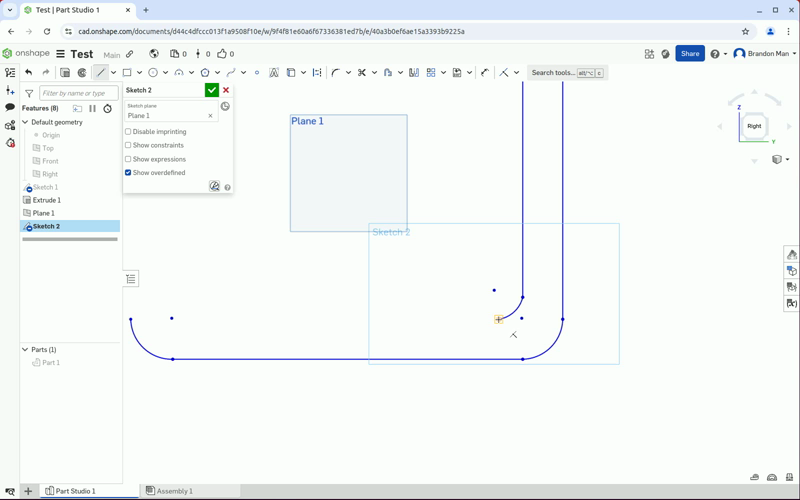
scroll(6)
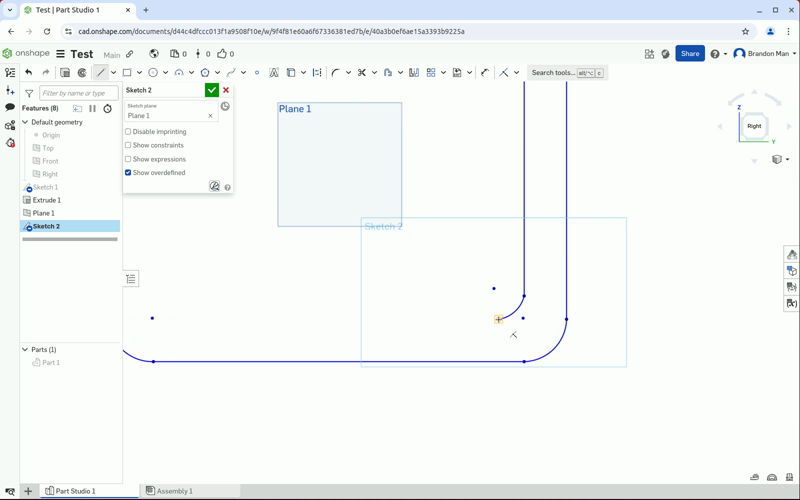
scroll(6)
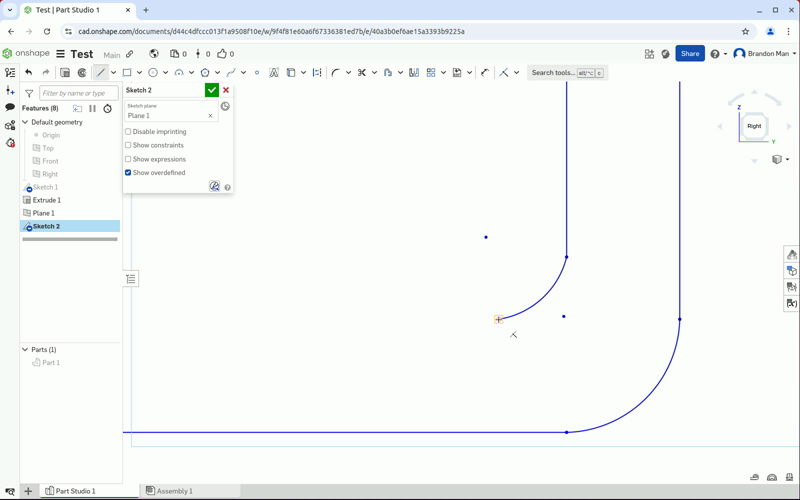
click(498, 319)
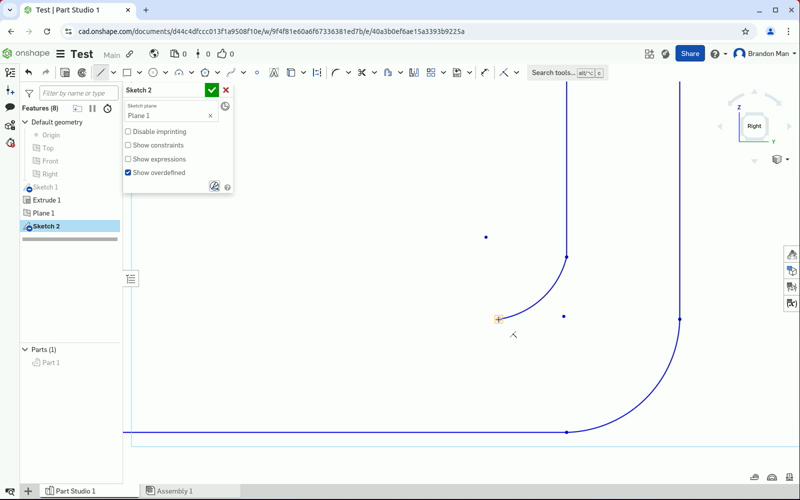
scroll(-6)
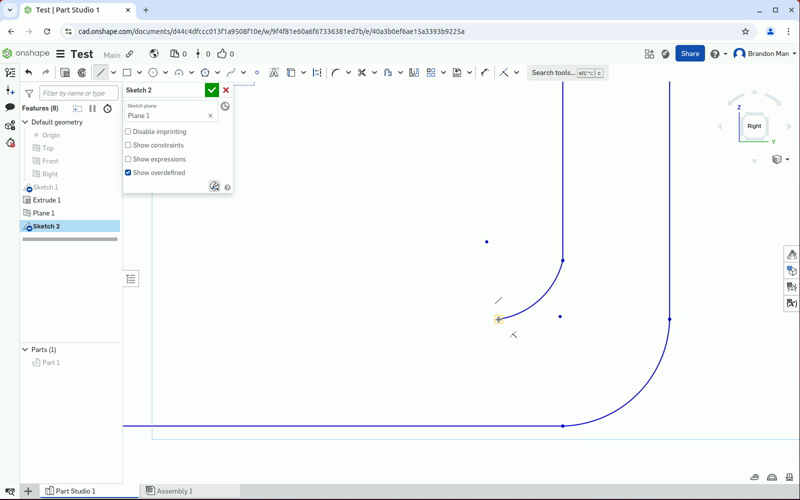
scroll(-6)
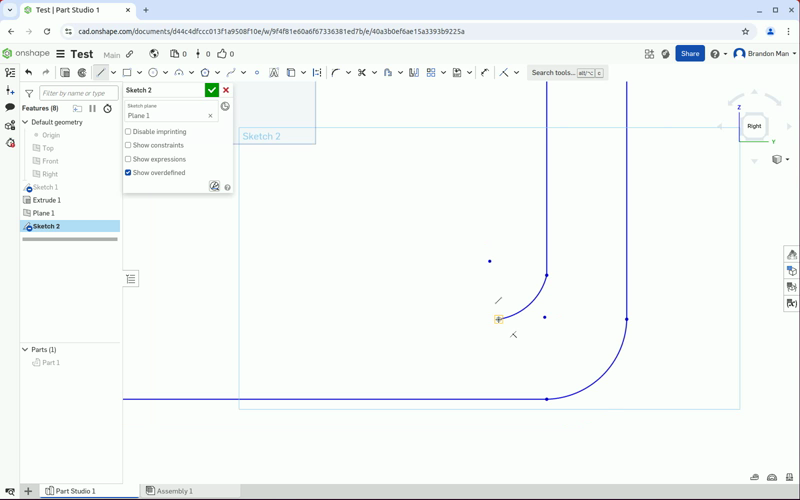
scroll(-6)
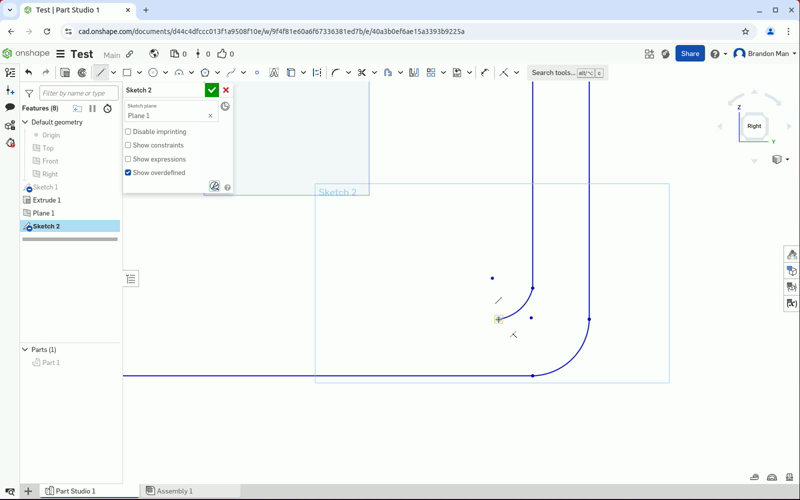
scroll(-6)
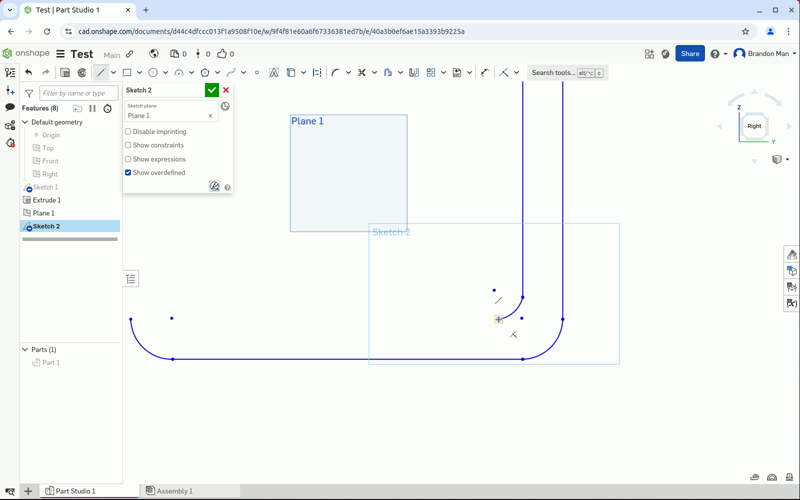
scroll(-6)
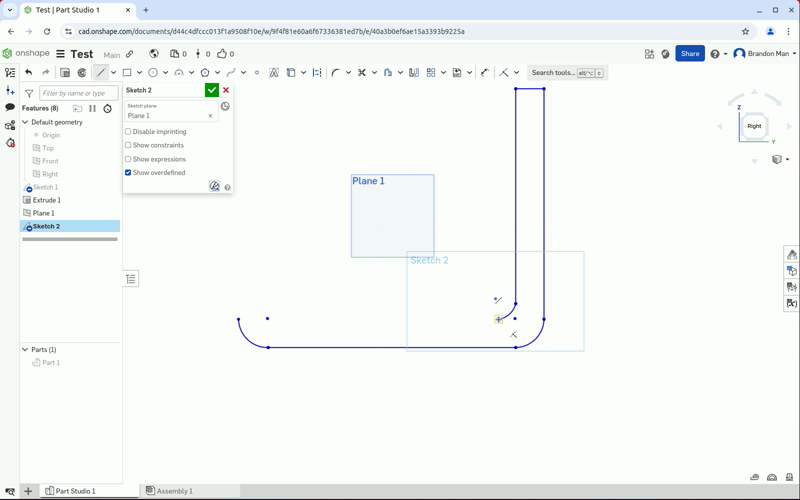
scroll(-6)
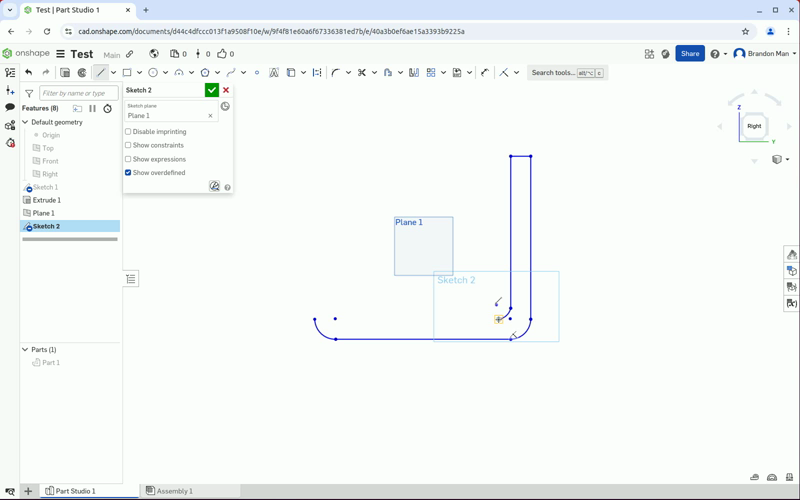
scroll(-6)
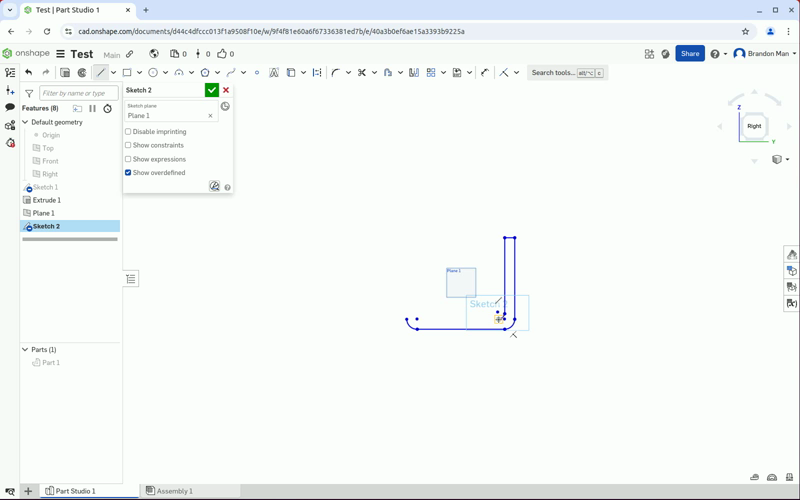
key_down(shift)
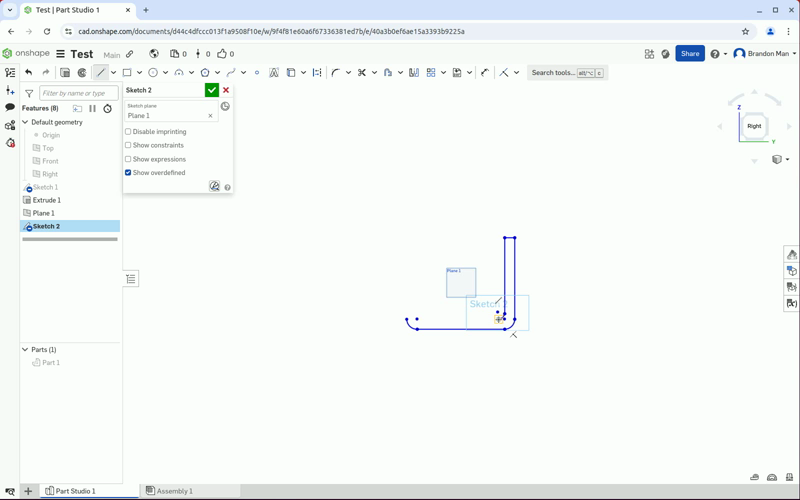
mouse_move(422, 319)
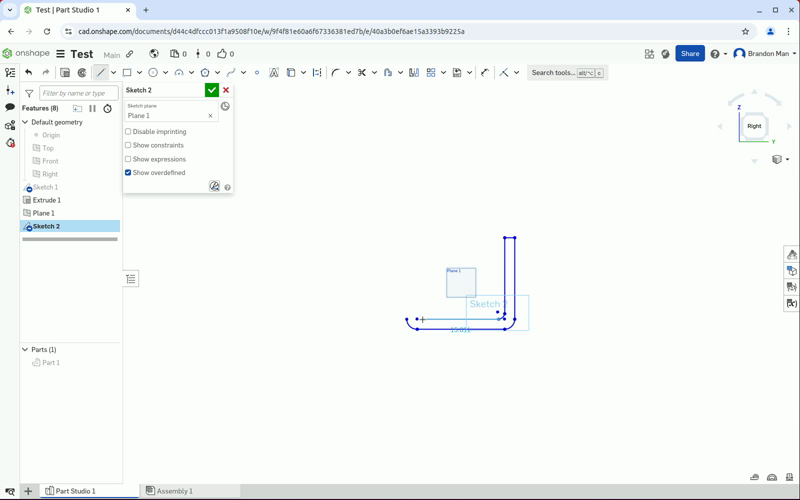
click(422, 319)
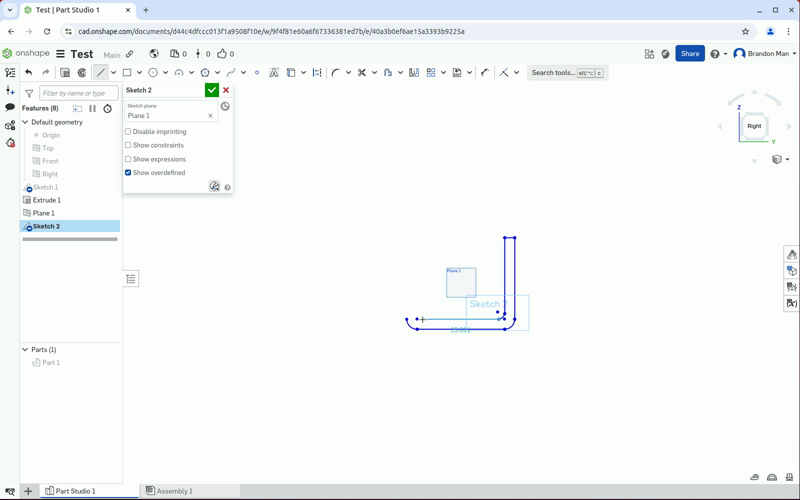
key_up(shift)
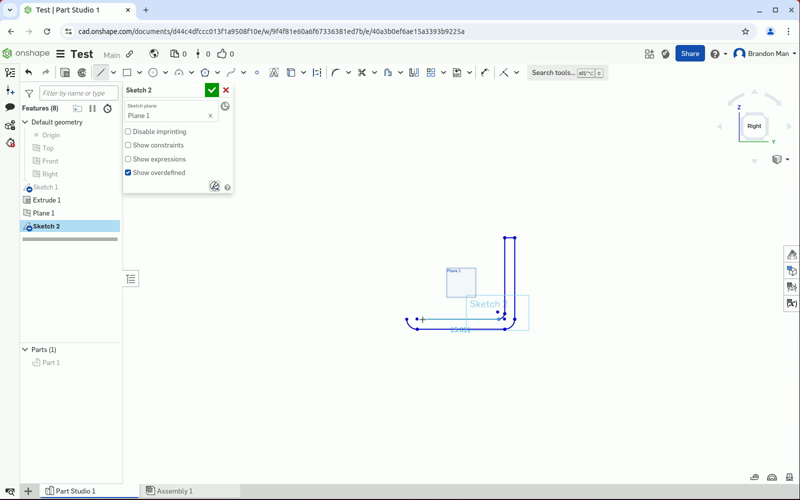
key(esc)
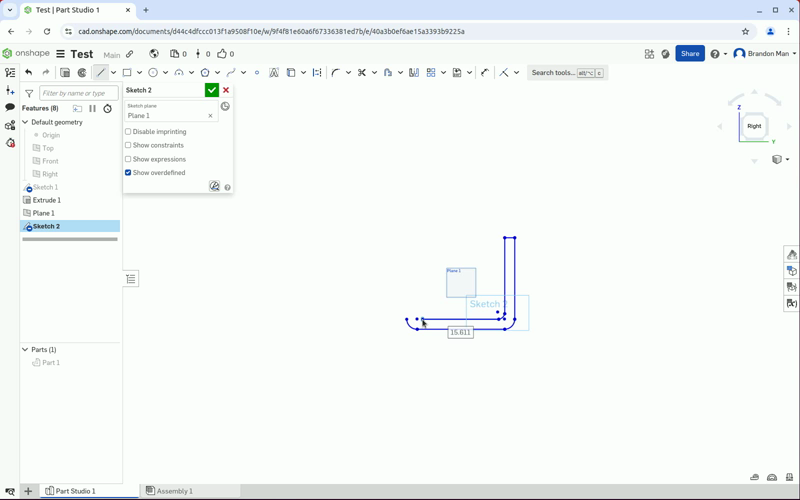
key(a)
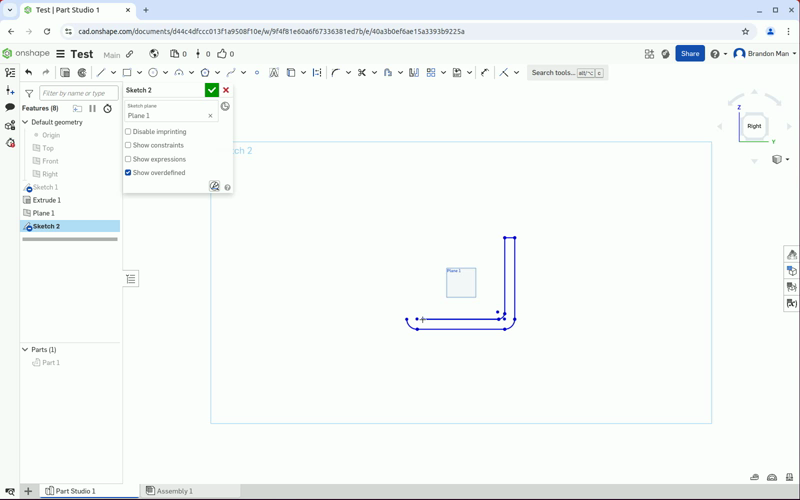
mouse_move(422, 319)
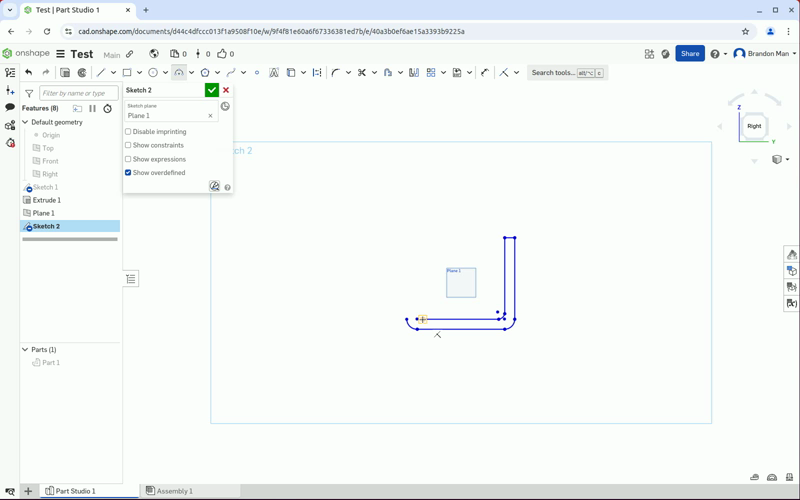
click(422, 319)
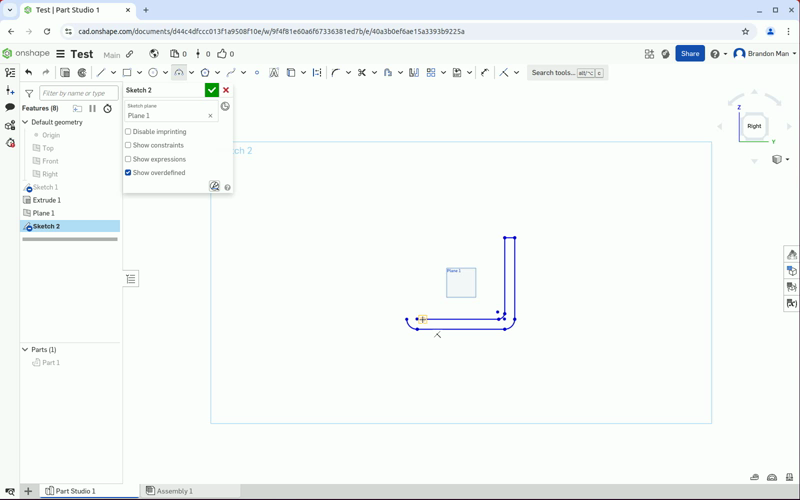
key_down(shift)
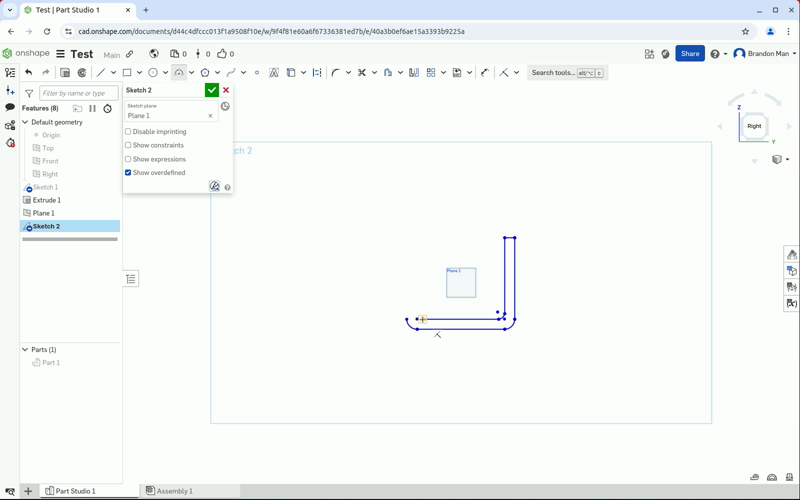
mouse_move(417, 313)
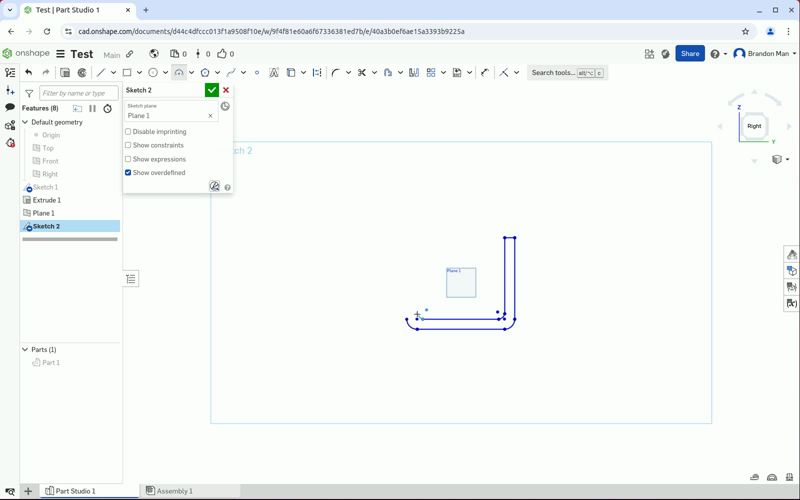
click(417, 313)
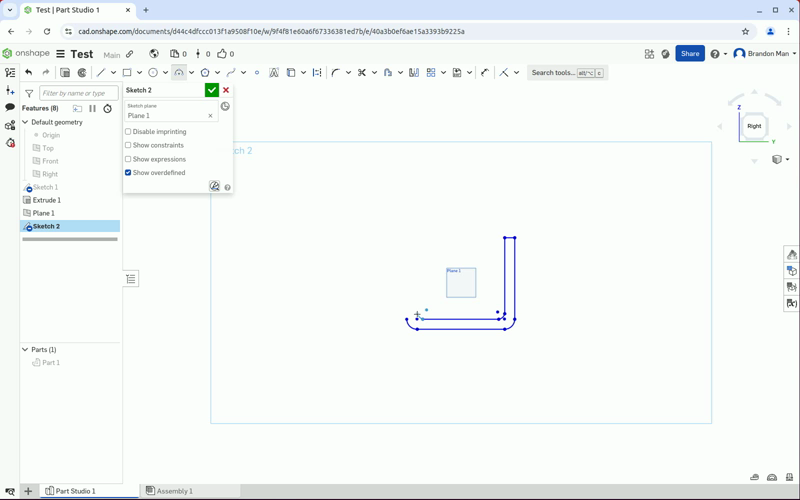
mouse_move(418, 317)
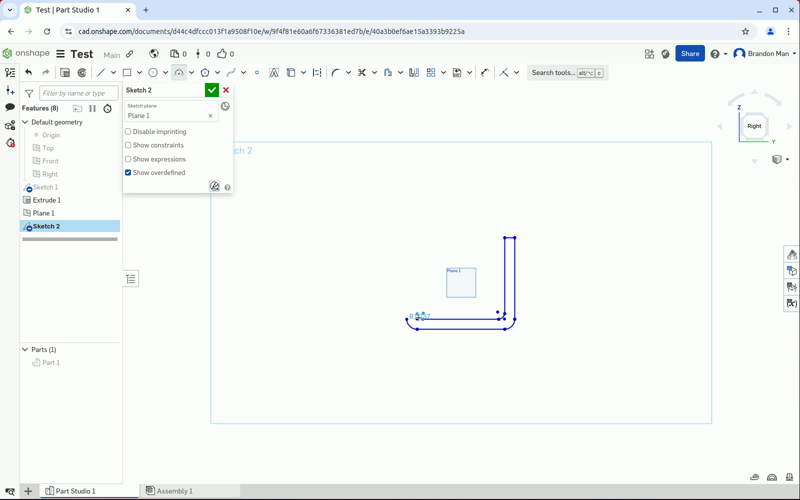
scroll(6)
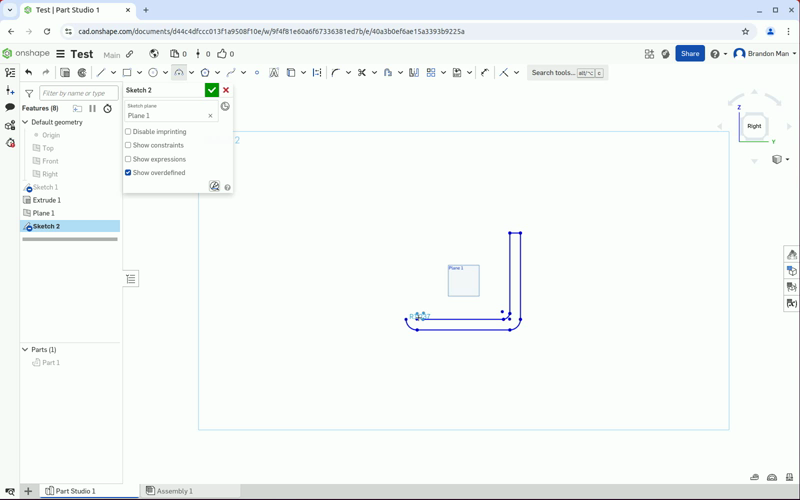
scroll(6)
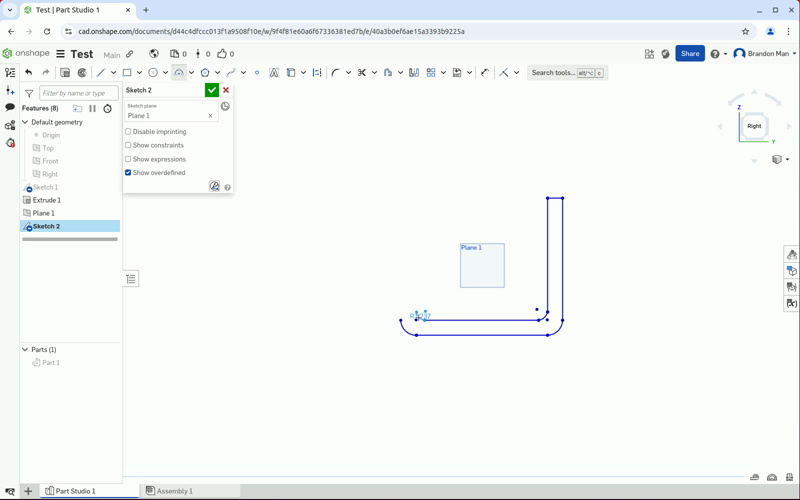
scroll(6)
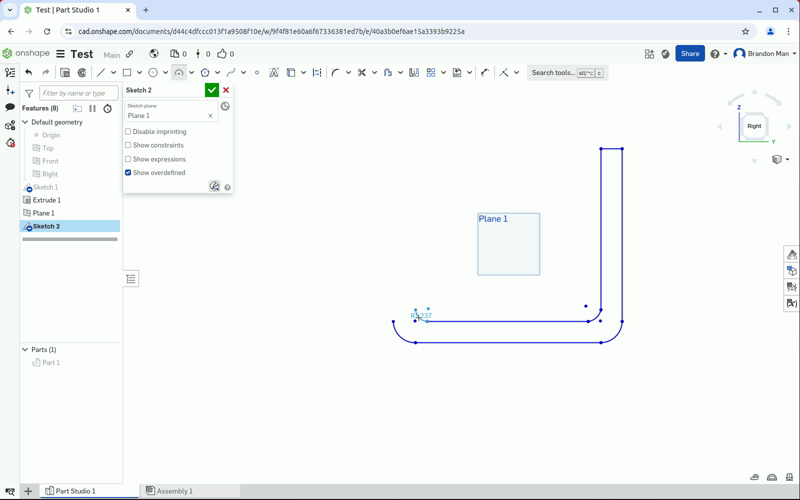
scroll(6)
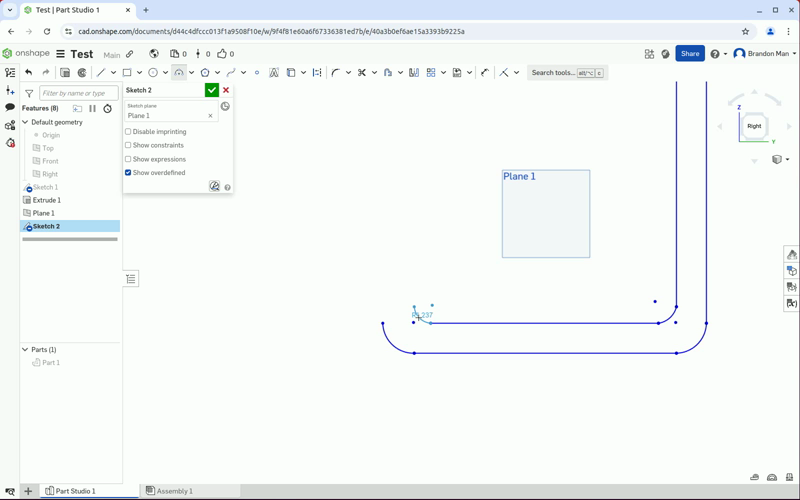
scroll(6)
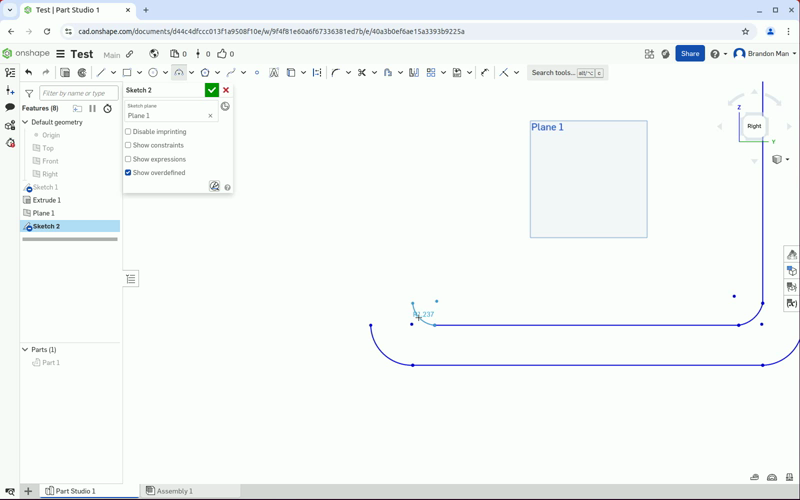
scroll(6)
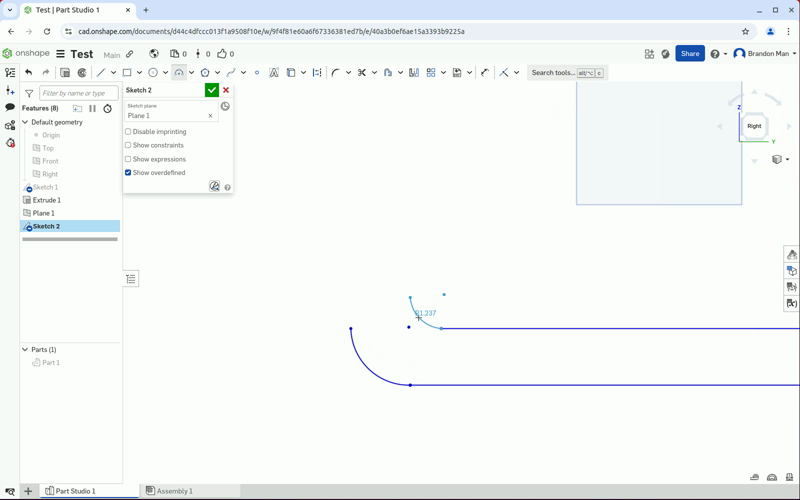
scroll(6)
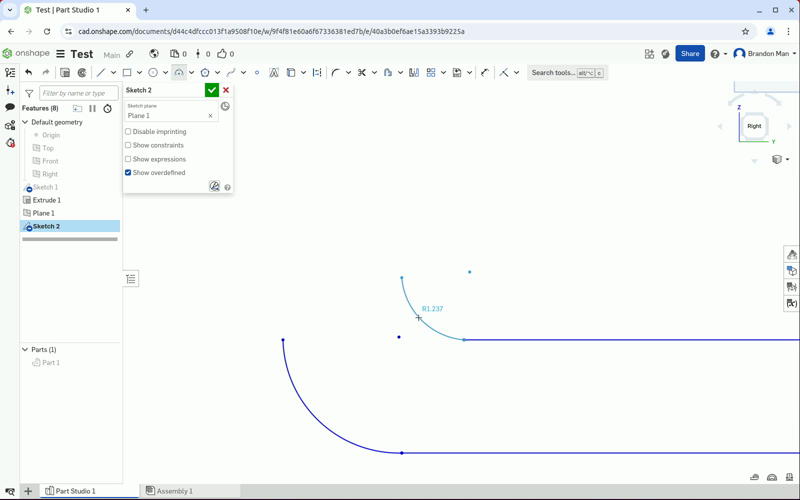
click(418, 317)
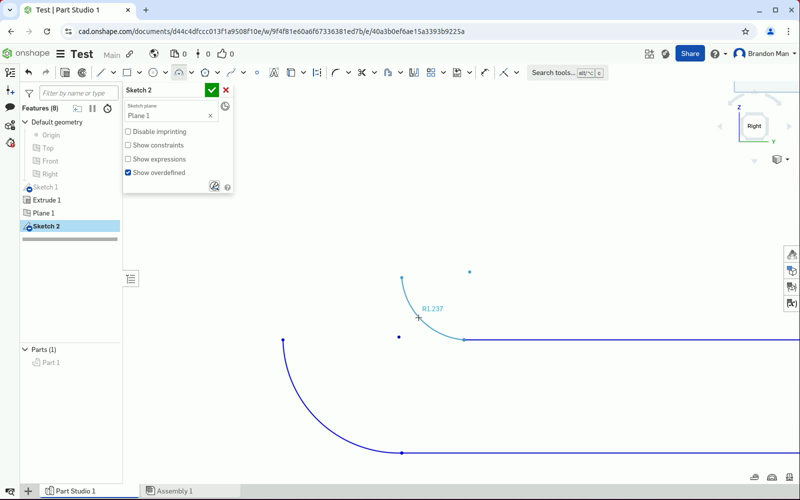
scroll(-6)
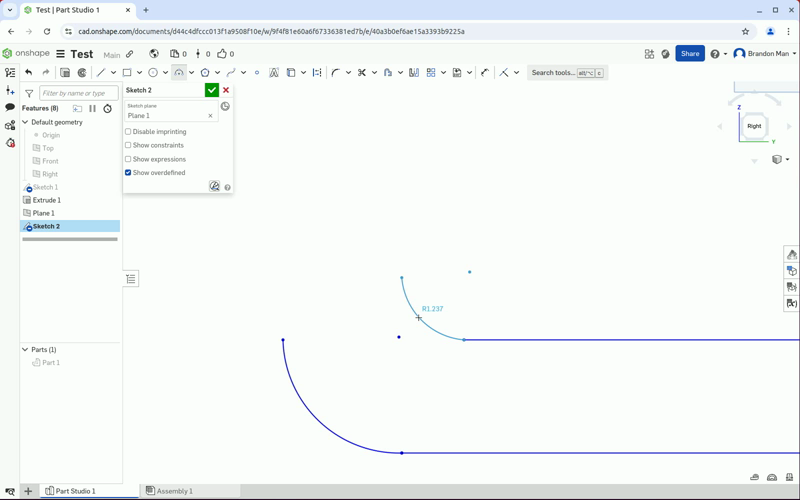
scroll(-6)
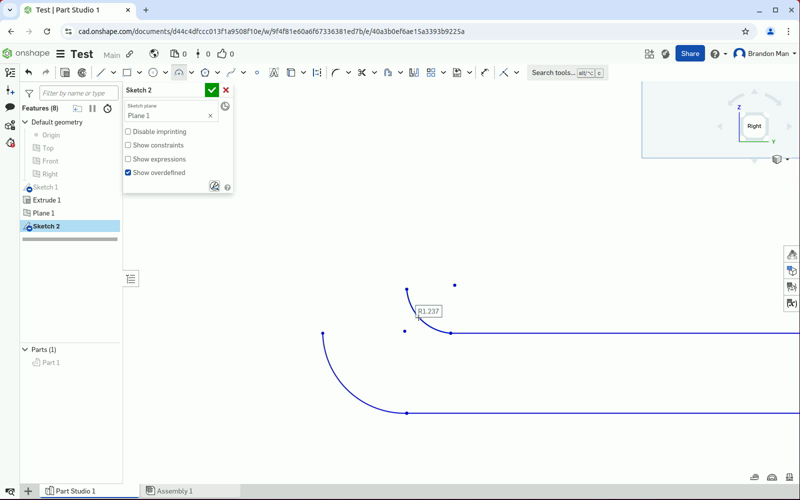
scroll(-6)
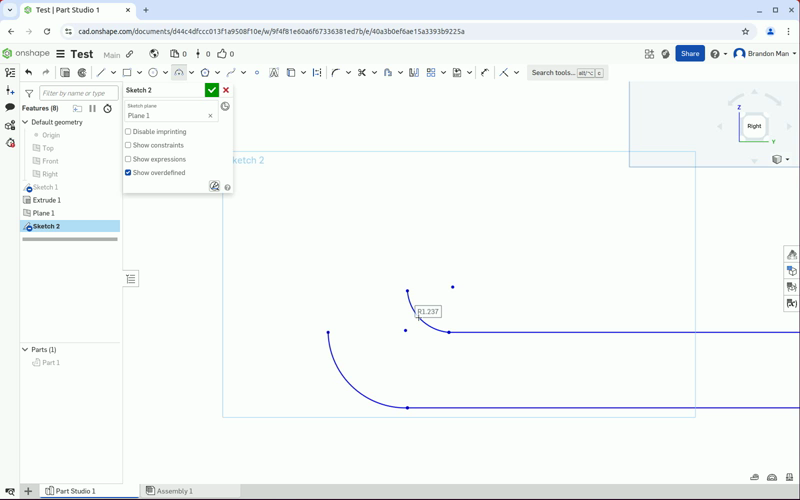
scroll(-6)
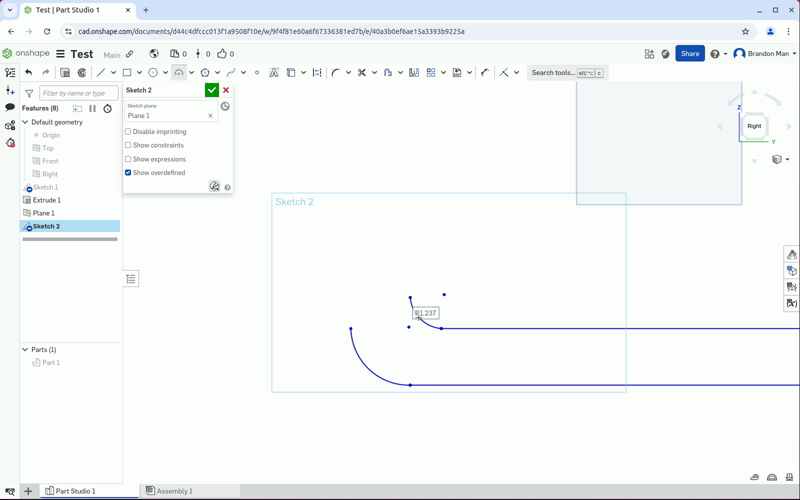
scroll(-6)
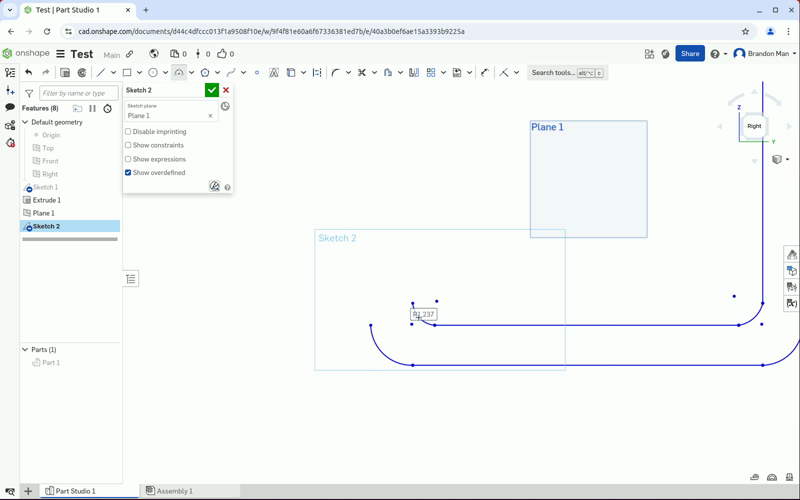
scroll(-6)
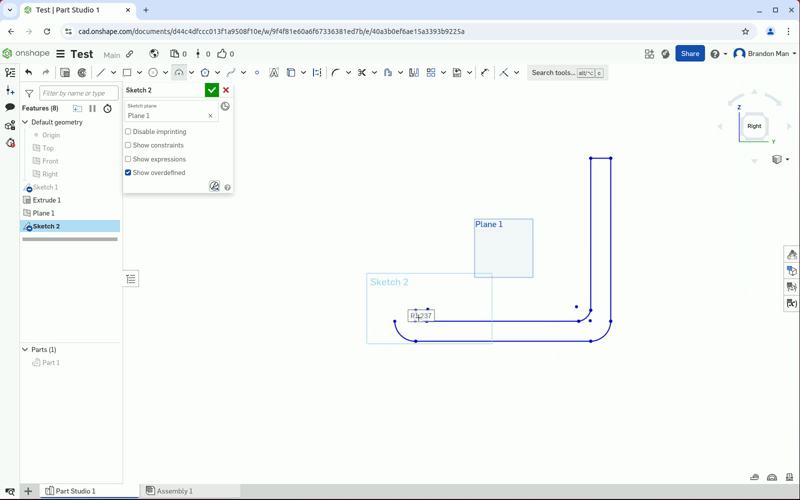
scroll(-6)
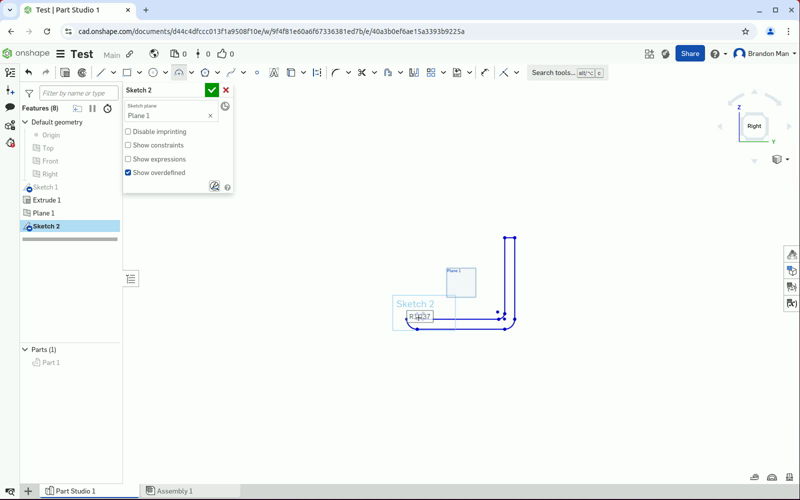
key_up(shift)
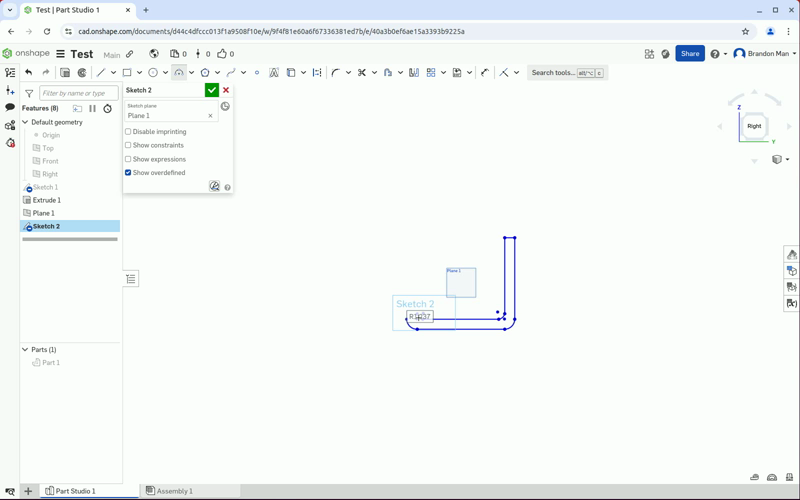
key(esc)
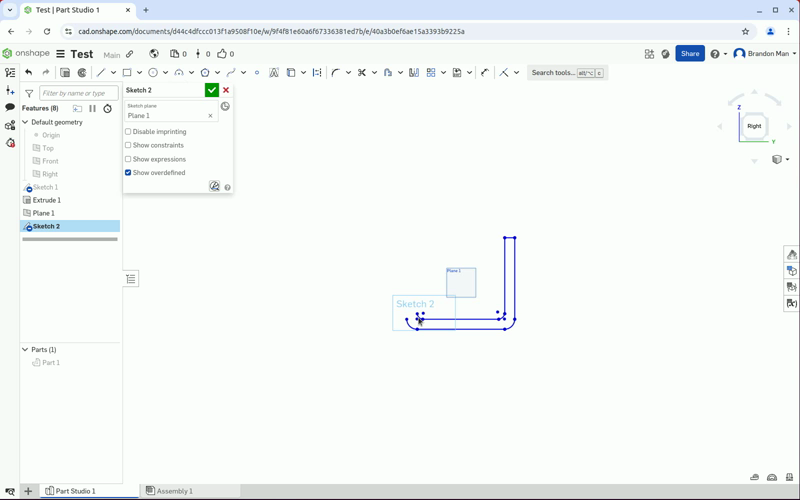
key(l)
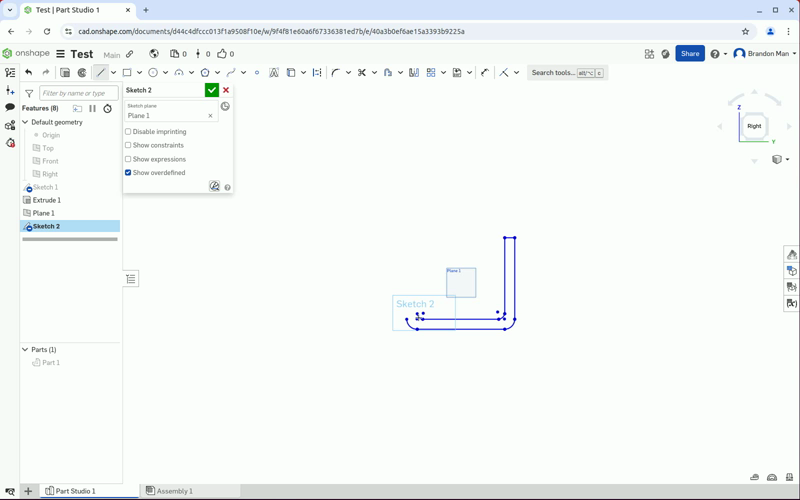
mouse_move(417, 313)
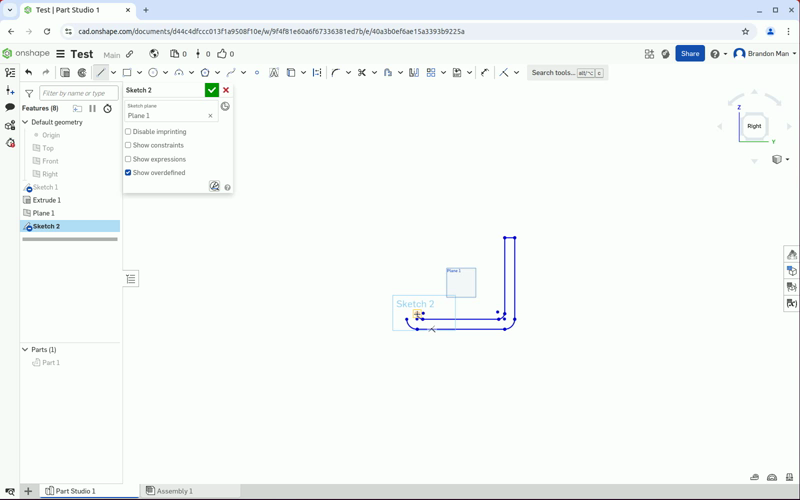
scroll(6)
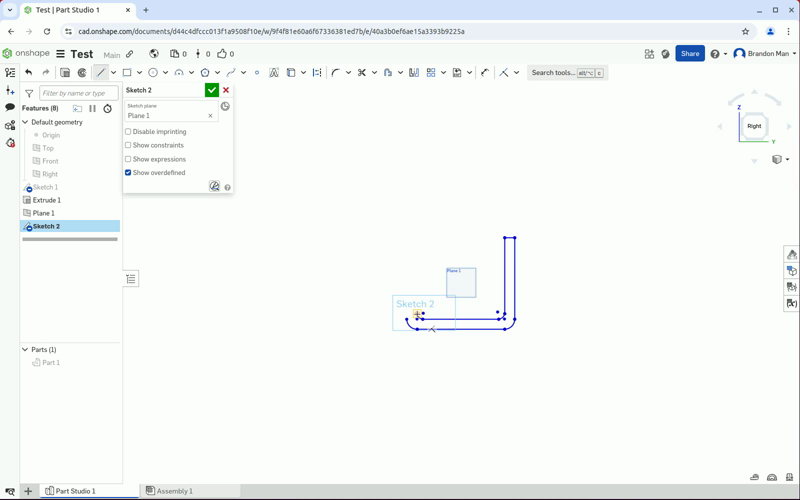
scroll(6)
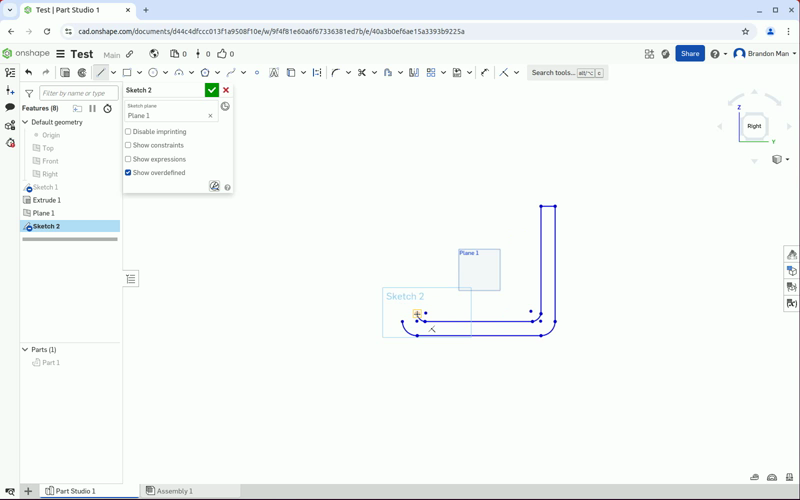
scroll(6)
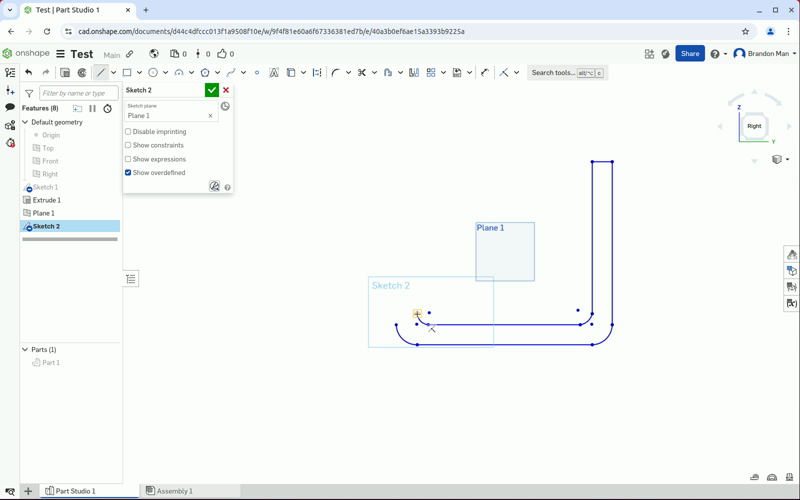
scroll(6)
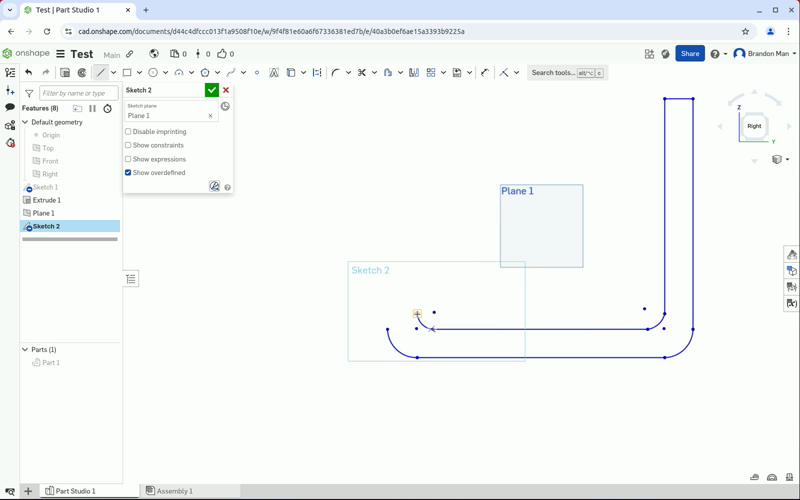
scroll(6)
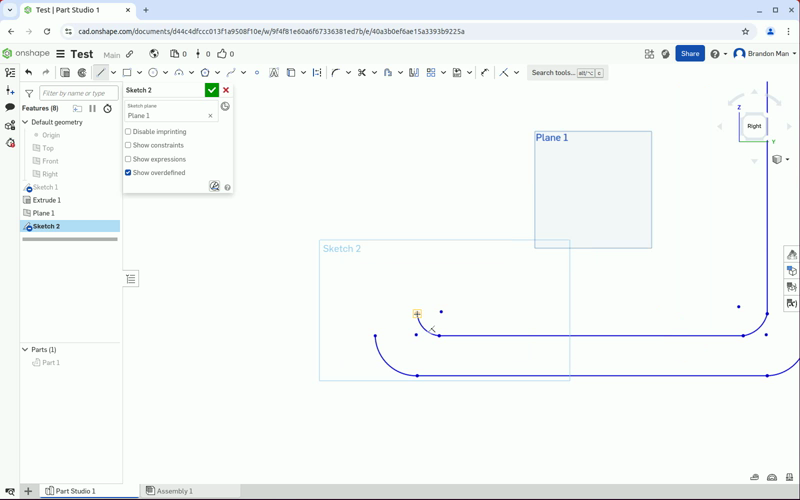
scroll(6)
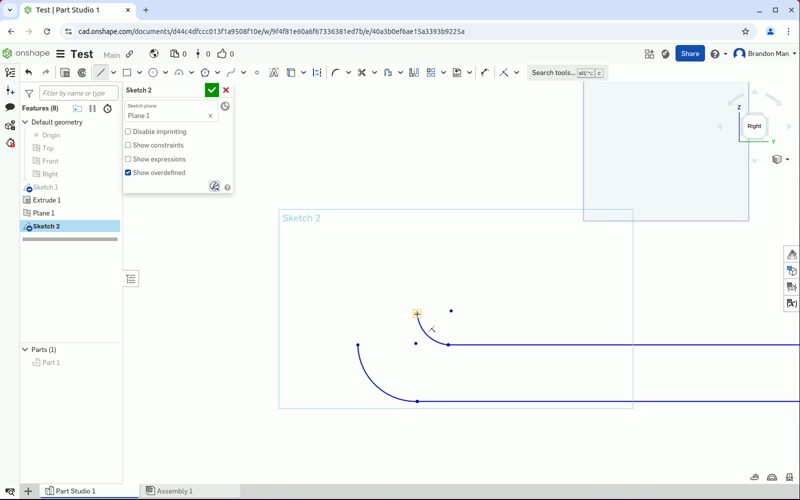
scroll(6)
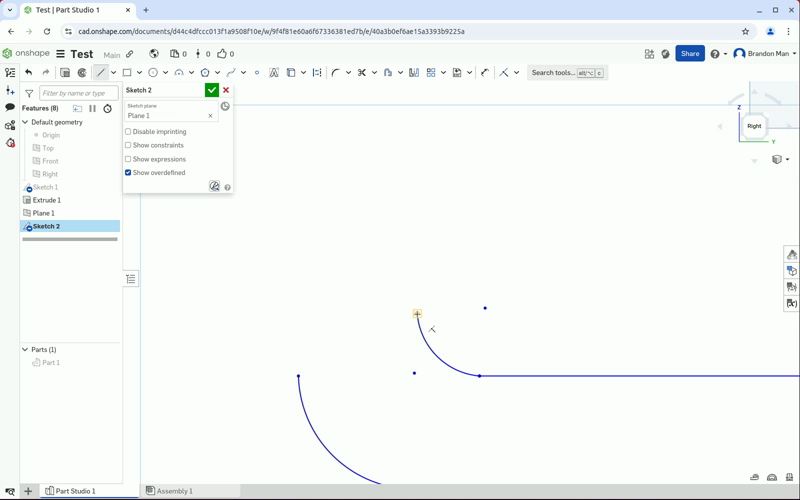
click(417, 313)
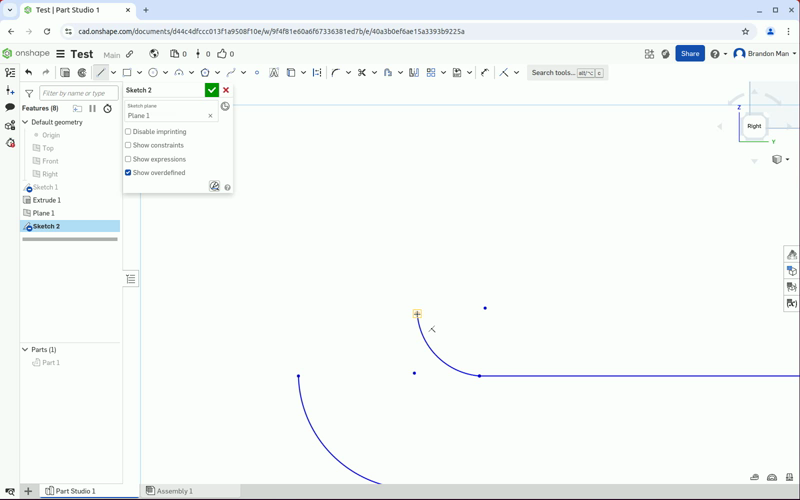
scroll(-6)
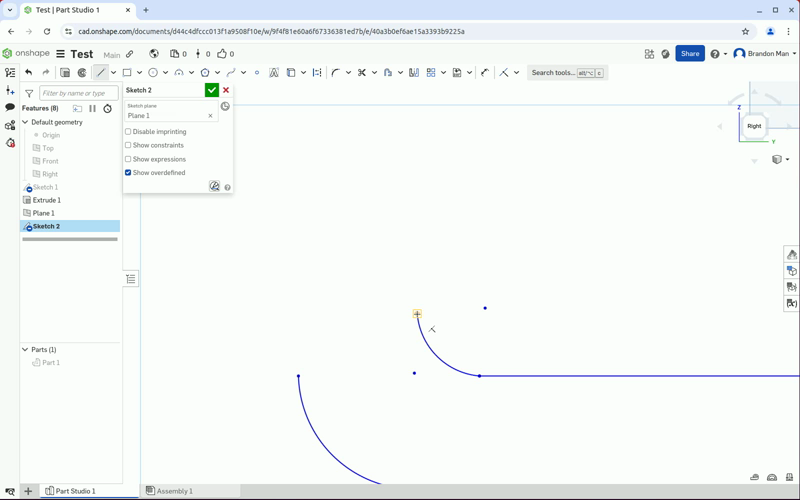
scroll(-6)
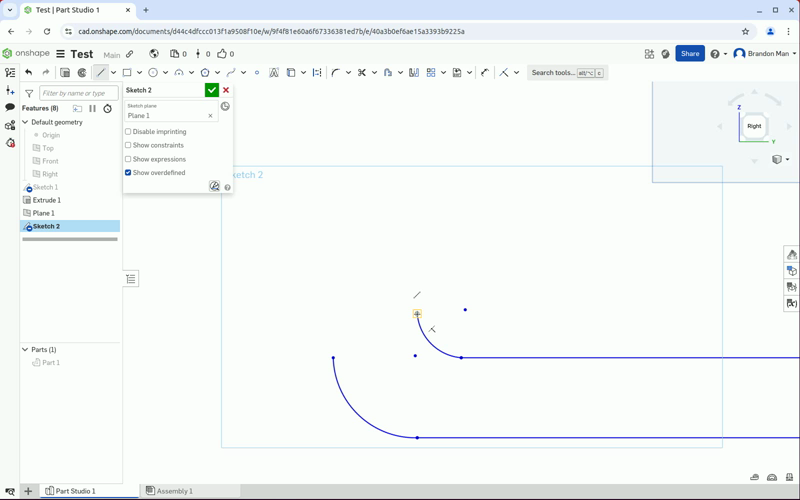
scroll(-6)
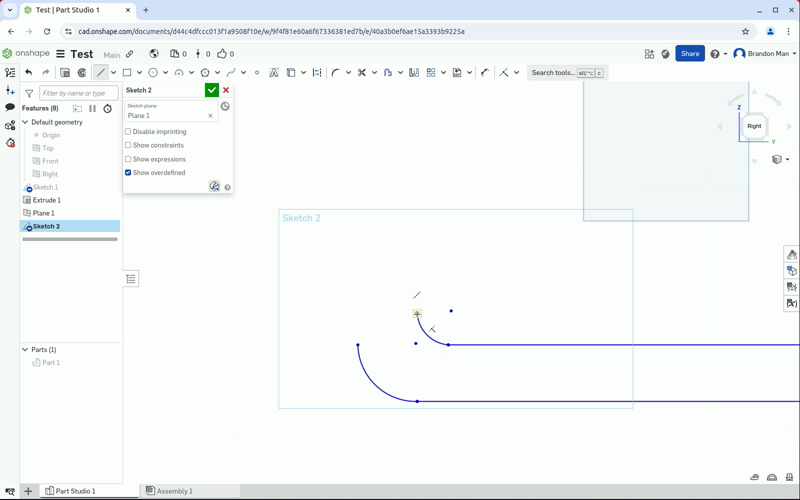
scroll(-6)
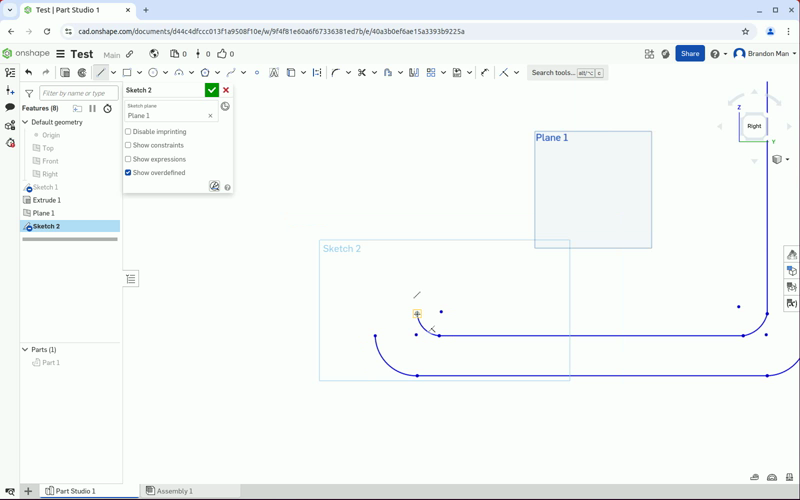
scroll(-6)
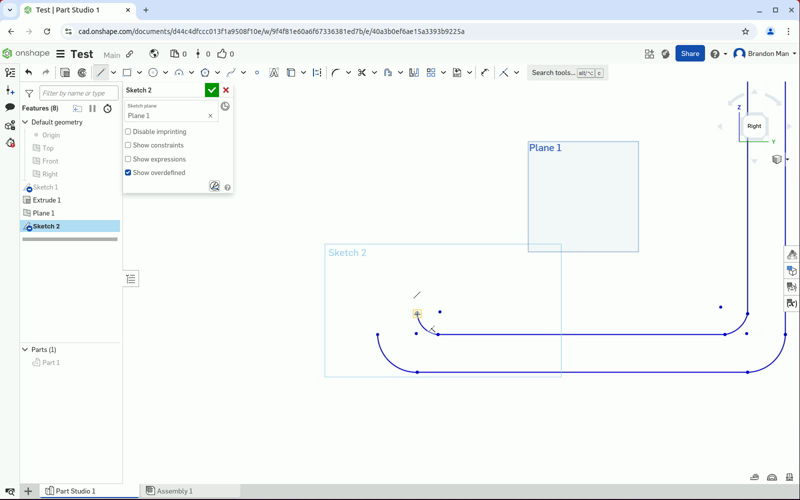
scroll(-6)
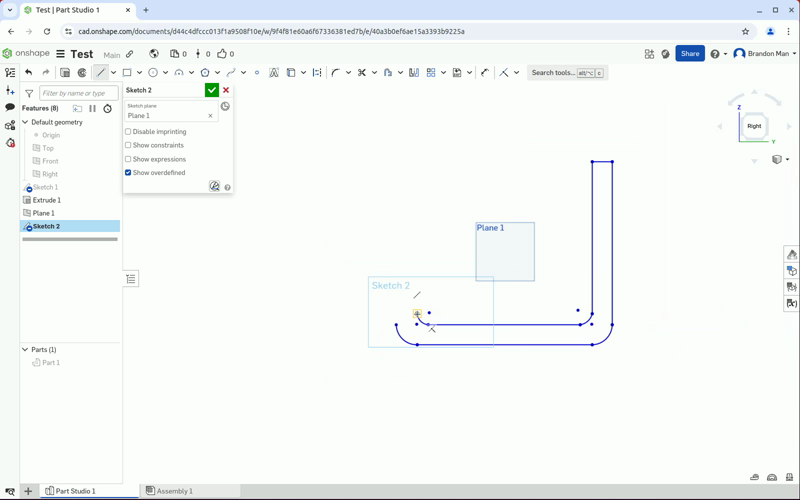
scroll(-6)
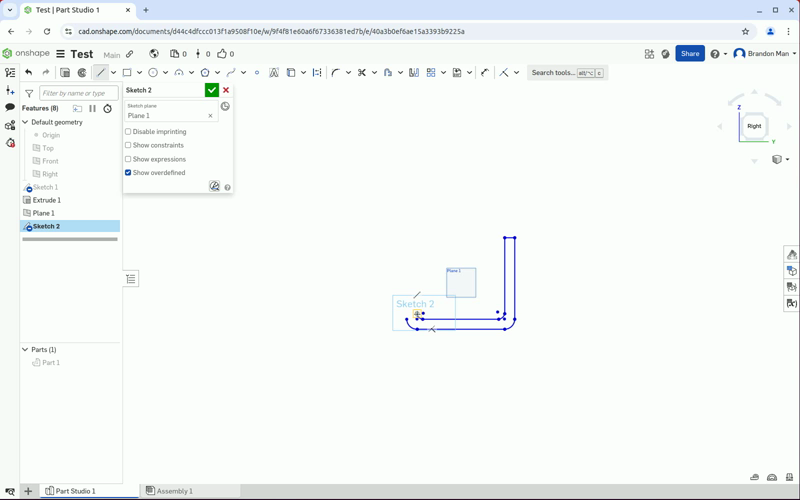
key_down(shift)
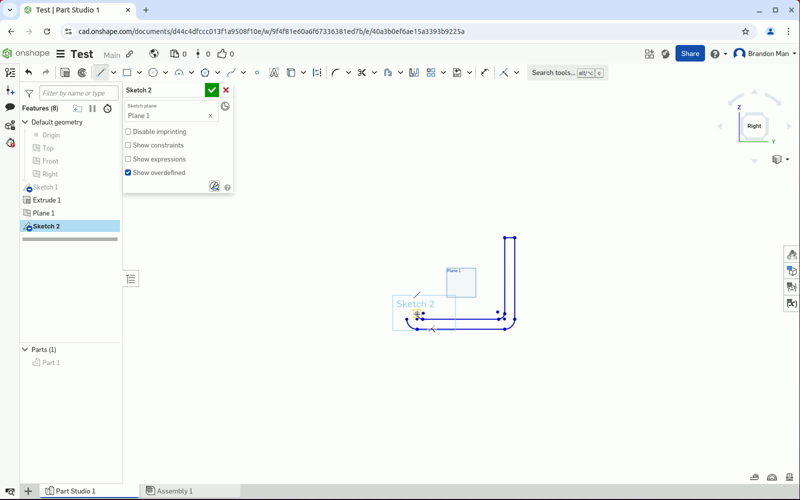
mouse_move(417, 237)
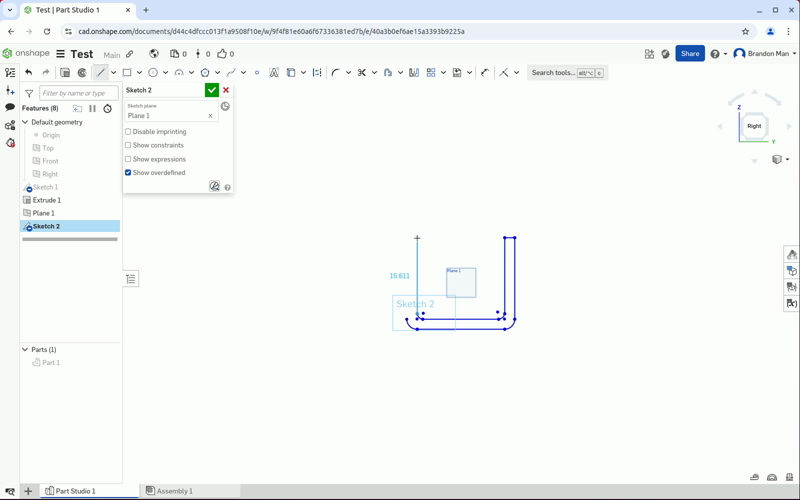
click(417, 237)
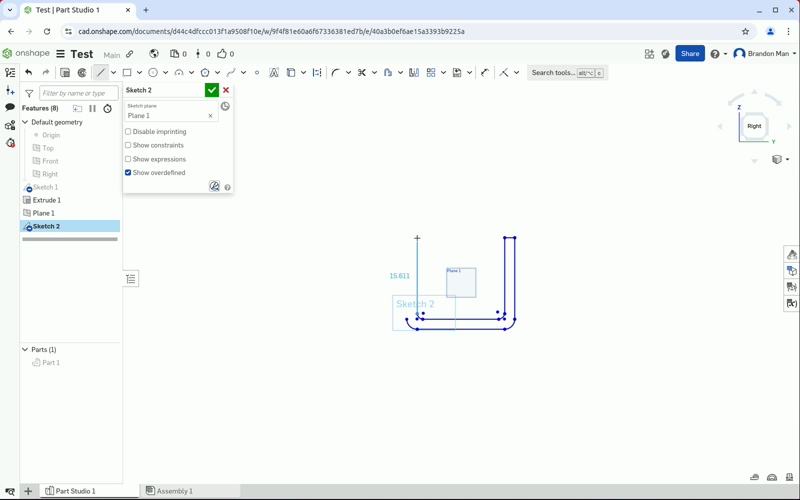
key_up(shift)
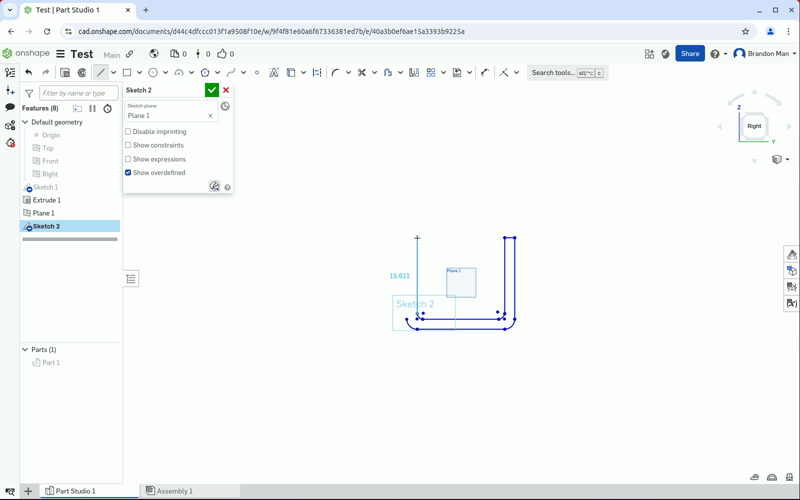
key_down(shift)
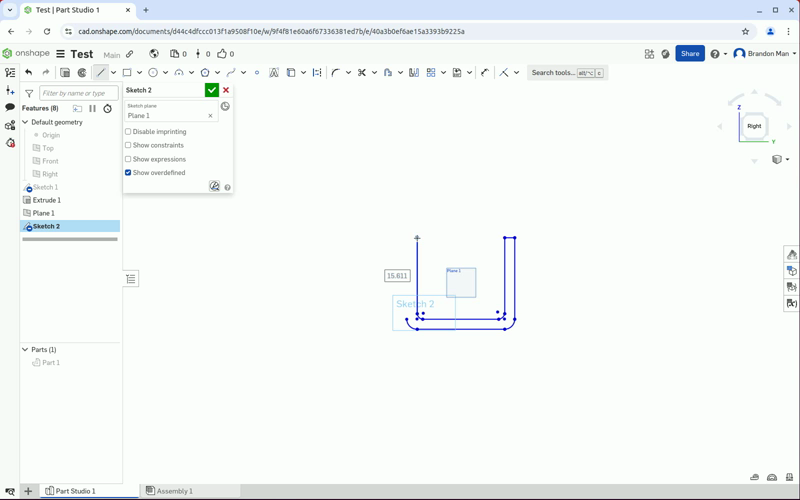
mouse_move(447, 237)
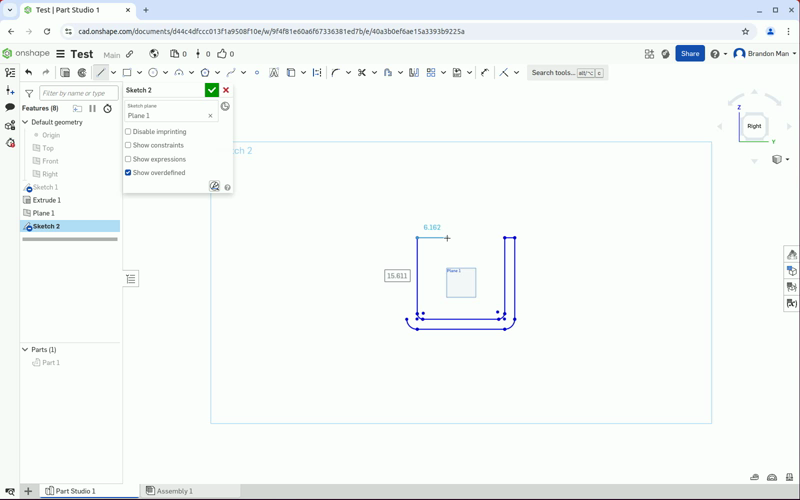
mouse_move(406, 237)
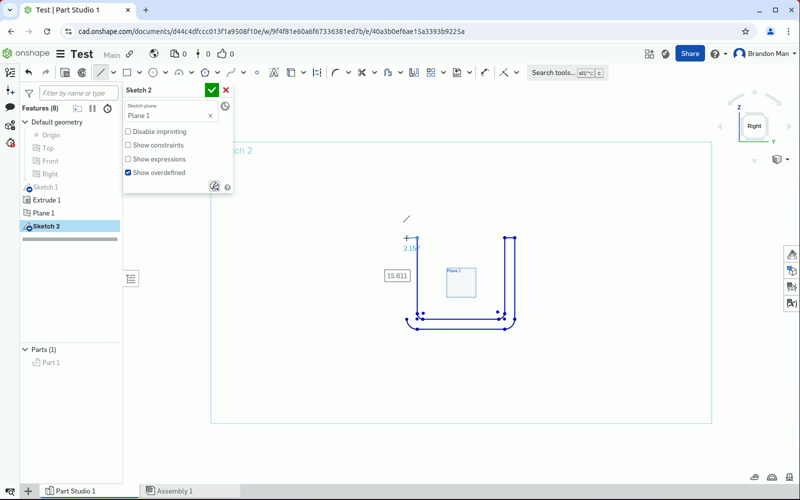
click(406, 237)
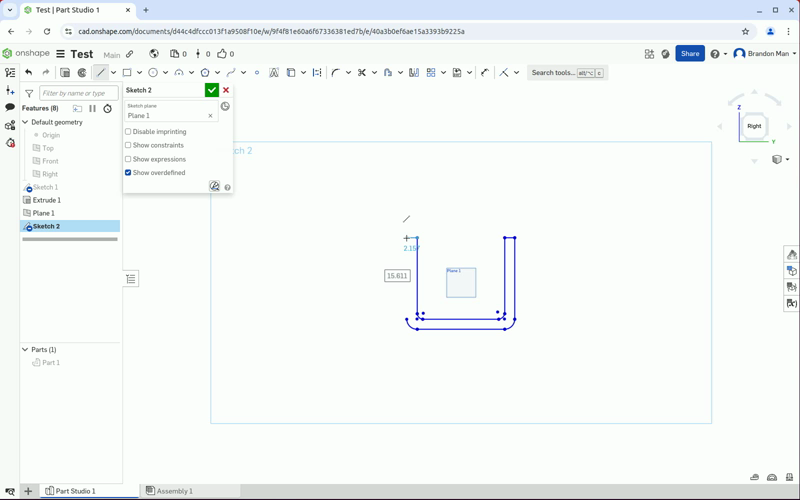
key_up(shift)
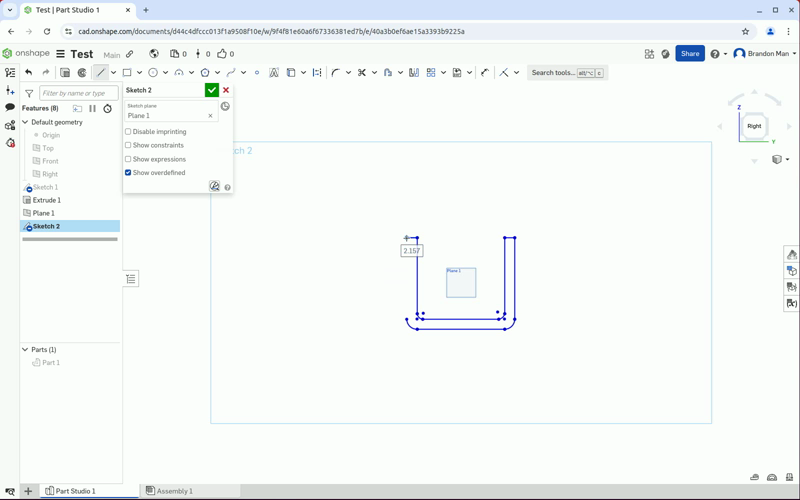
key_down(shift)
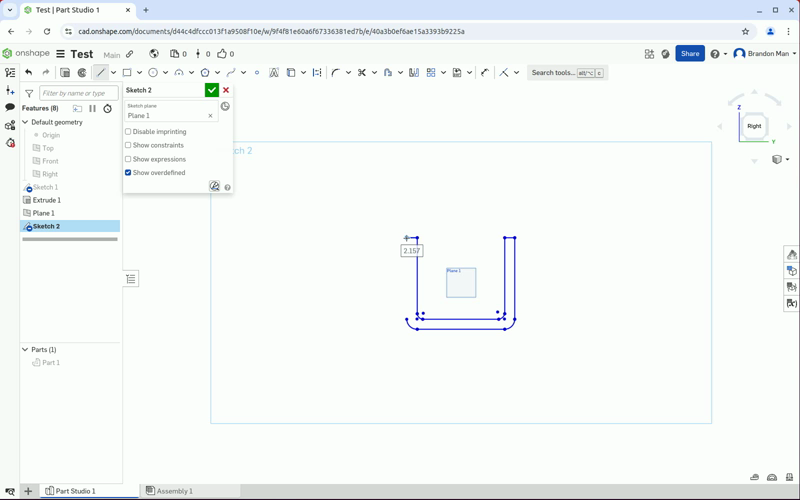
mouse_move(406, 319)
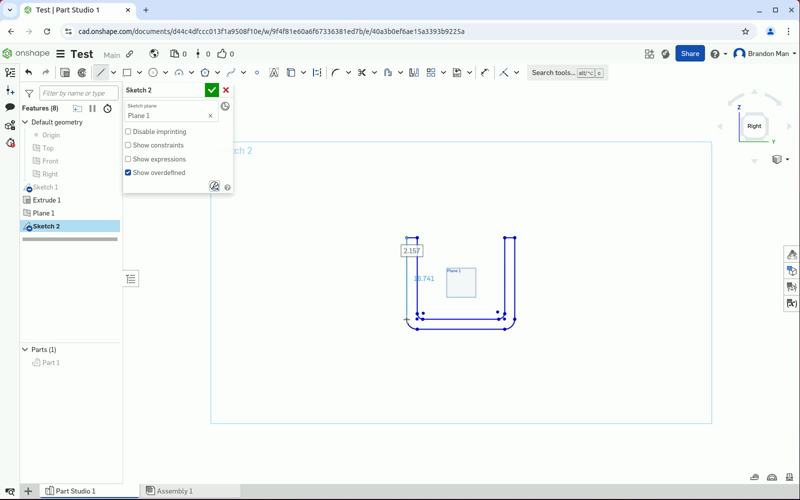
key_up(shift)
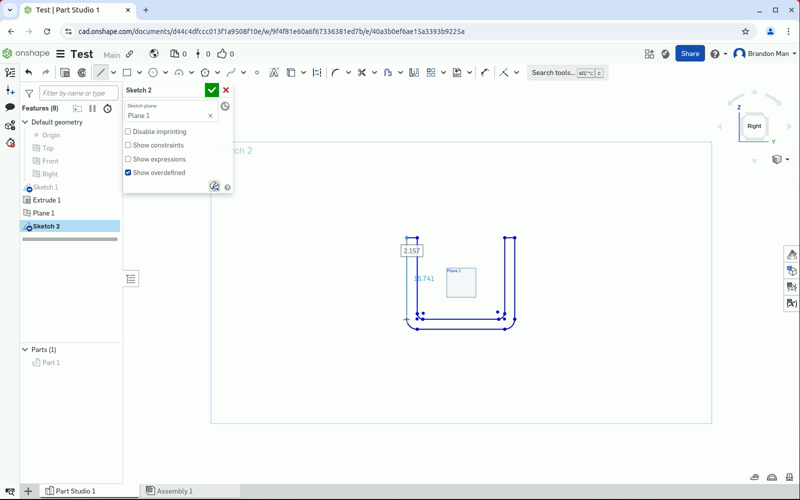
click(406, 319)
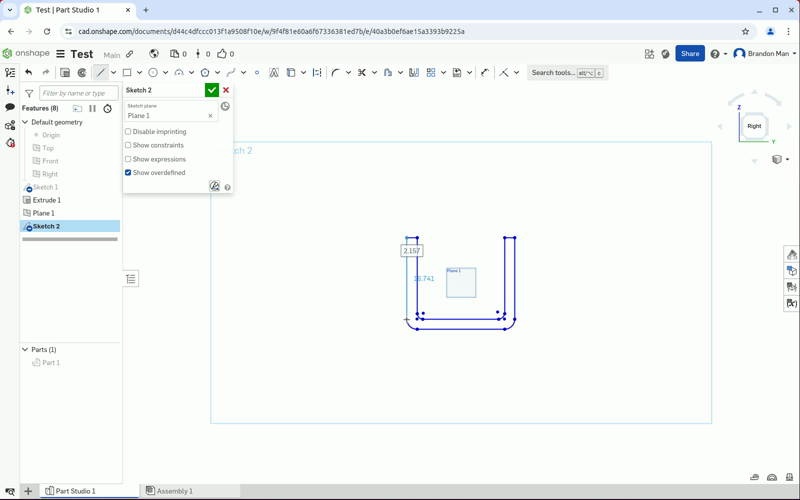
key(esc)
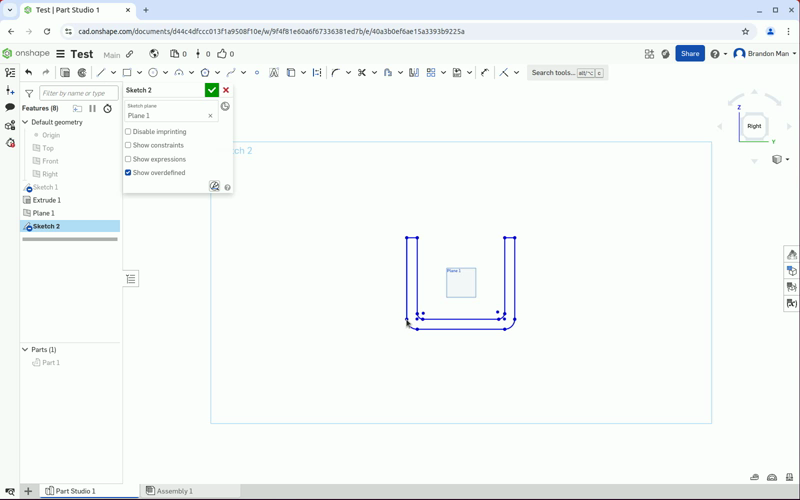
mouse_move(411, 261)
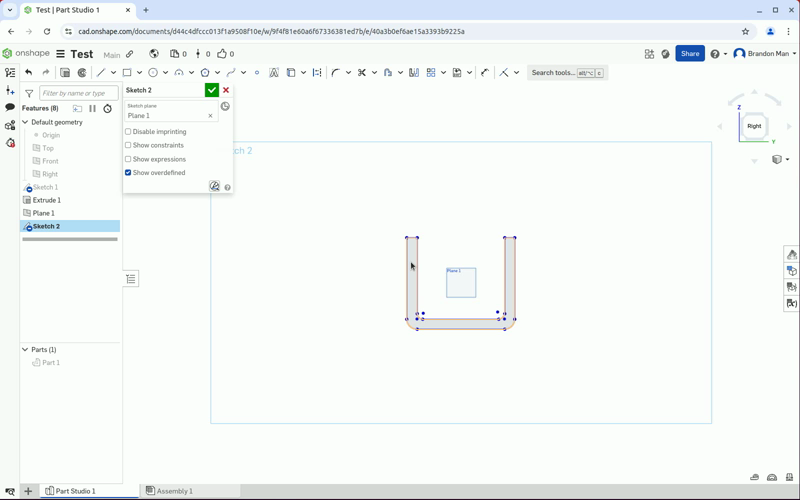
click(411, 261)
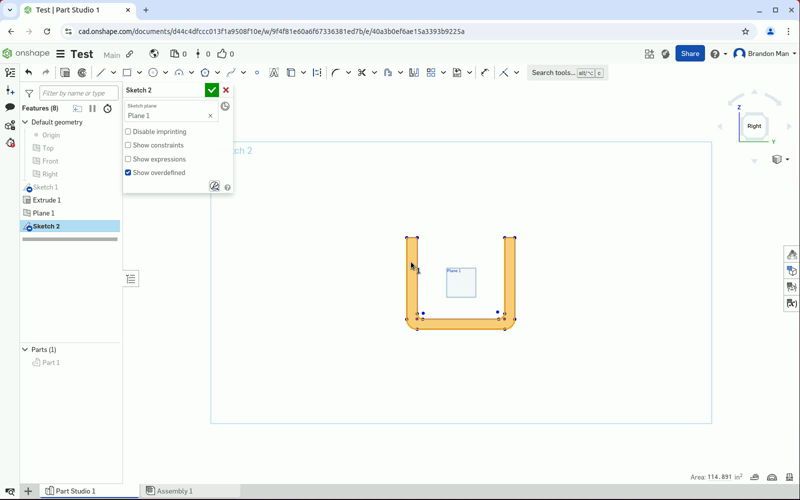
mouse_move(73, 352)
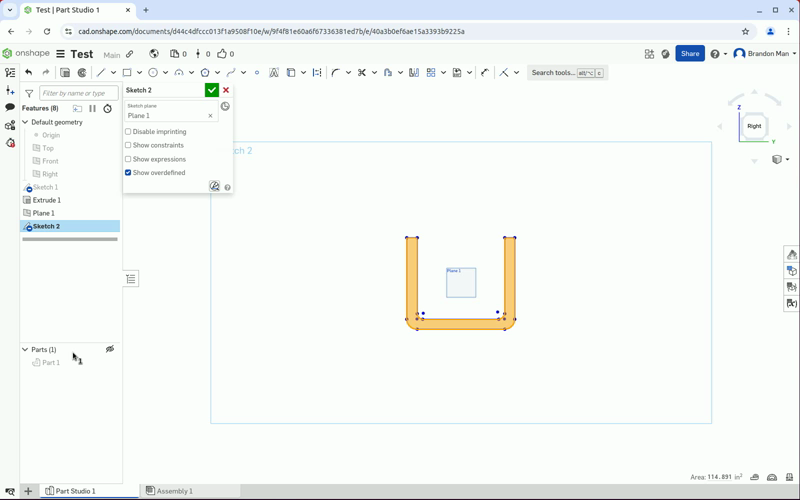
key(shift+y)
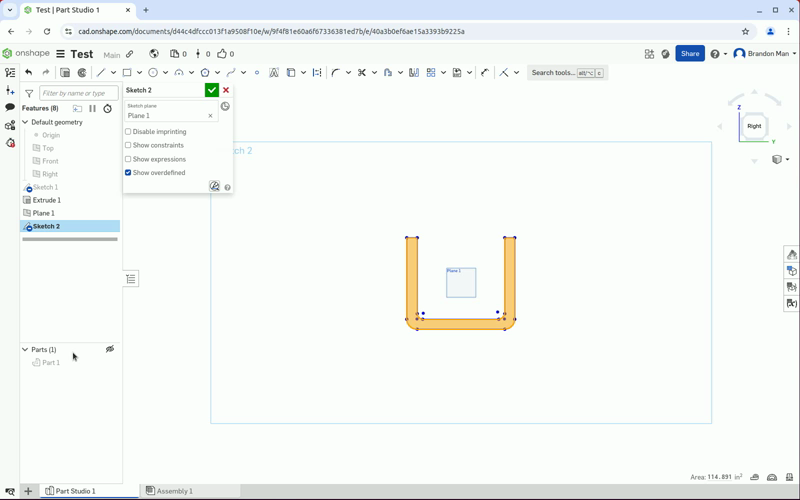
key(shift+e)
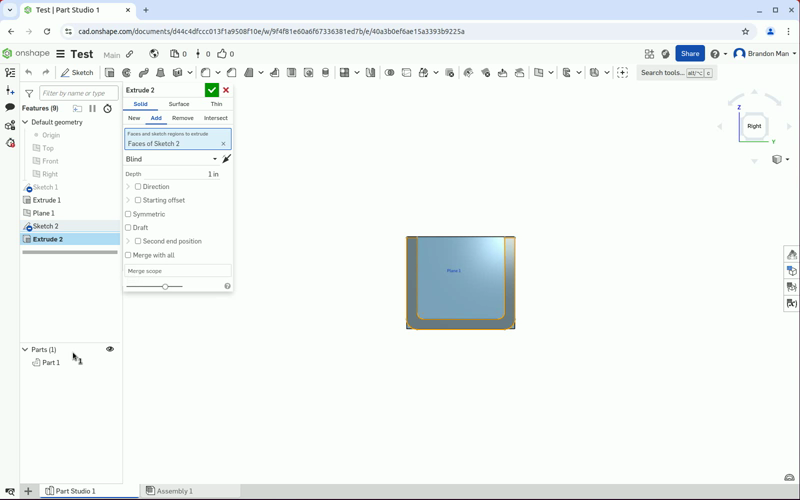
mouse_move(143, 106)
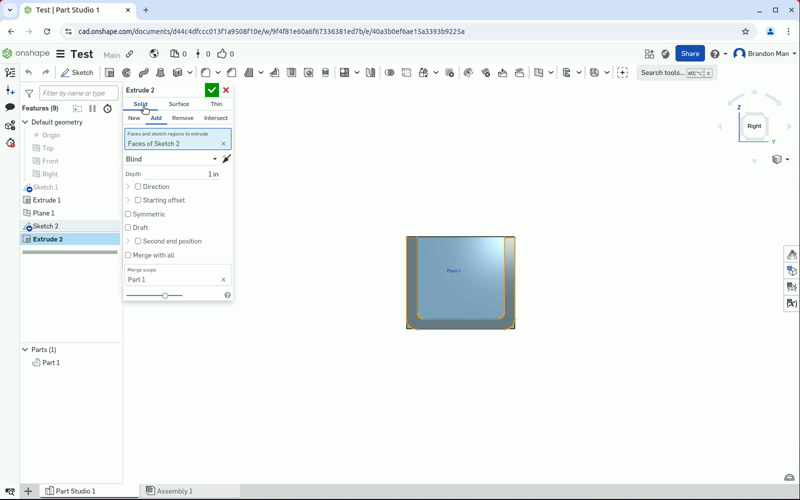
click(143, 106)
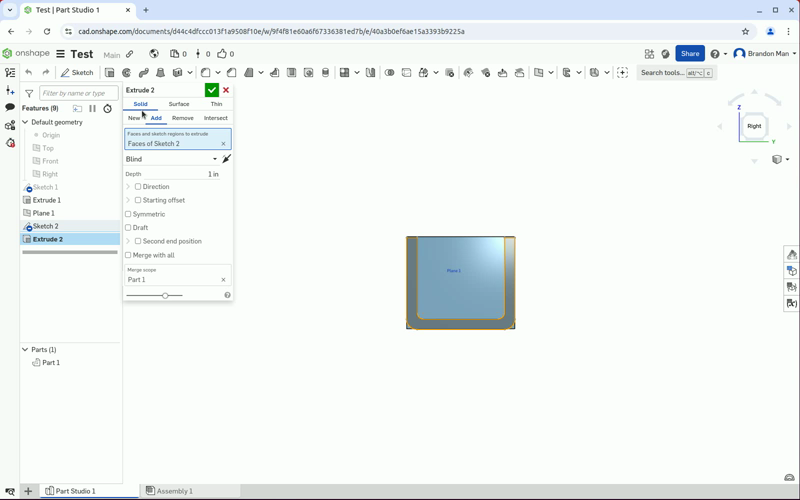
mouse_move(137, 120)
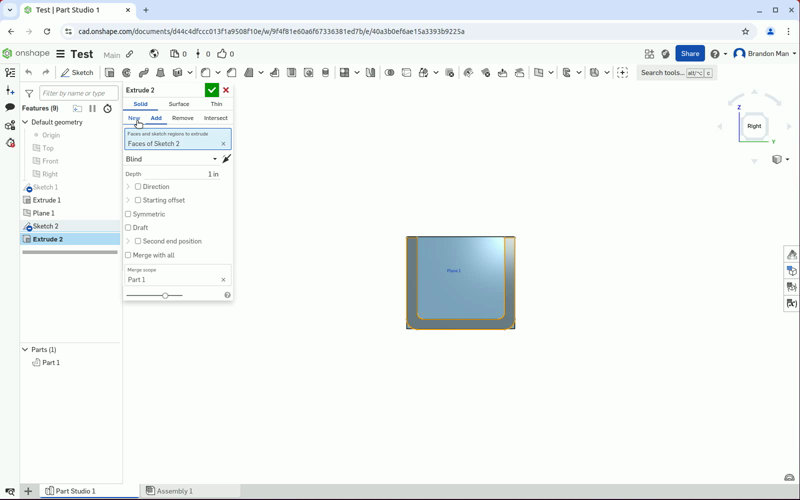
click(137, 120)
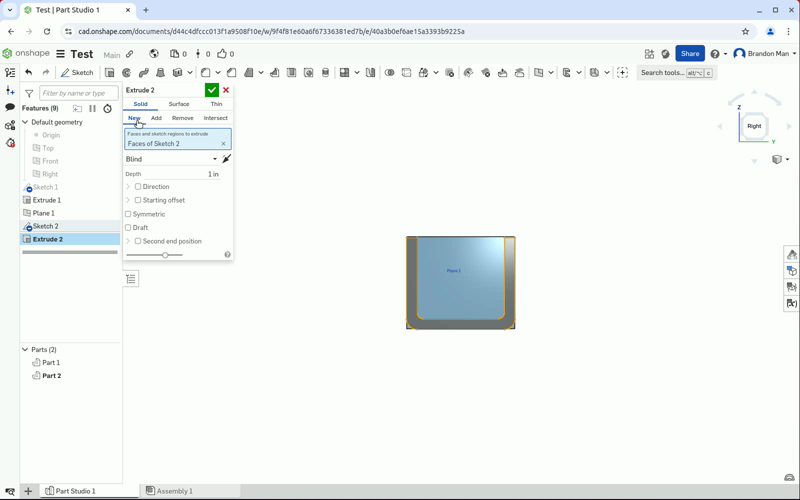
key(tab, 4)
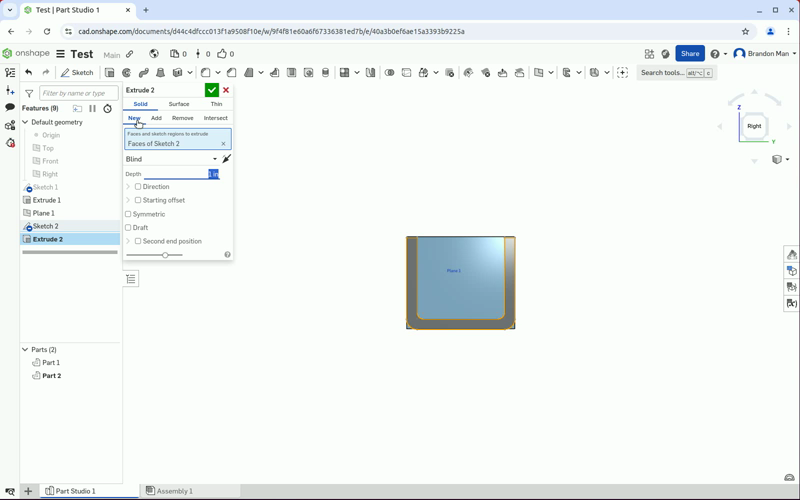
text(20.942)
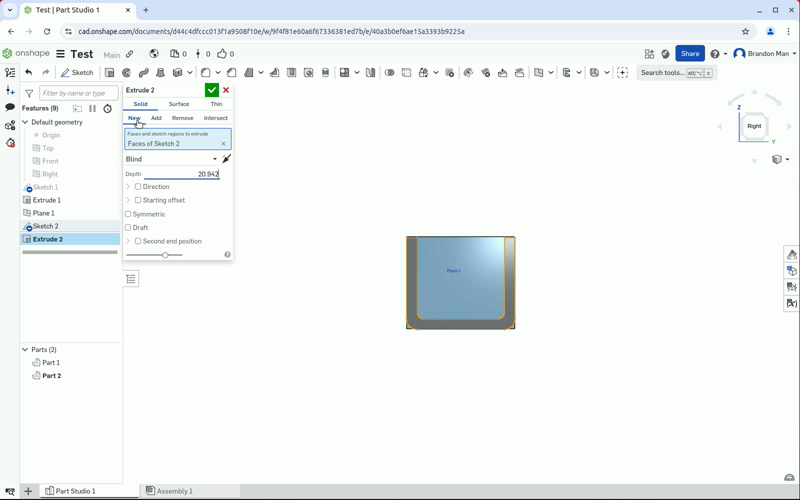
key(enter)
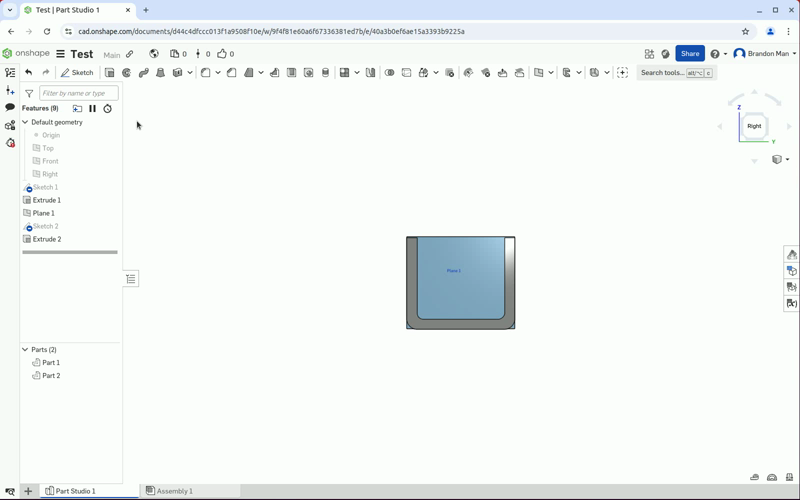
key(shift+h)
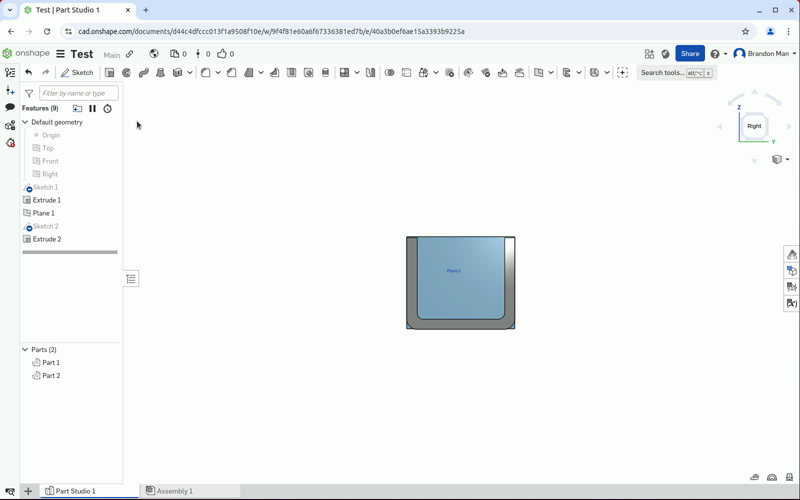
key(shift+h)
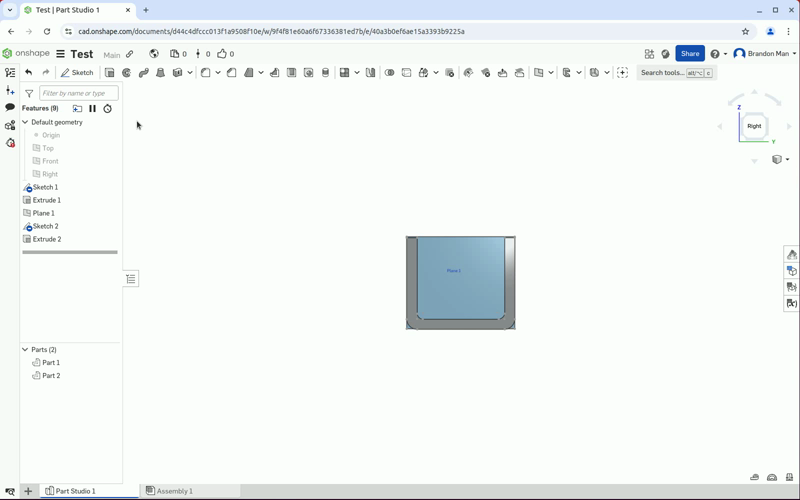
key(shift+7)
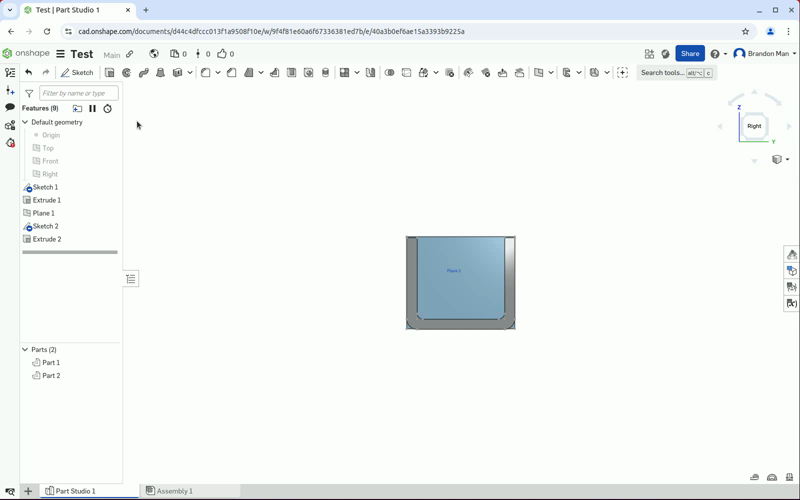
key(right, 2)
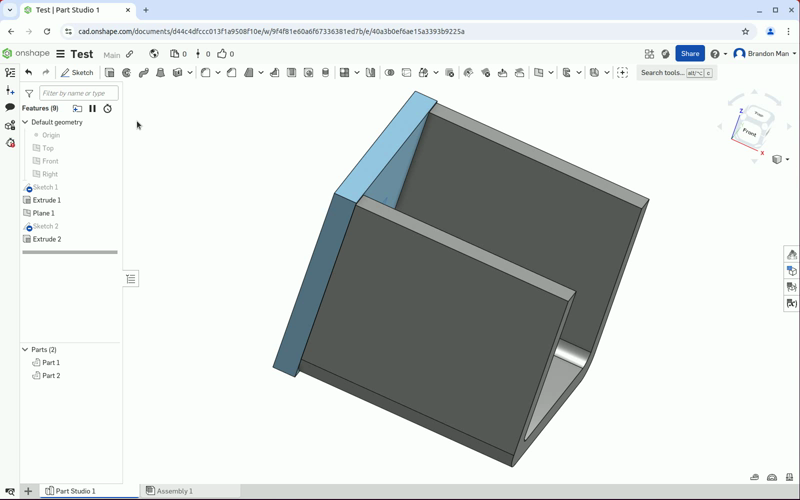
key(down, 2)
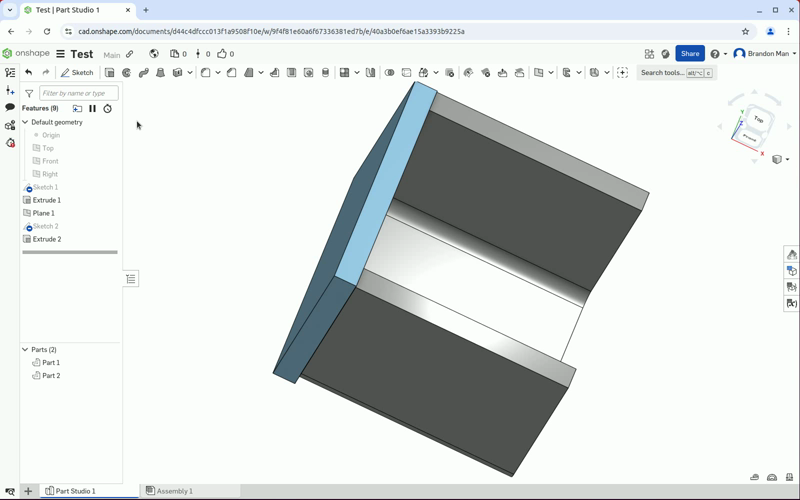
key(up, 2)
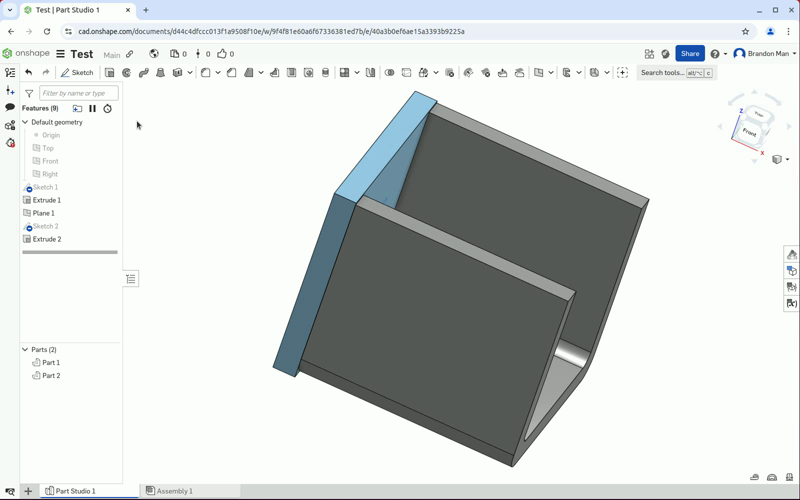
key(left, 2)
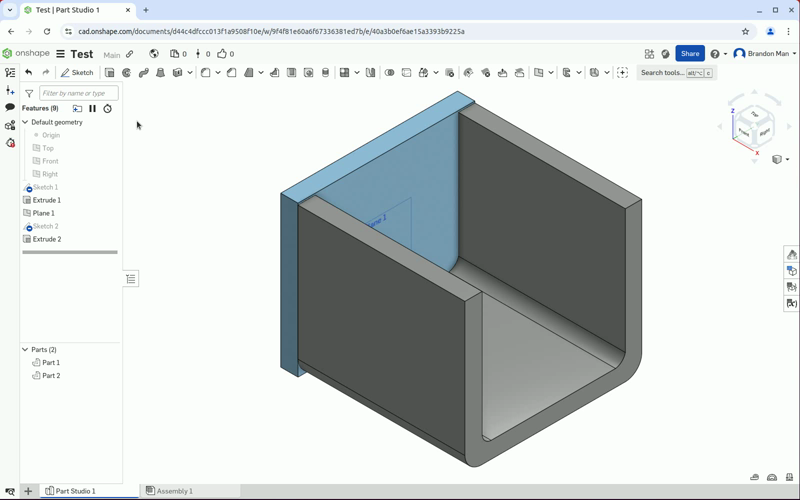
mouse_move(73, 189)
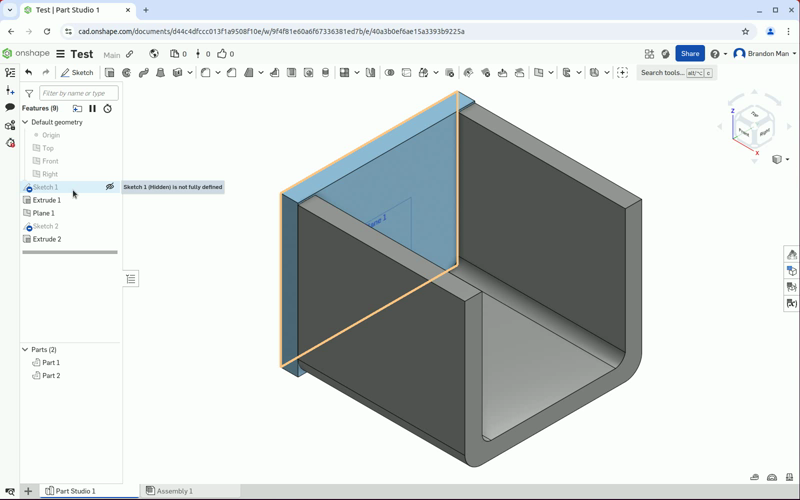
click(73, 189)